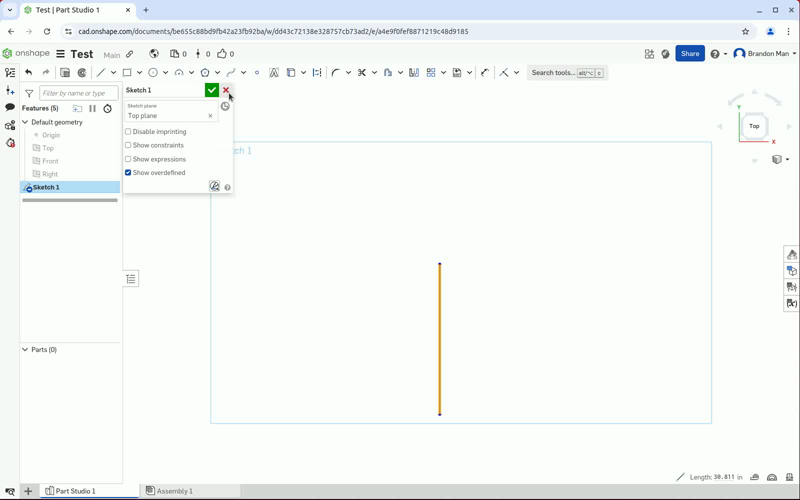
key(shift+h)
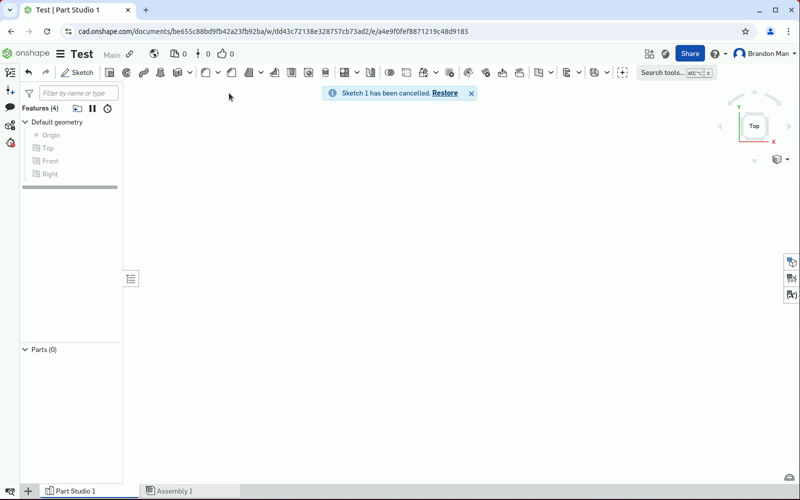
mouse_move(73, 352)
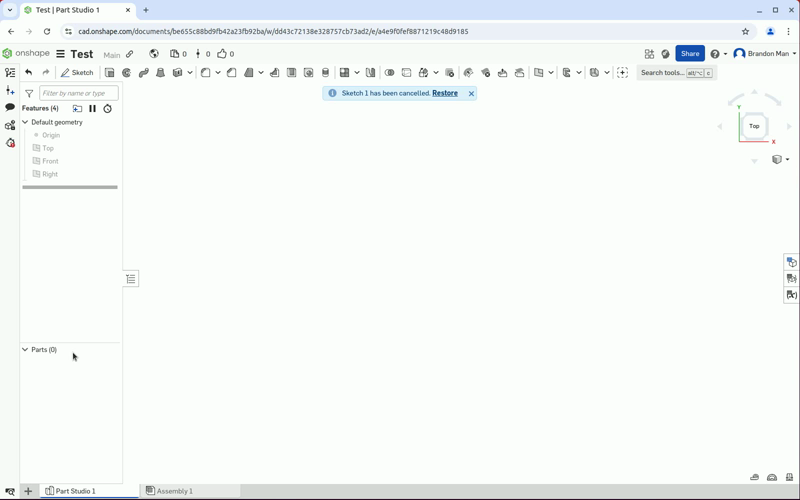
key(y)
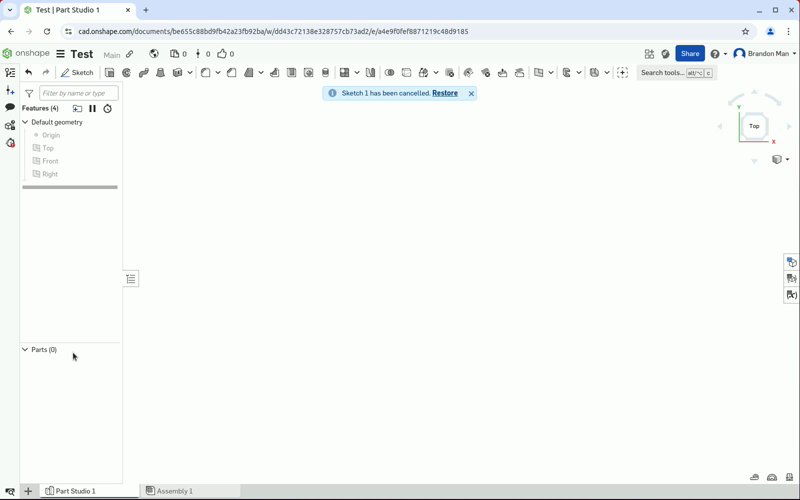
key(shift+p)
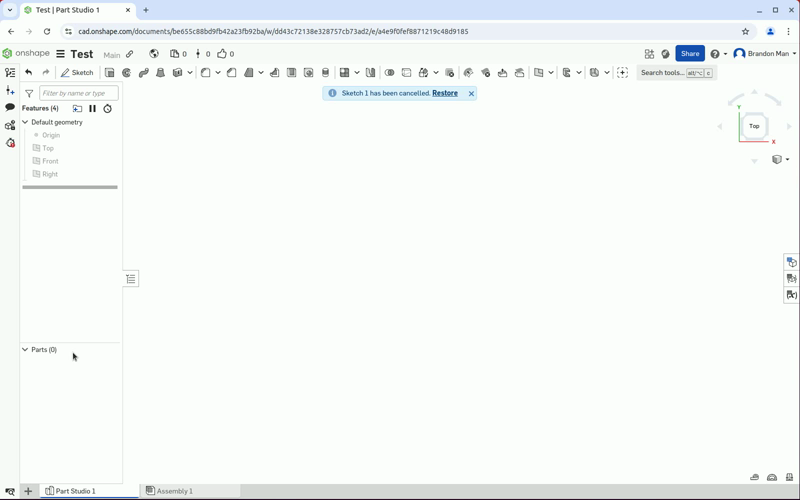
key(space)
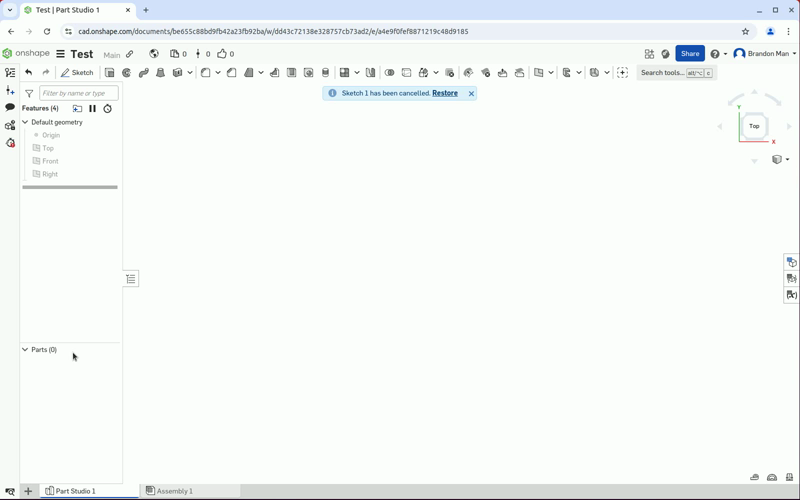
key_down(shift)
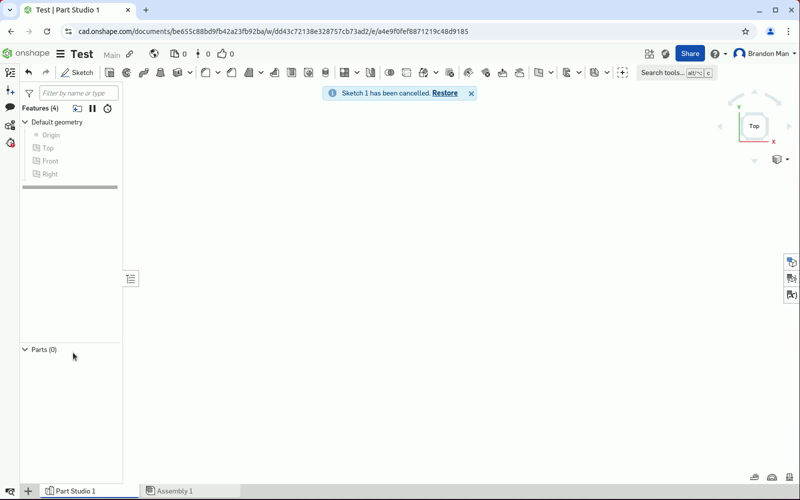
key(up)
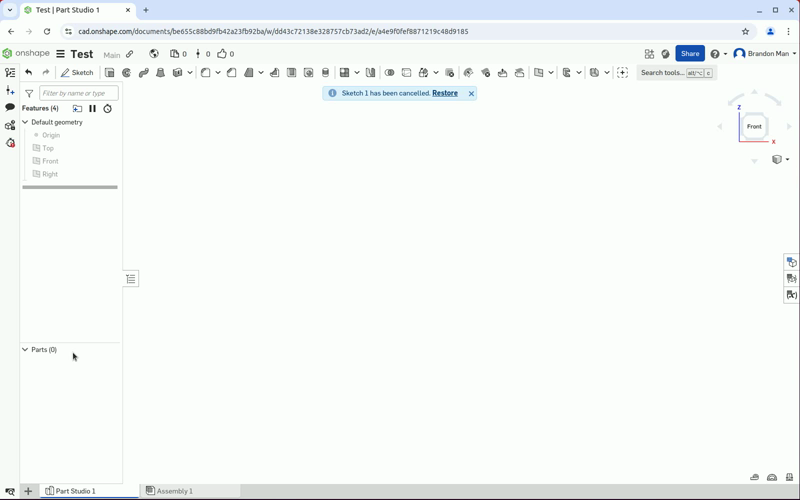
key_up(shift)
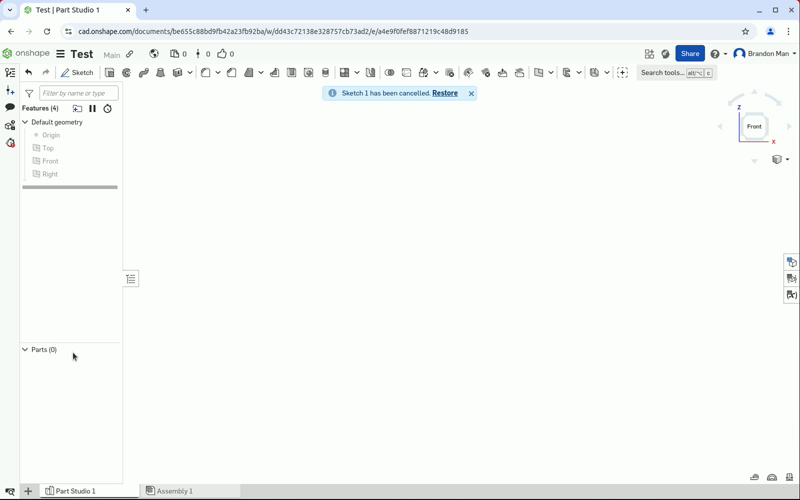
mouse_move(73, 352)
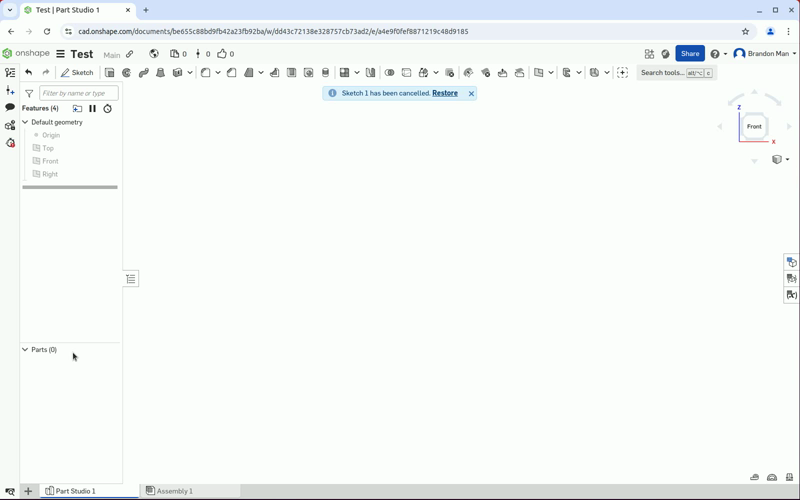
key(shift+y)
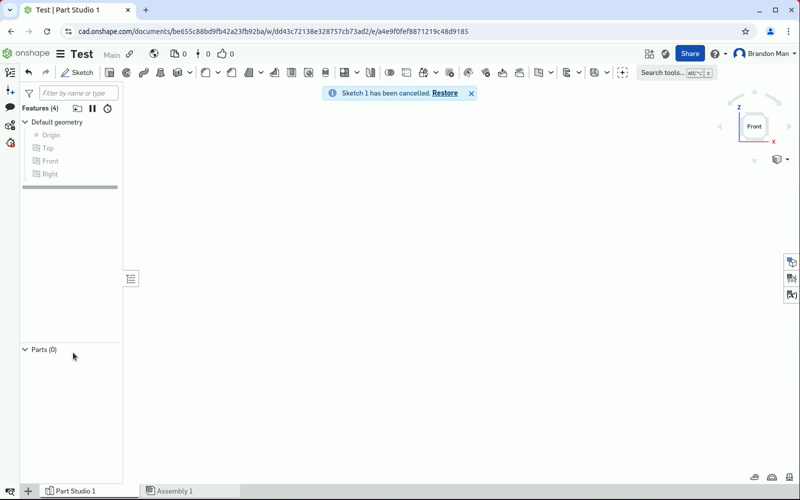
key(shift+s)
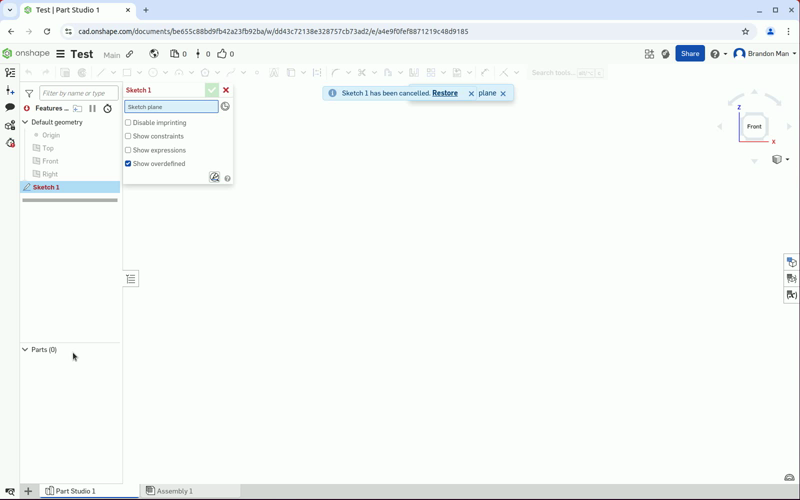
mouse_move(73, 163)
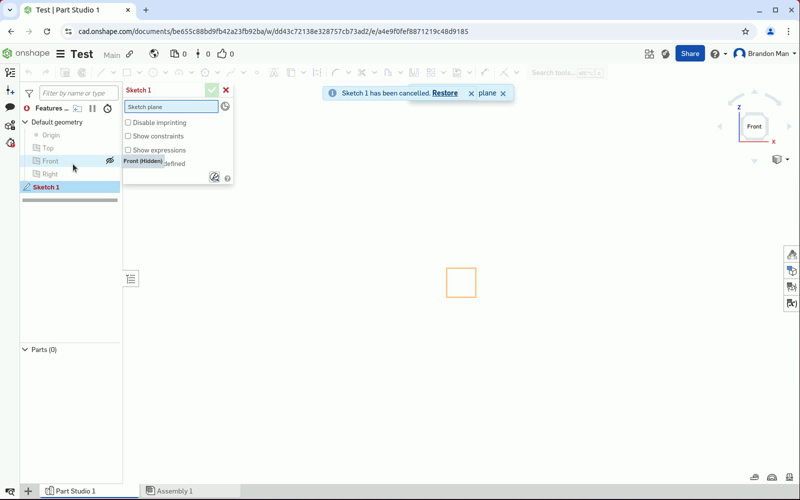
click(73, 163)
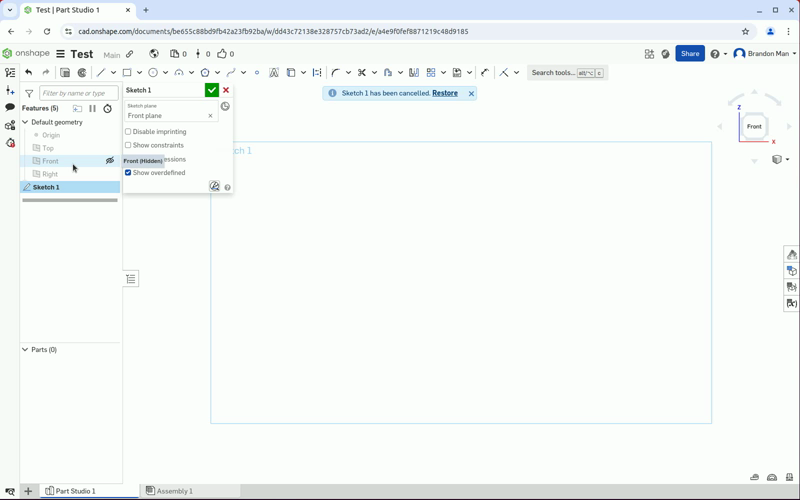
mouse_move(73, 352)
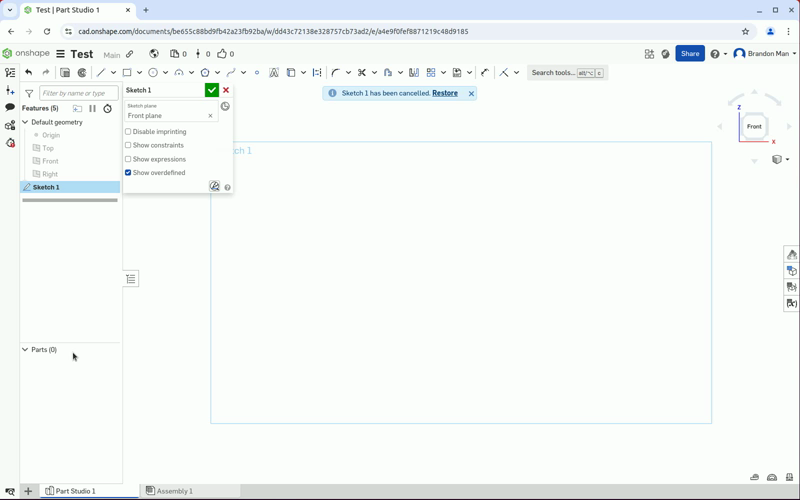
key(y)
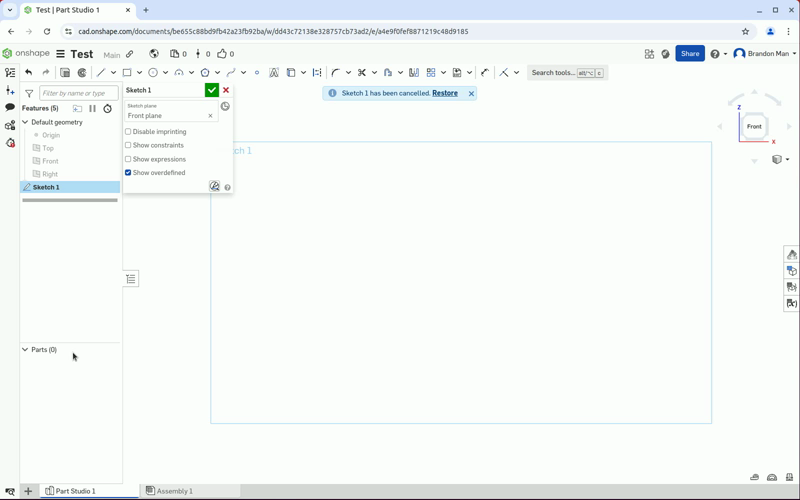
key(l)
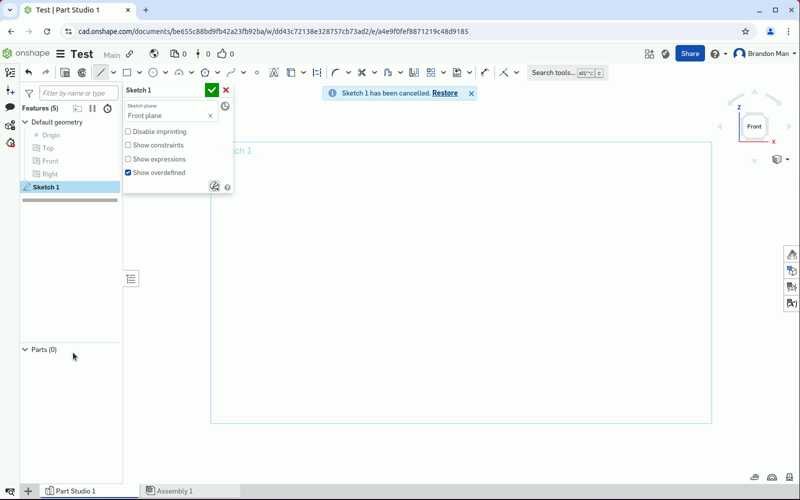
key_down(shift)
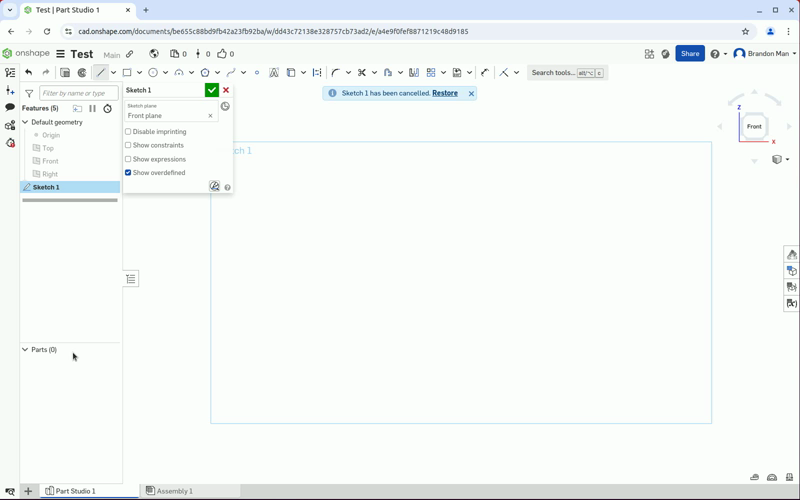
mouse_move(348, 282)
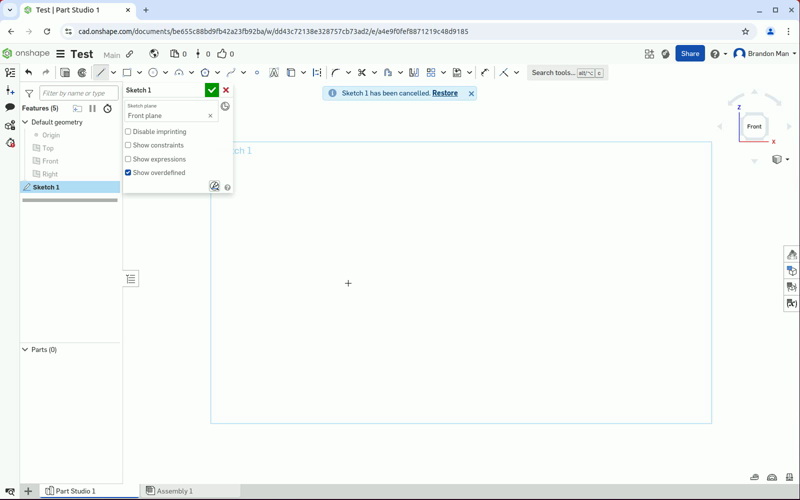
click(348, 282)
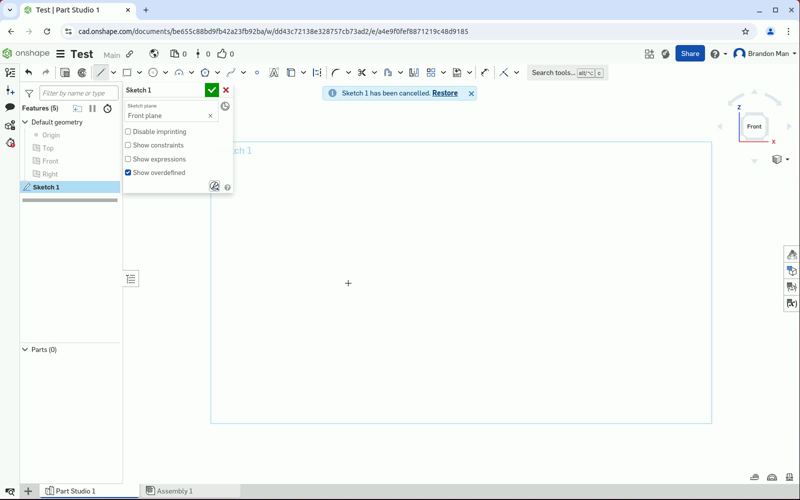
key_up(shift)
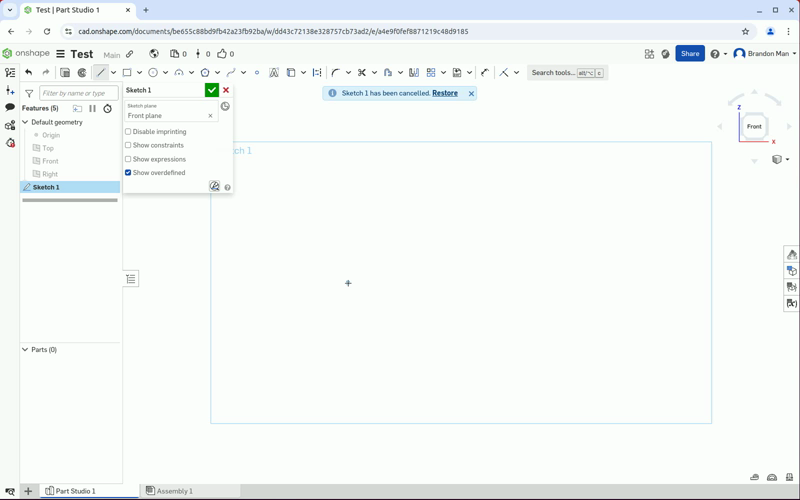
key_down(shift)
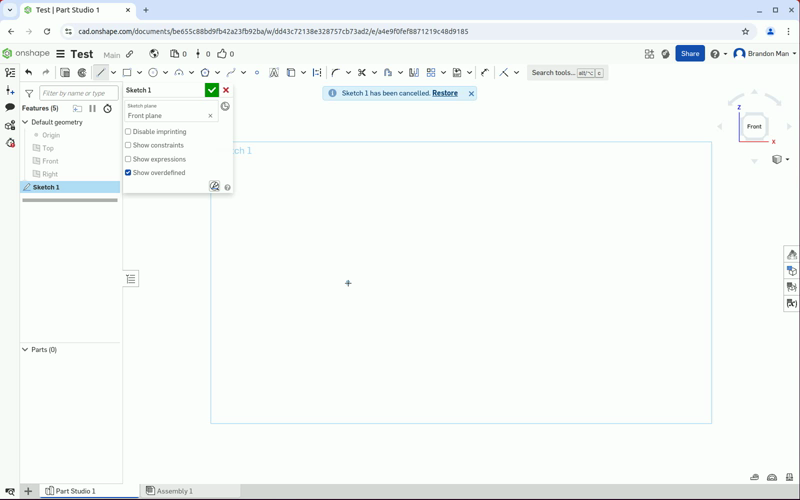
mouse_move(460, 282)
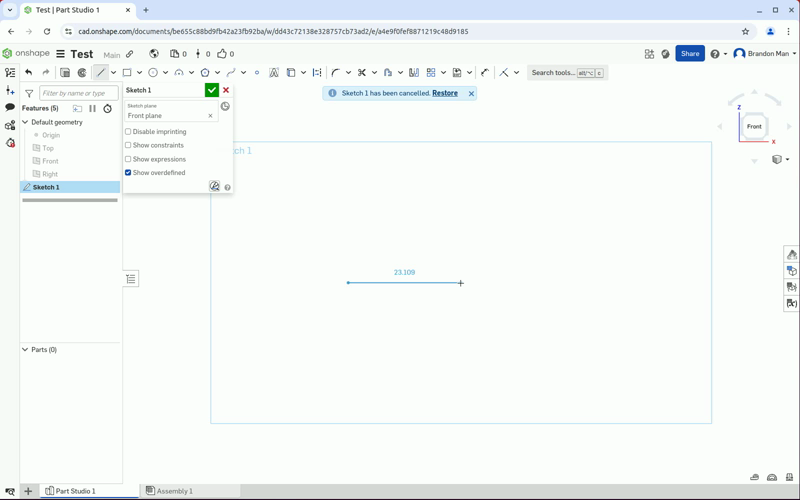
click(460, 282)
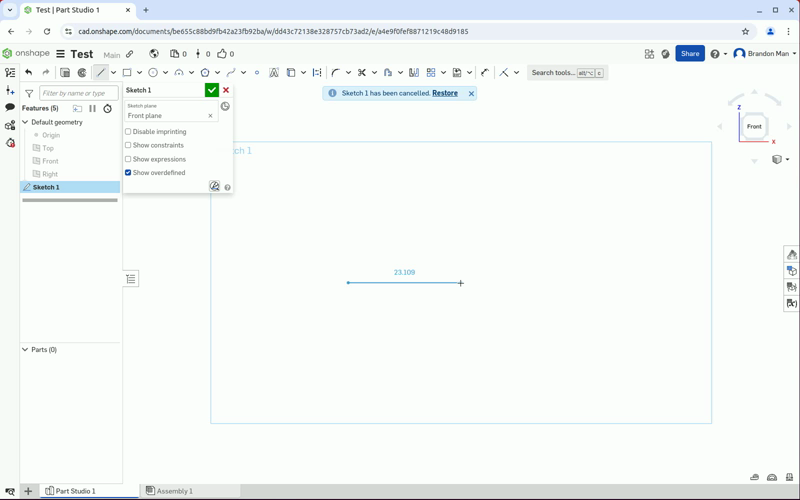
key_up(shift)
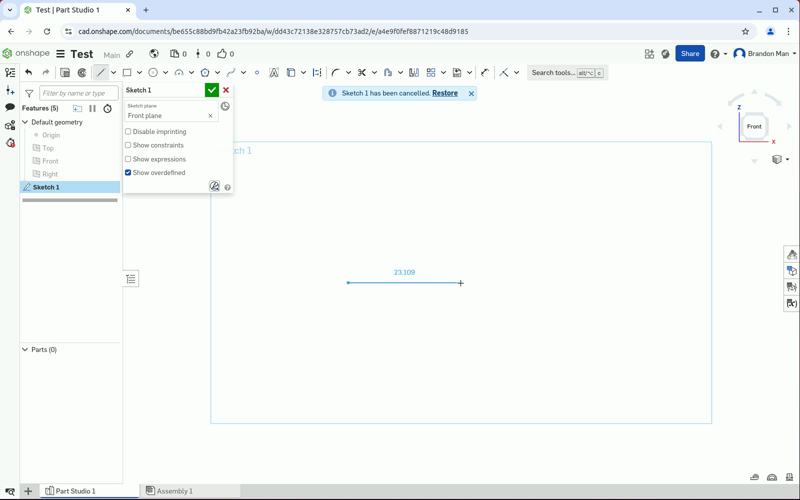
key_down(shift)
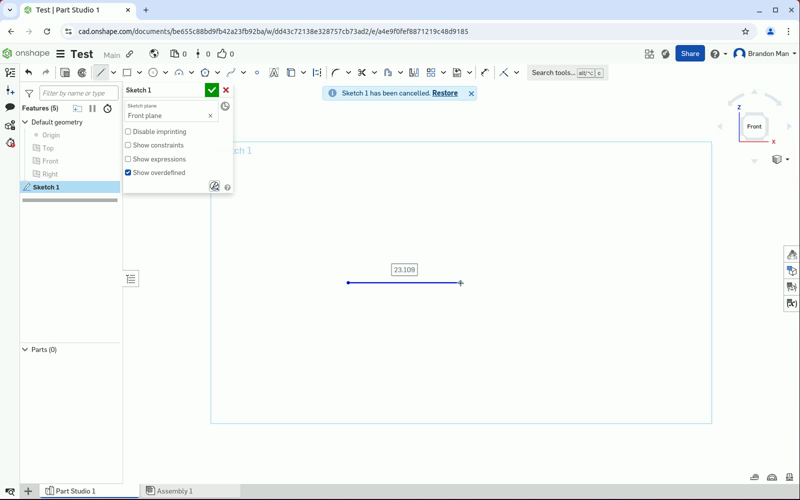
mouse_move(490, 282)
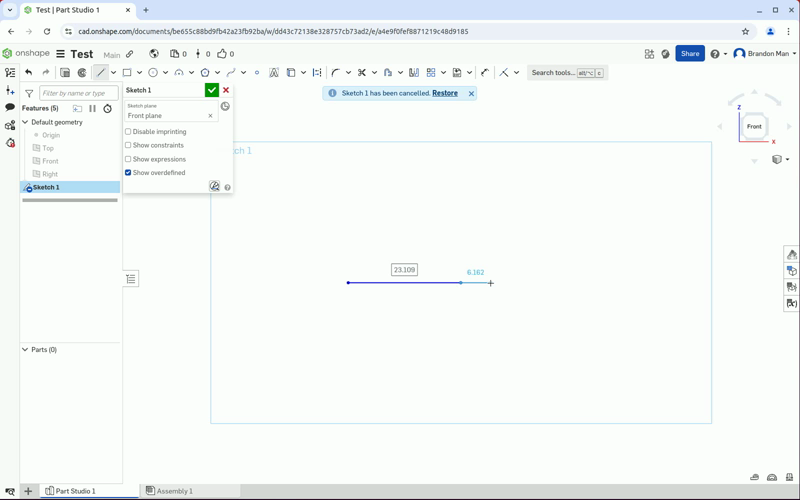
mouse_move(433, 256)
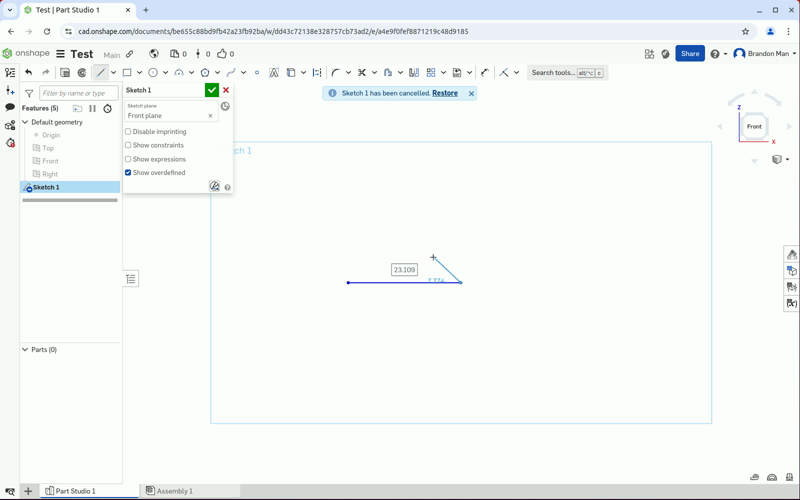
click(433, 256)
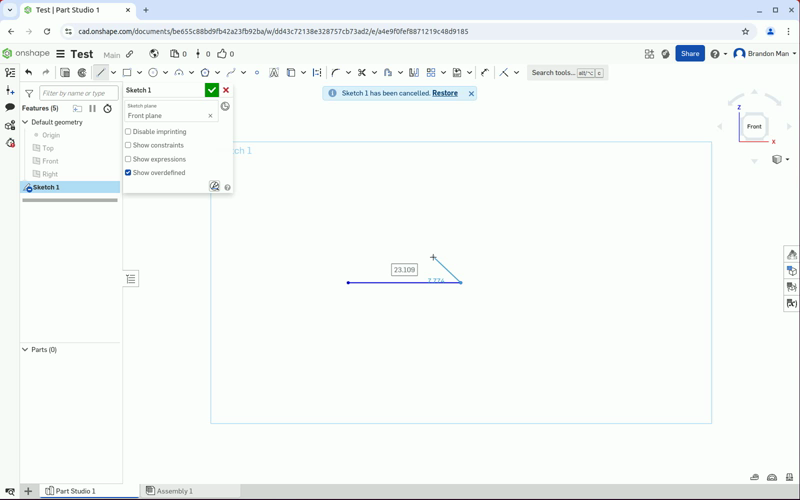
key_up(shift)
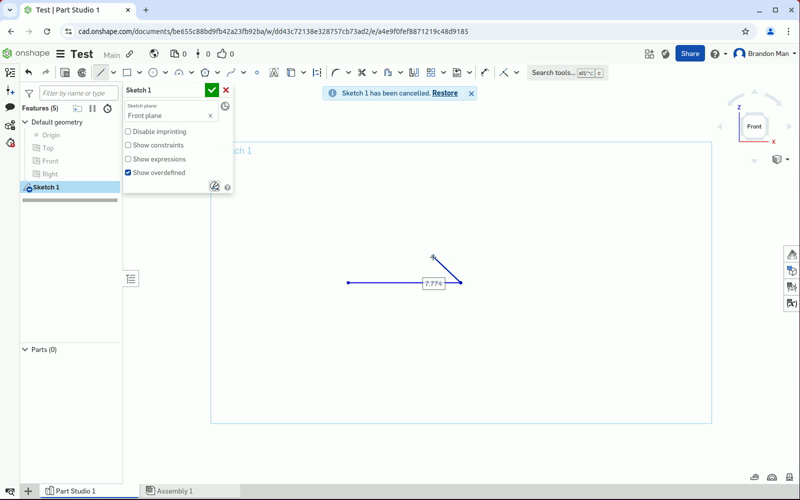
key(esc)
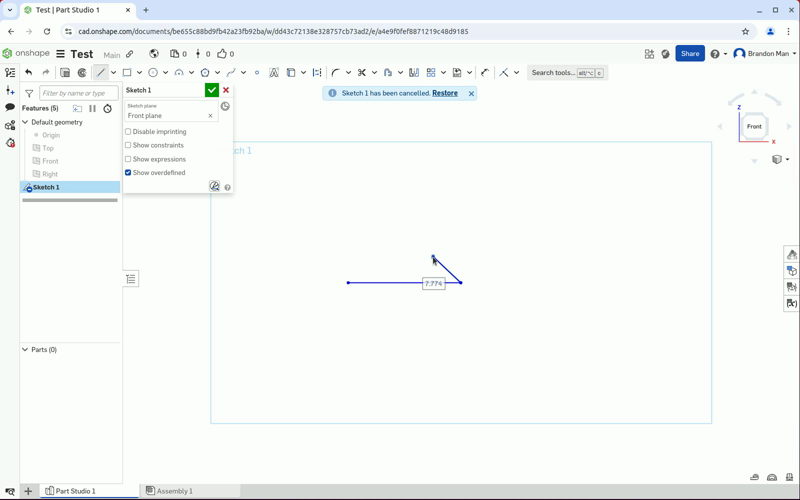
key(a)
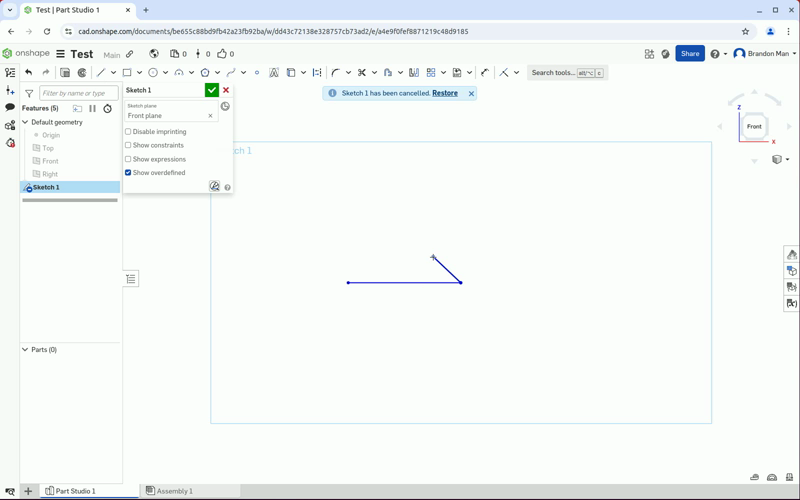
mouse_move(433, 256)
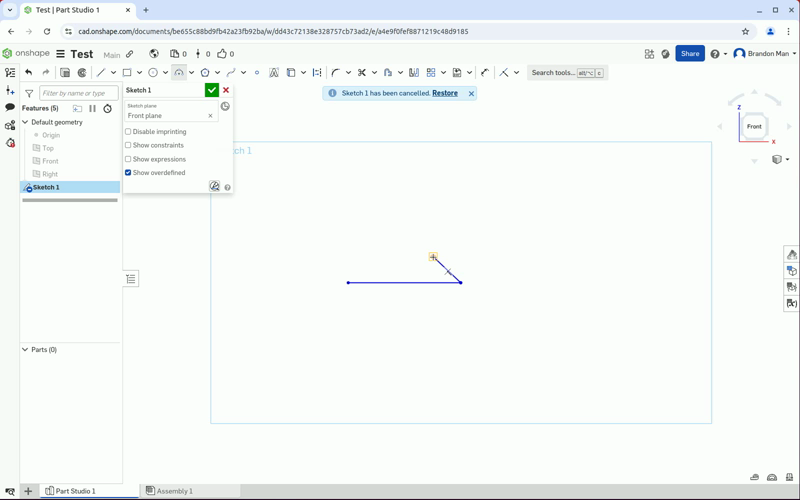
click(433, 256)
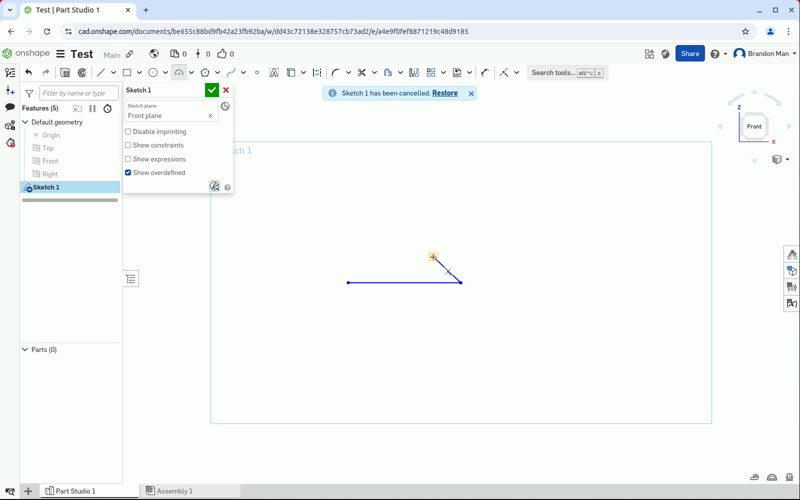
key_down(shift)
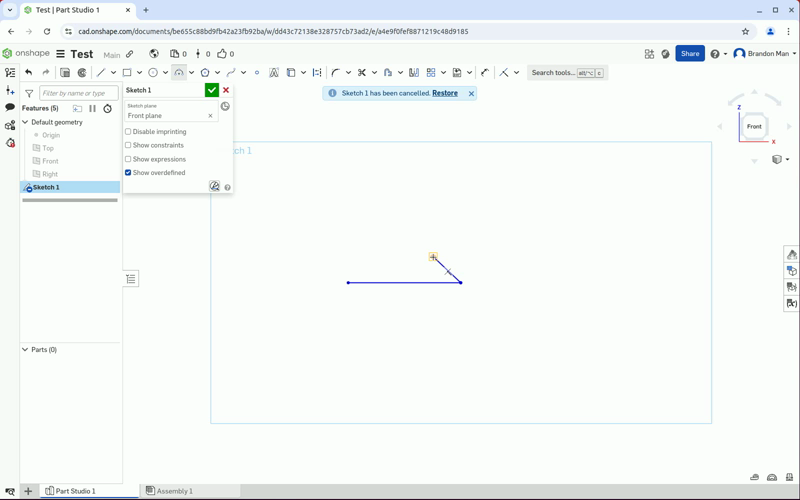
mouse_move(375, 256)
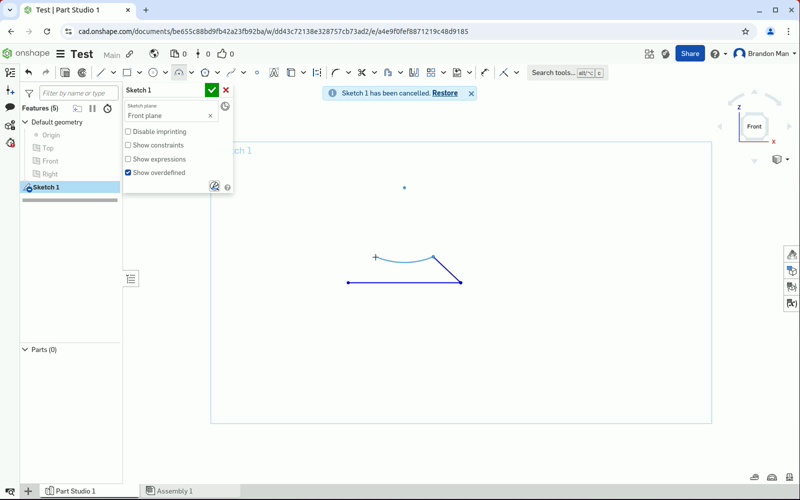
click(375, 256)
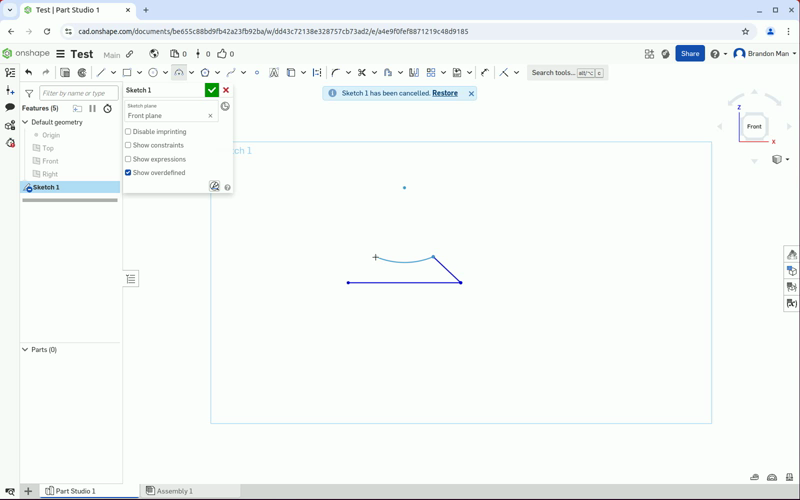
mouse_move(404, 269)
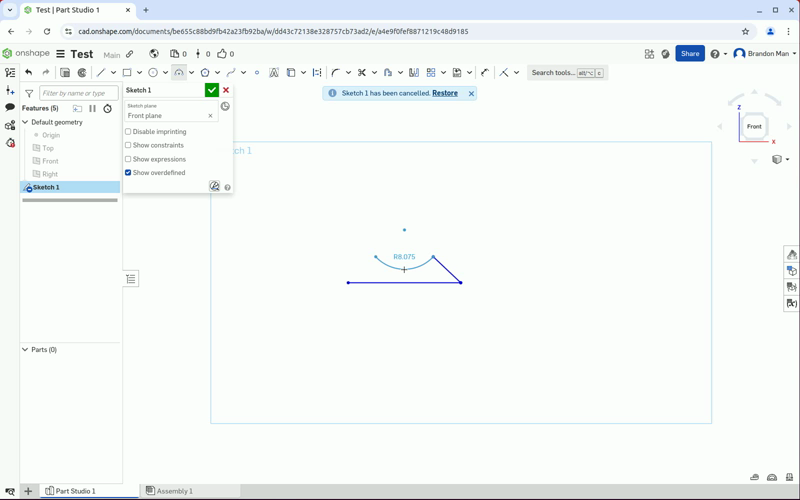
click(404, 269)
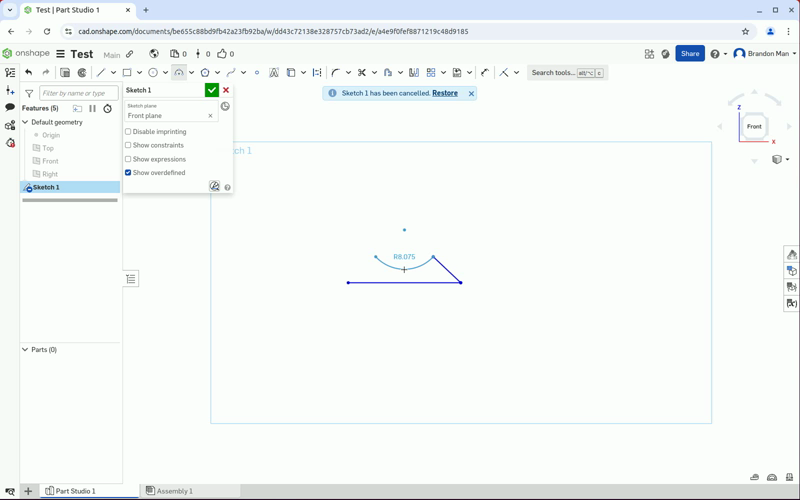
key_up(shift)
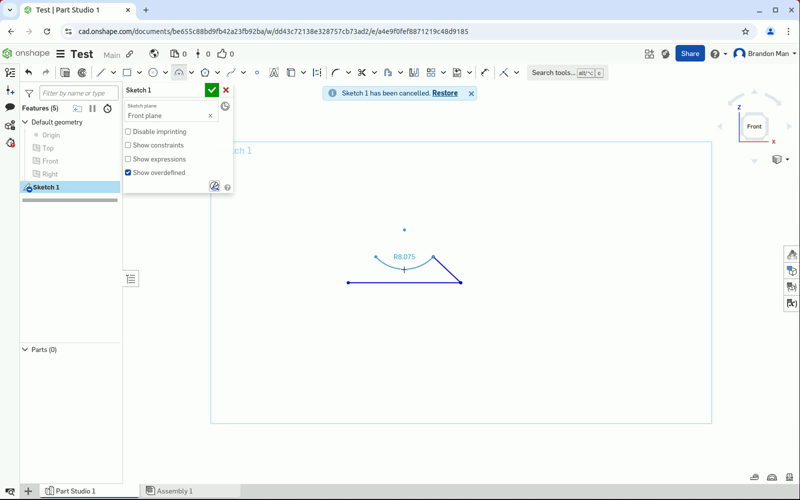
key(esc)
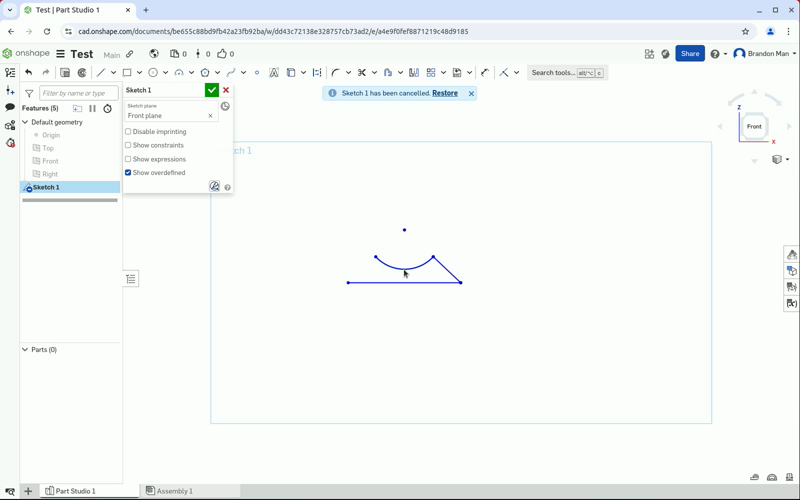
key(l)
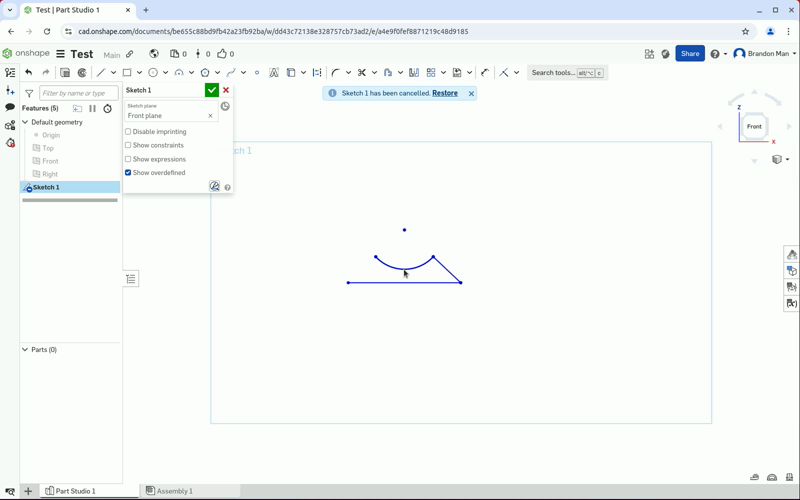
mouse_move(375, 256)
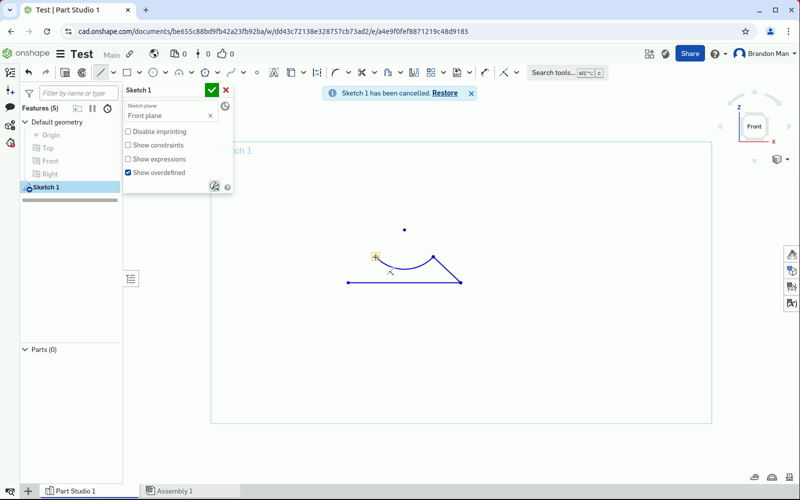
click(375, 256)
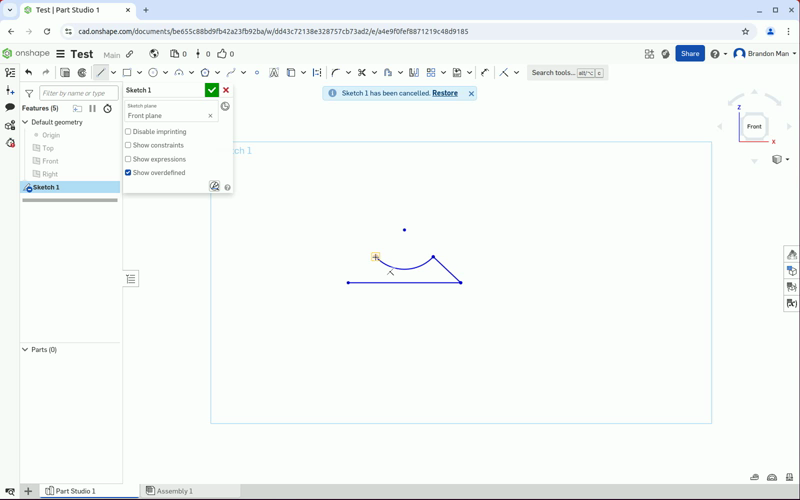
mouse_move(405, 256)
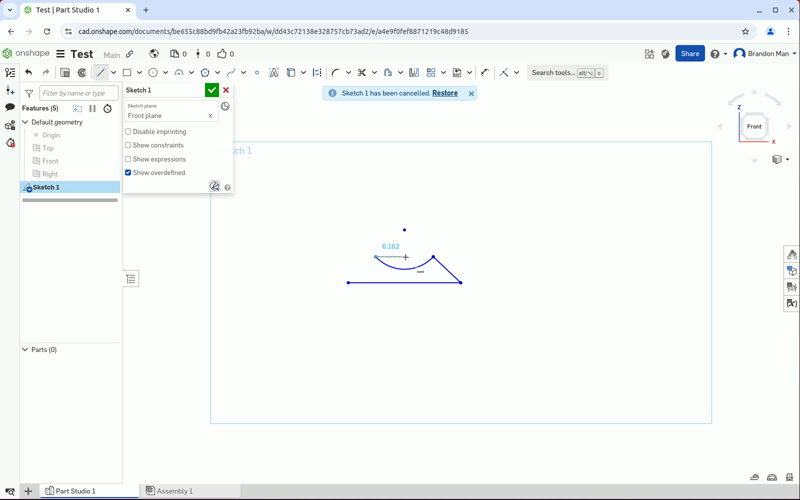
key_down(shift)
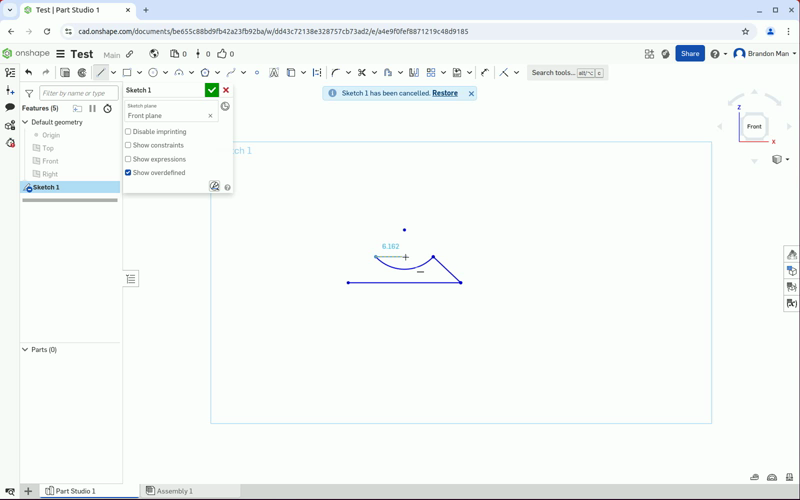
mouse_move(348, 282)
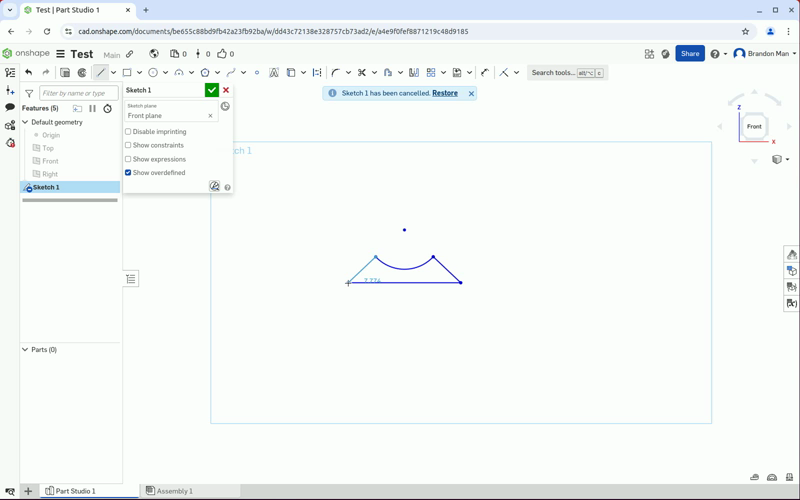
key_up(shift)
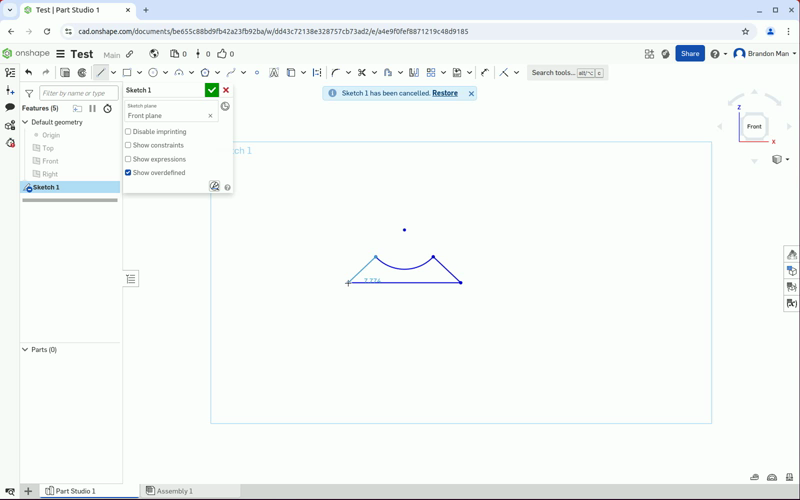
click(348, 282)
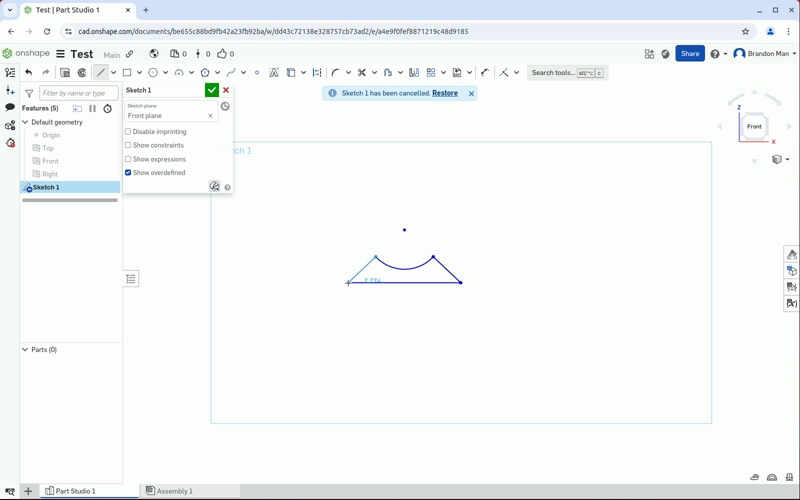
key(esc)
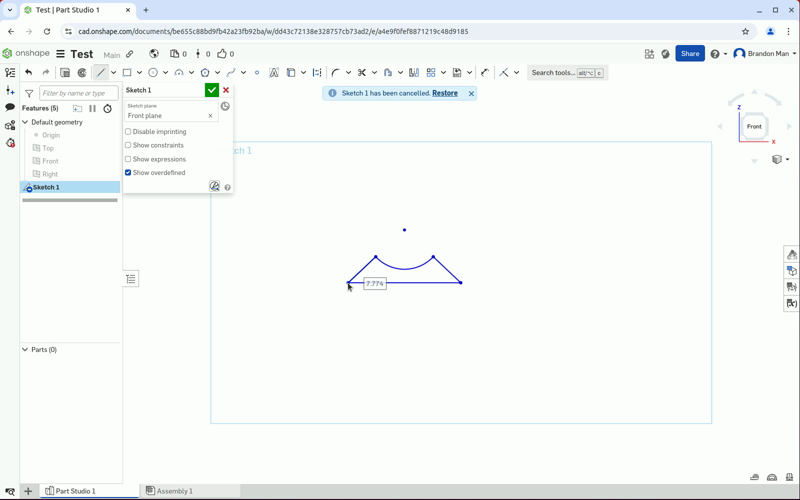
mouse_move(377, 273)
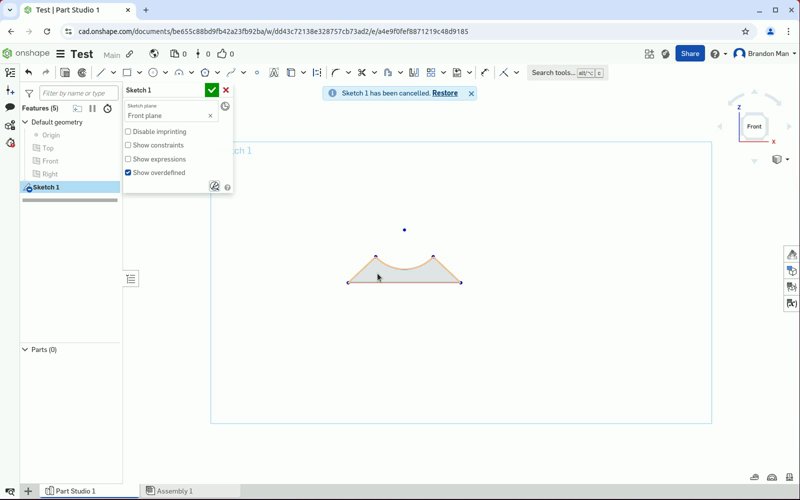
scroll(6)
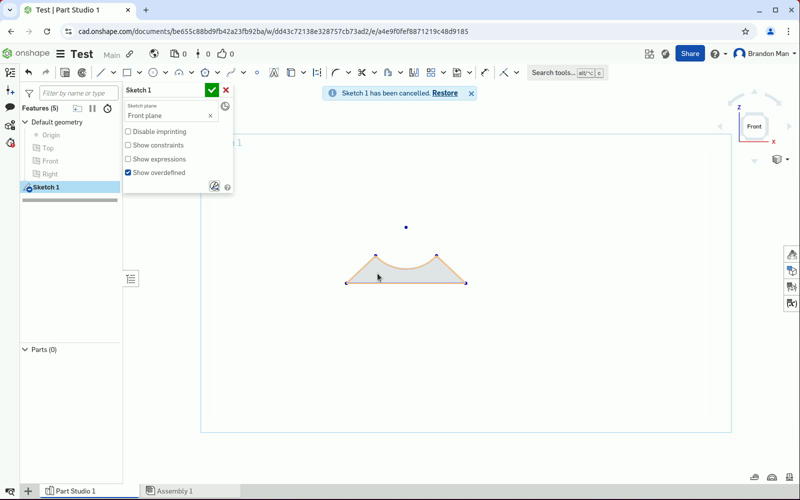
scroll(6)
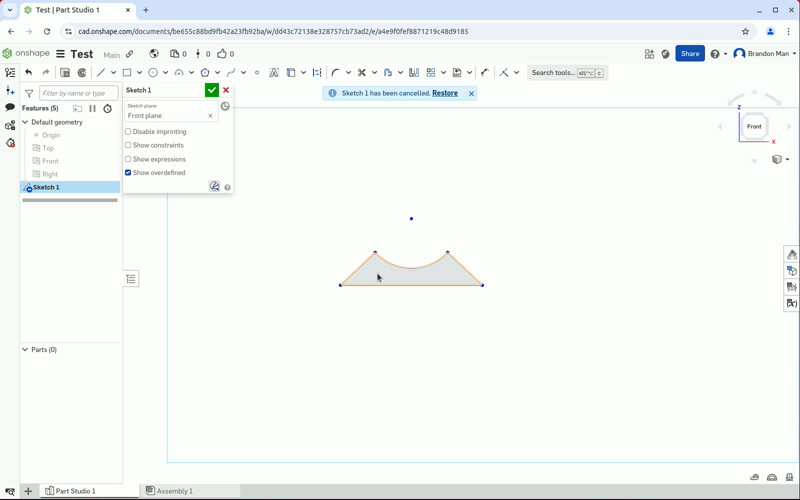
scroll(6)
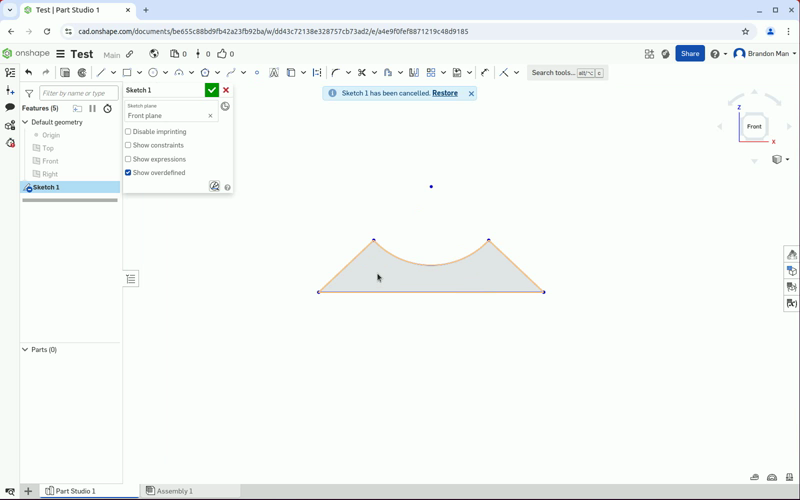
scroll(6)
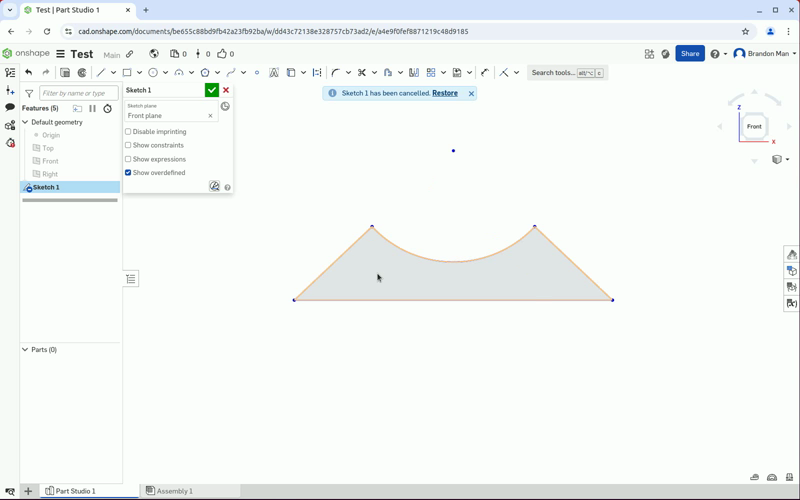
scroll(6)
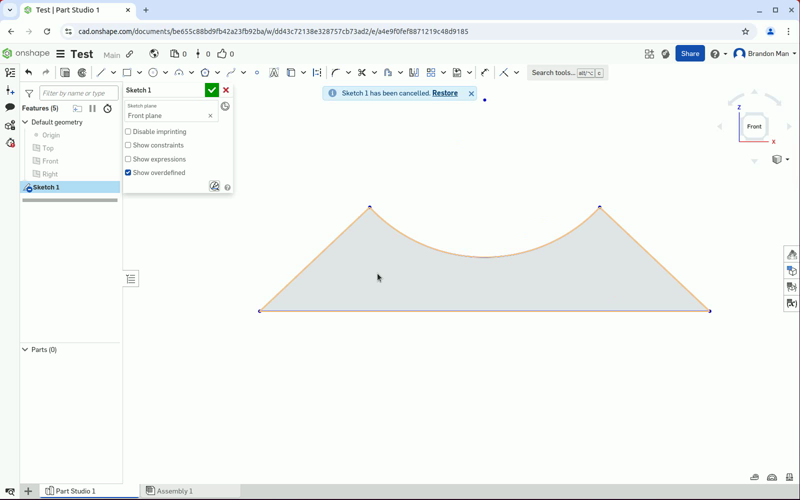
scroll(6)
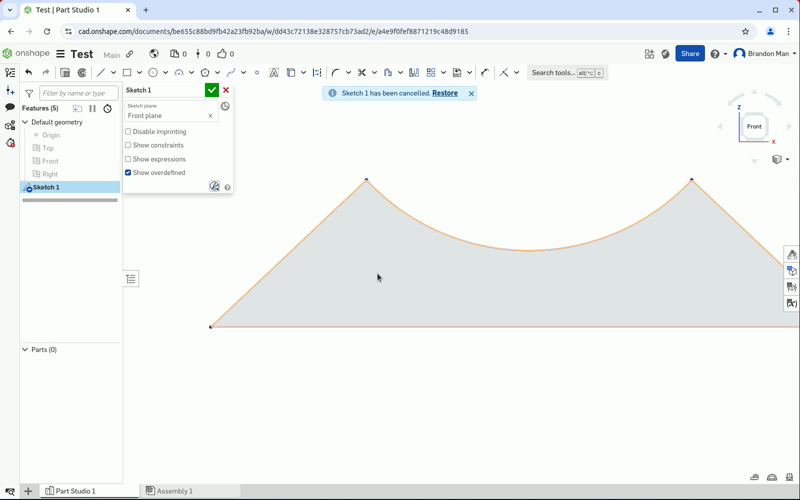
scroll(6)
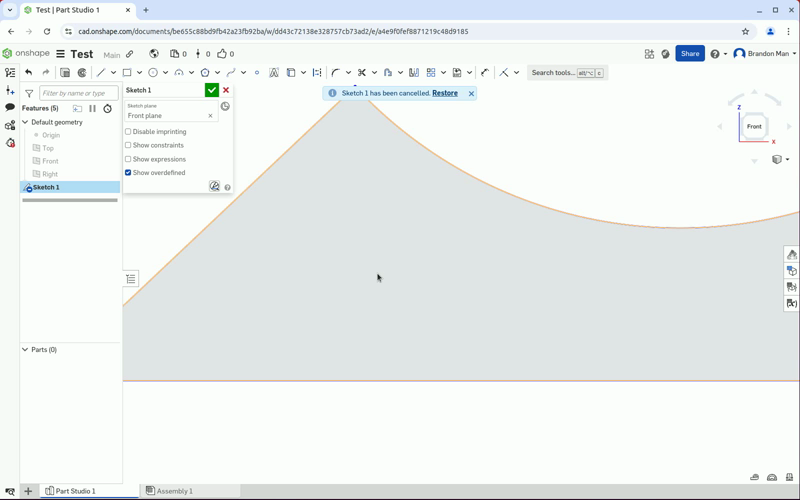
click(377, 273)
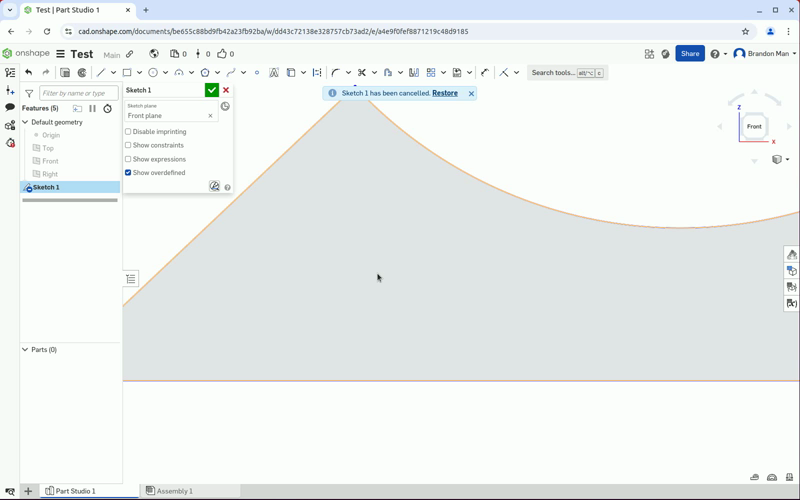
scroll(-6)
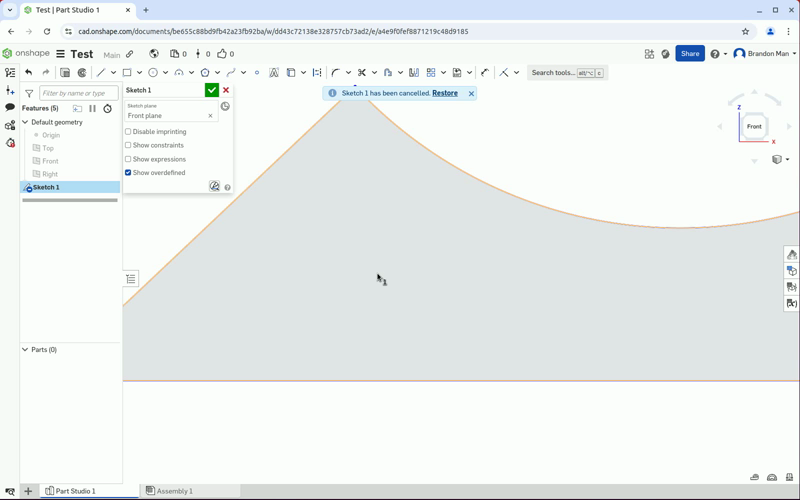
scroll(-6)
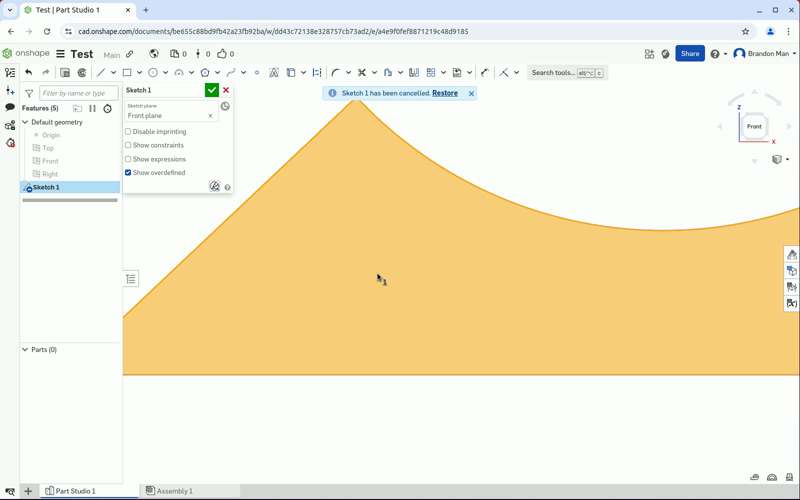
scroll(-6)
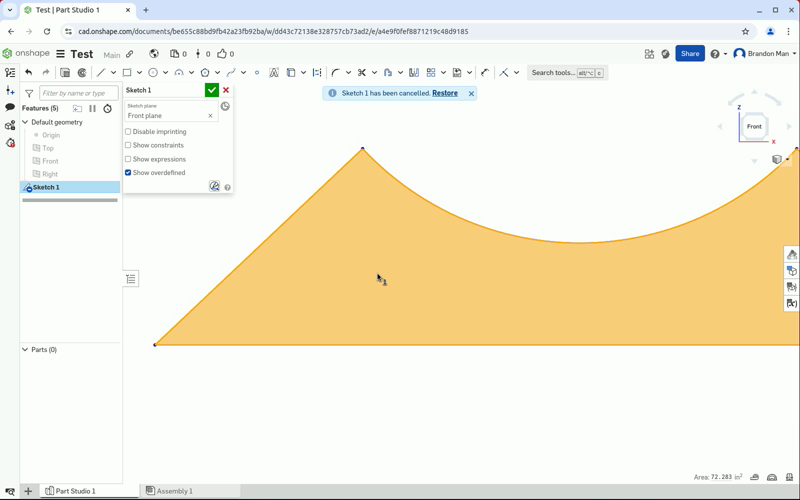
scroll(-6)
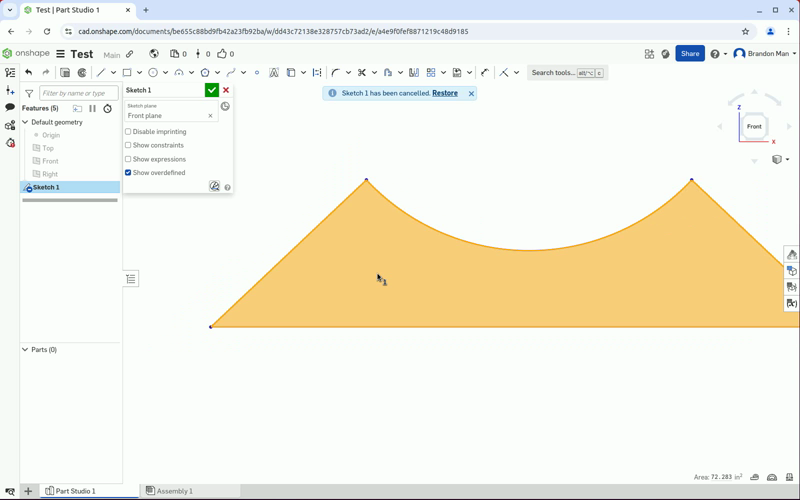
scroll(-6)
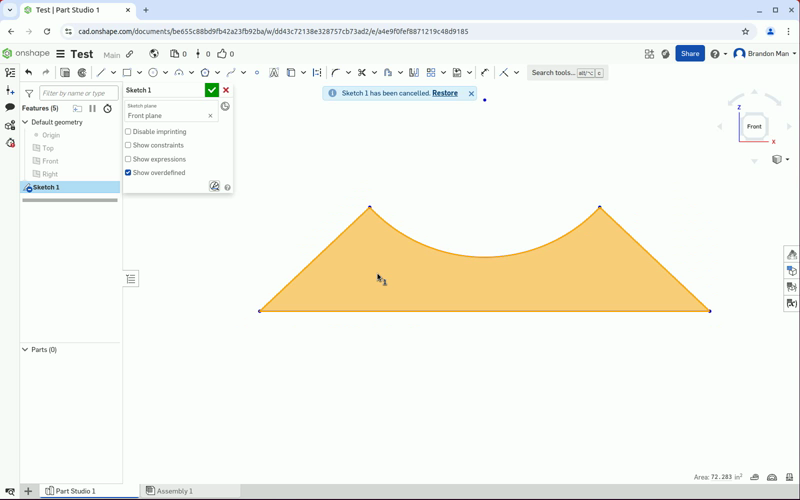
scroll(-6)
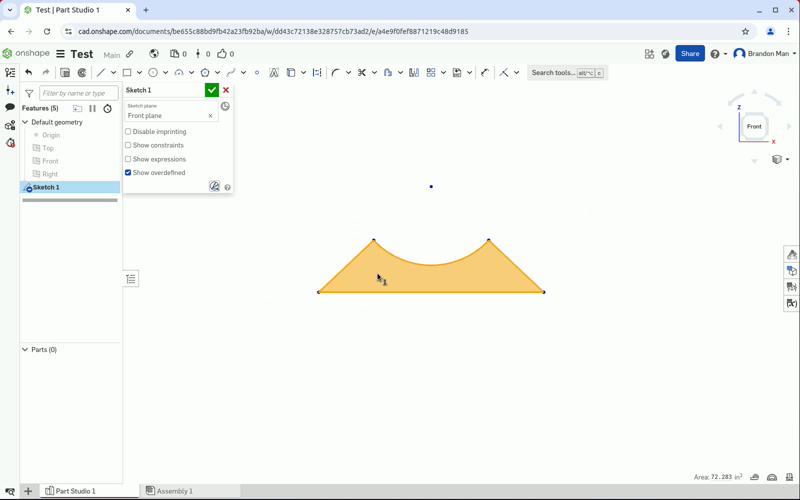
scroll(-6)
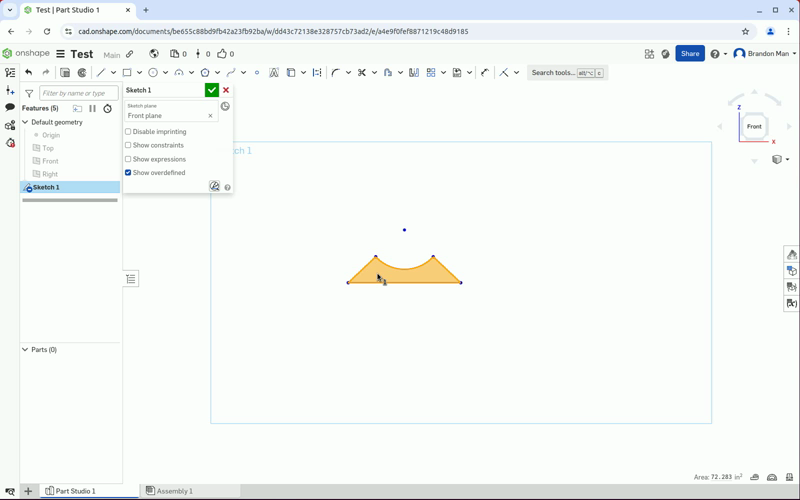
mouse_move(73, 352)
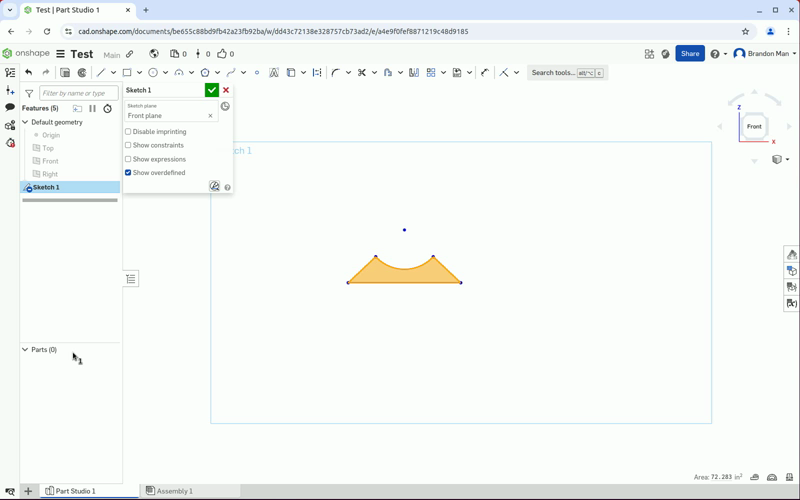
key(shift+y)
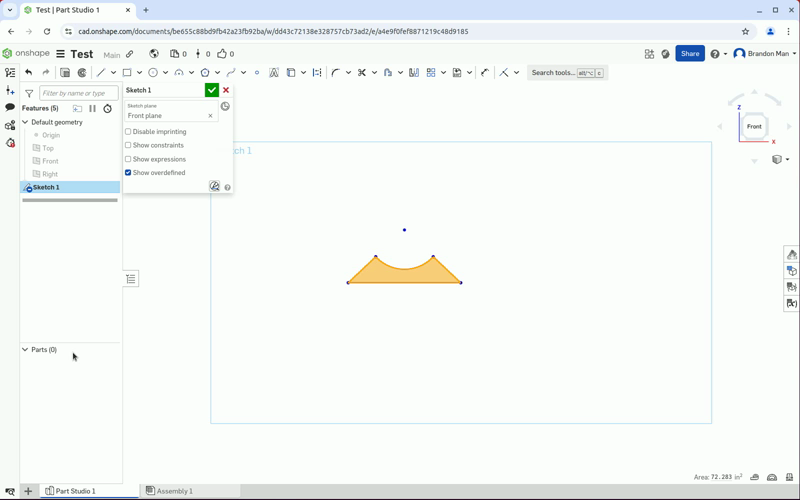
key(shift+e)
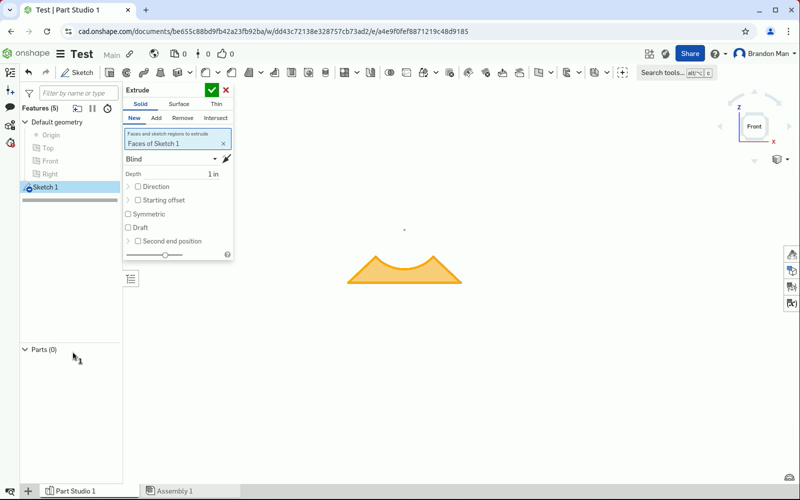
mouse_move(143, 106)
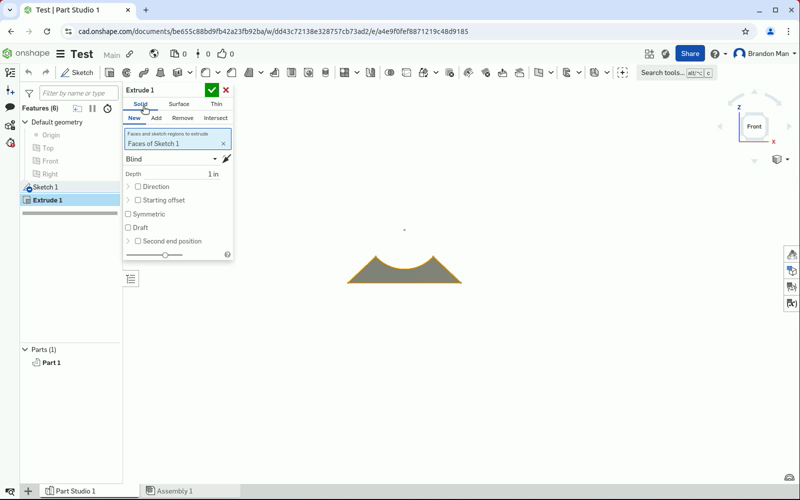
click(143, 106)
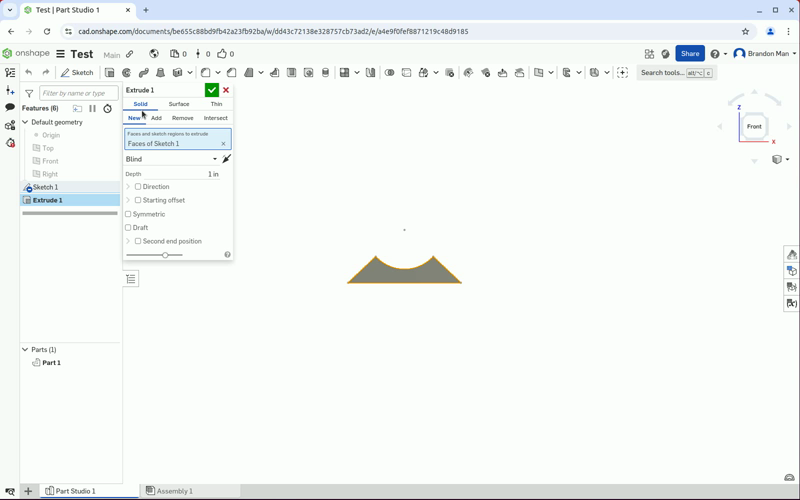
mouse_move(137, 120)
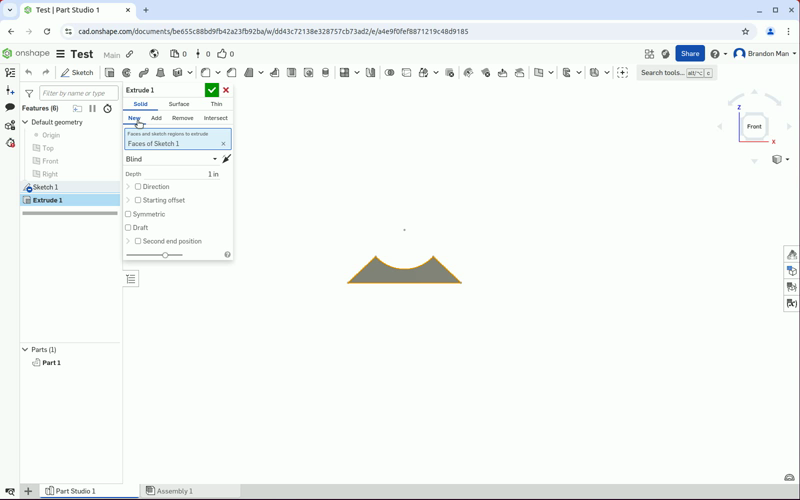
click(137, 120)
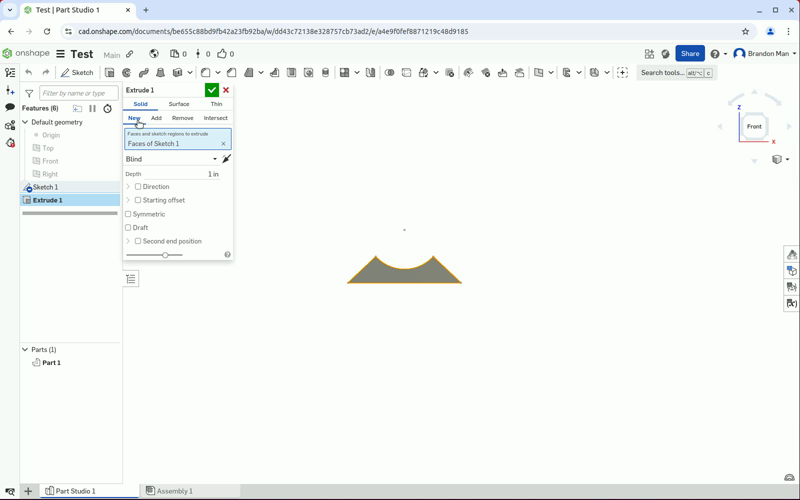
key(tab, 4)
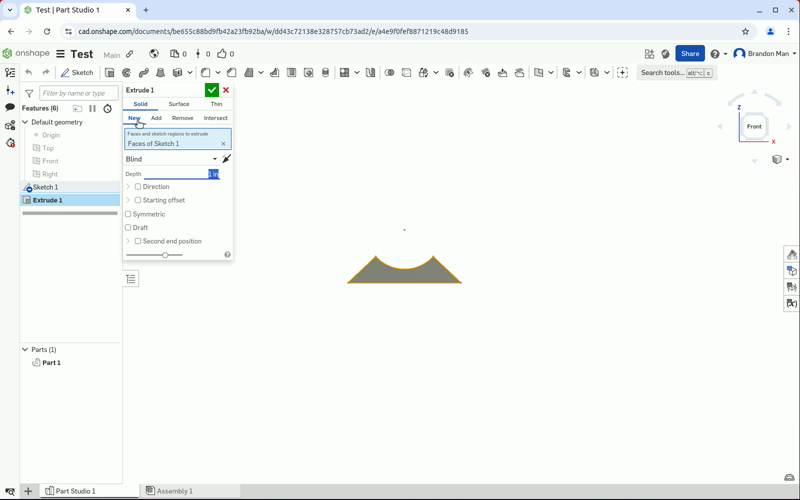
text(16.609)
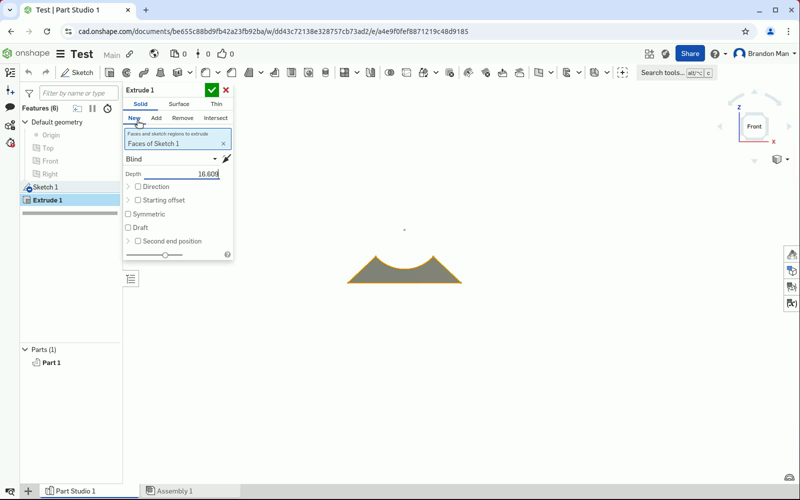
key(enter)
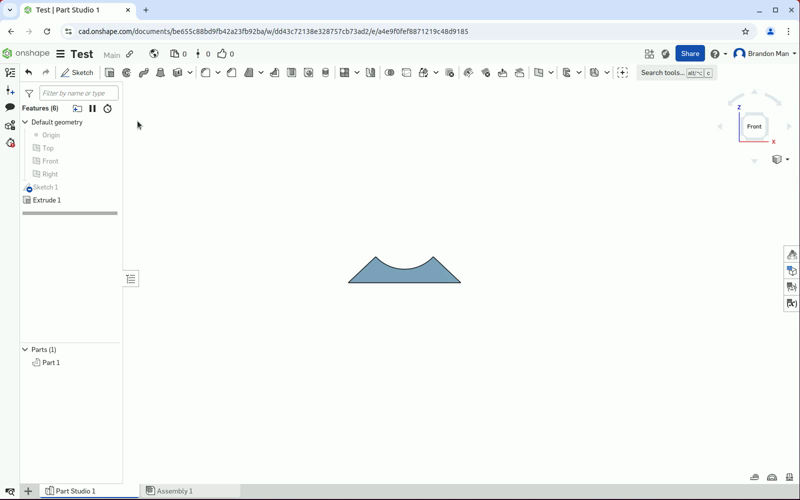
key(shift+h)
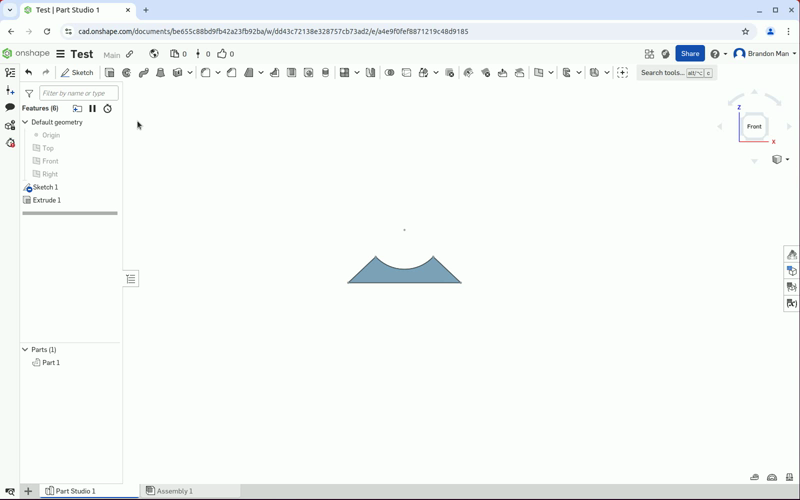
key(shift+h)
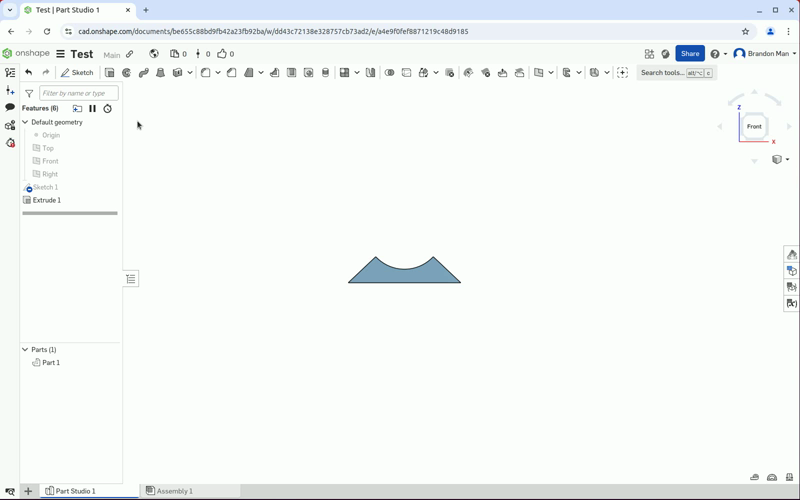
mouse_move(73, 189)
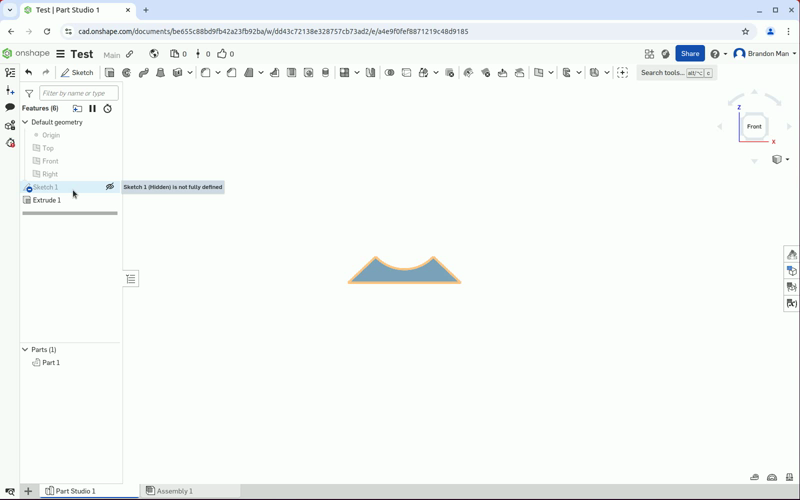
click(73, 189)
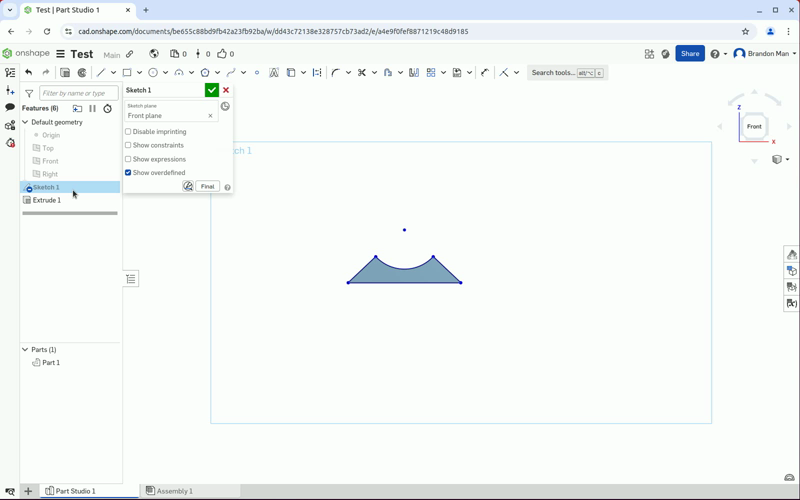
mouse_move(229, 92)
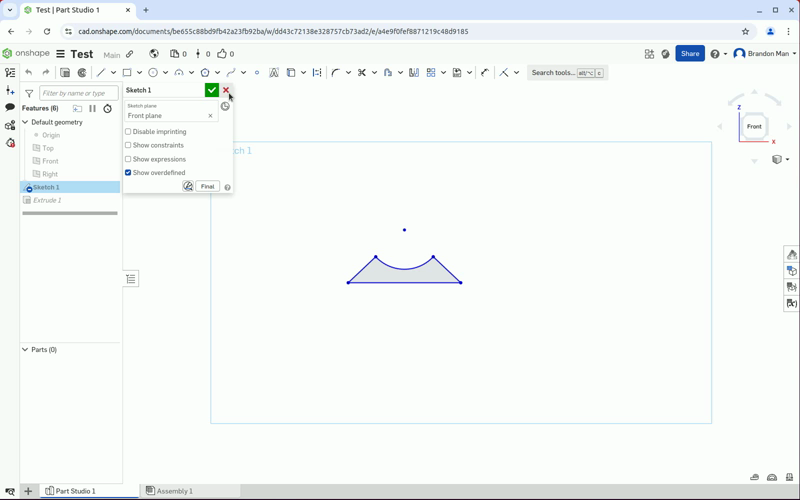
click(229, 92)
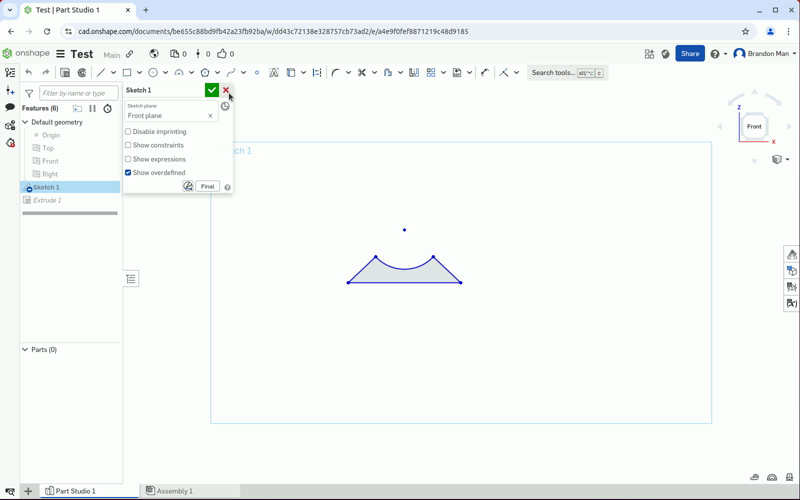
key(shift+s)
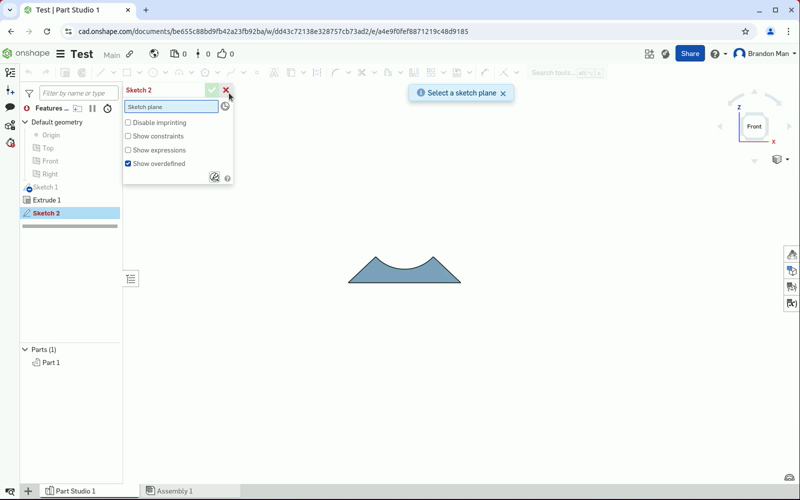
mouse_move(73, 163)
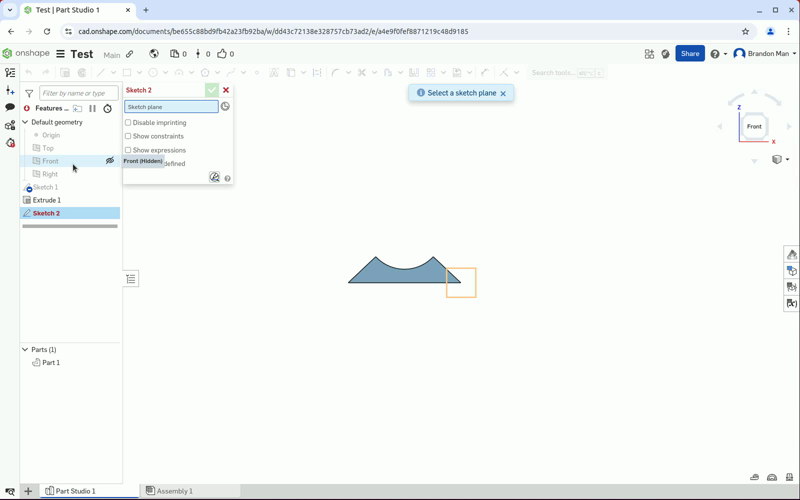
click(73, 163)
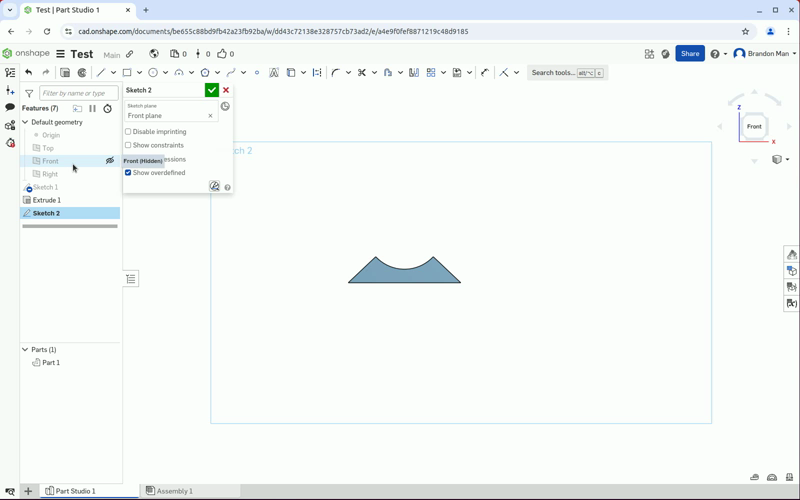
mouse_move(73, 352)
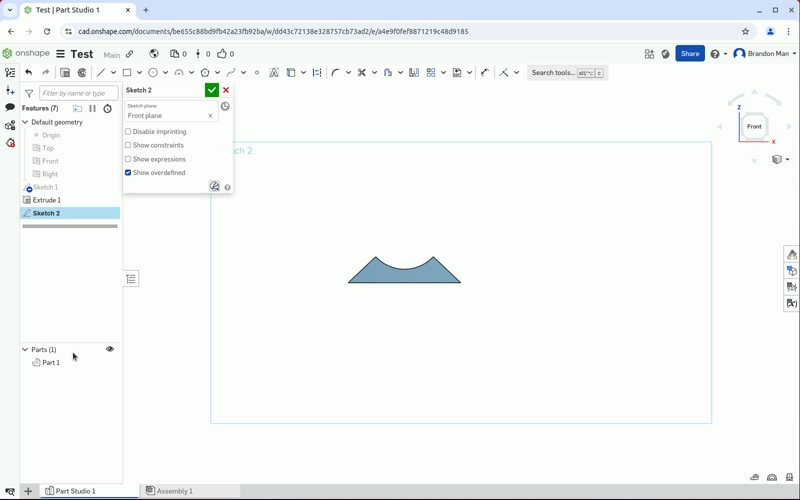
key(y)
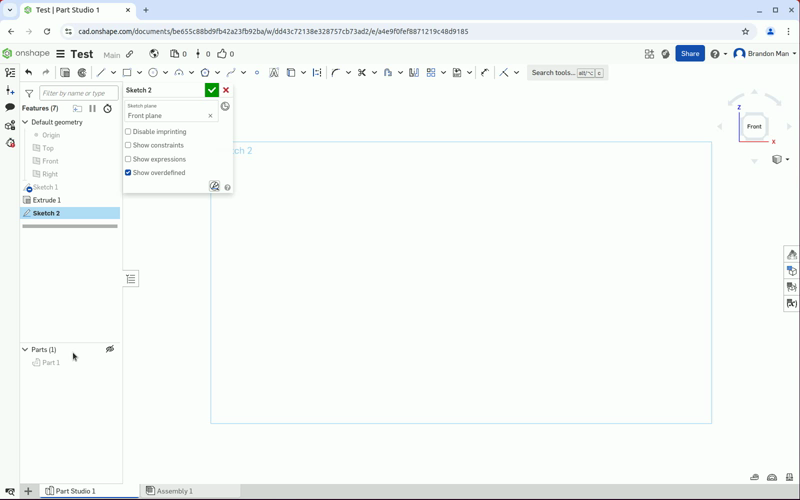
key(l)
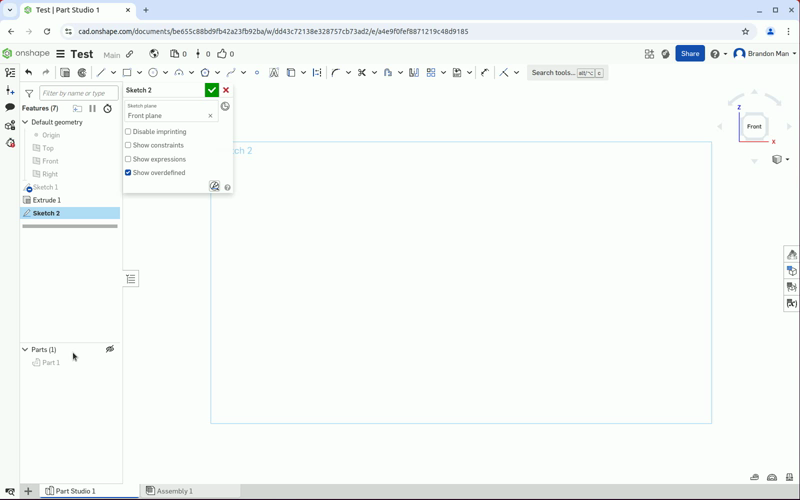
key_down(shift)
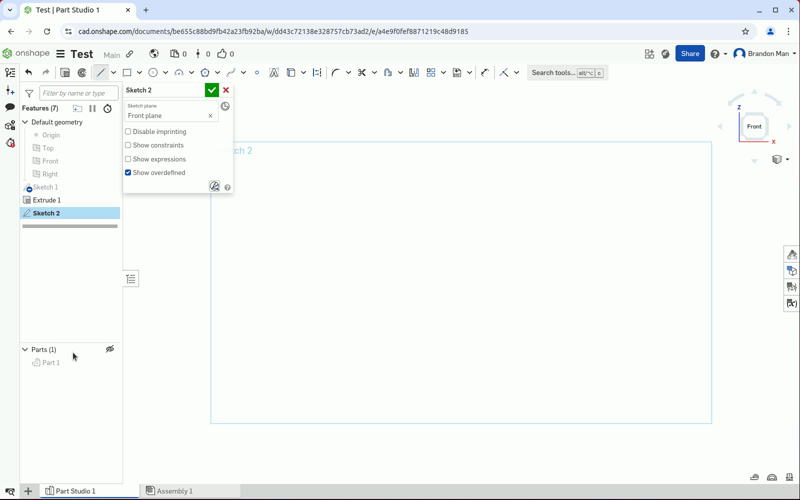
mouse_move(348, 177)
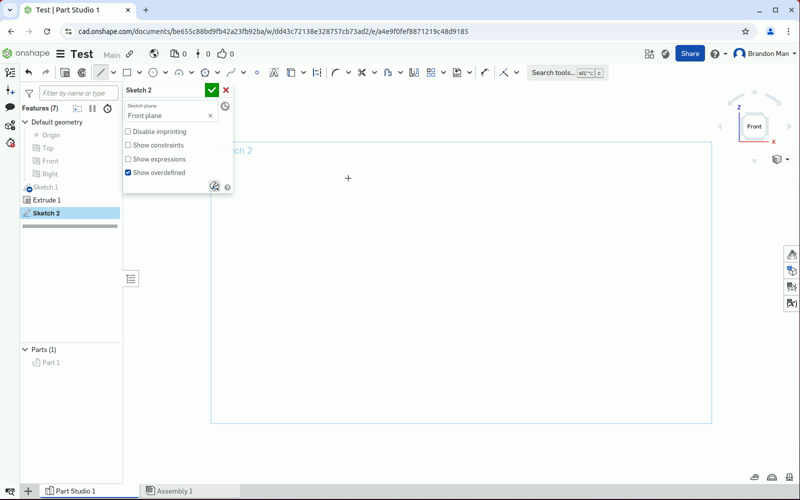
click(348, 177)
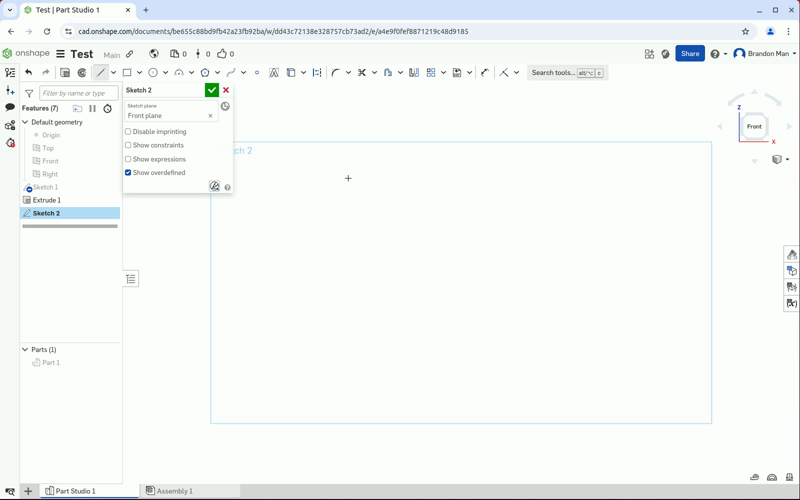
key_up(shift)
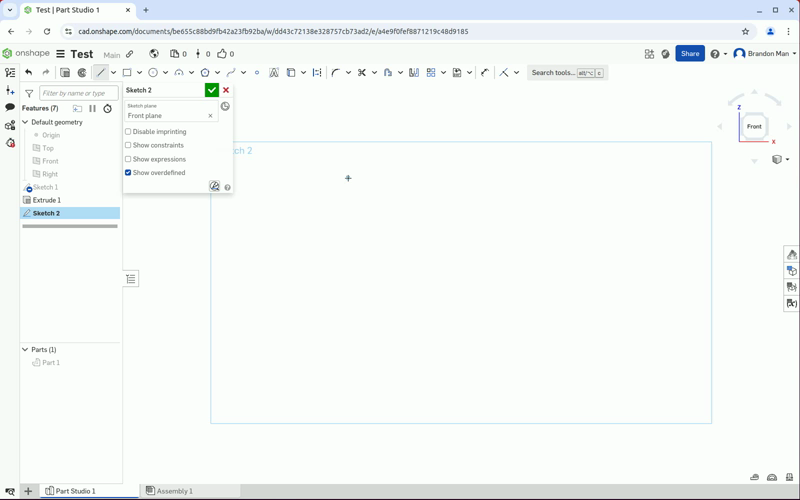
key_down(shift)
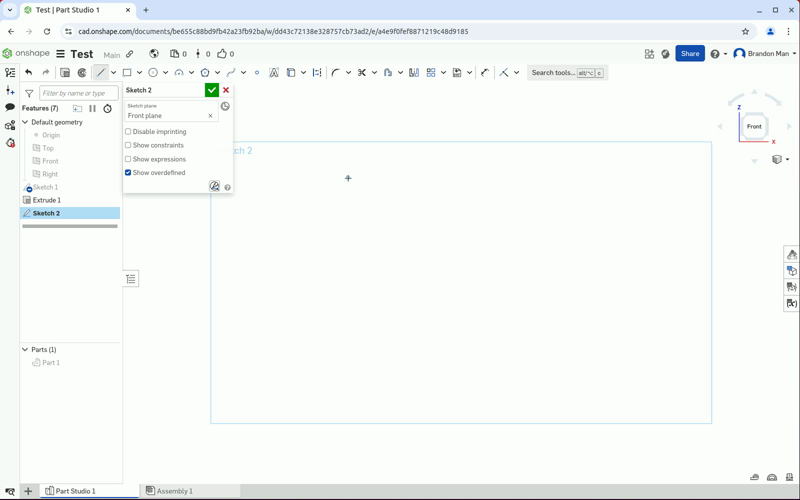
mouse_move(378, 177)
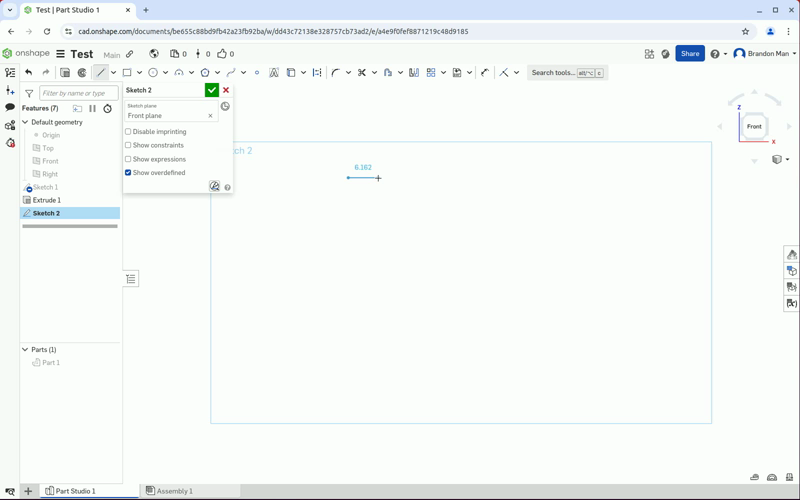
mouse_move(375, 203)
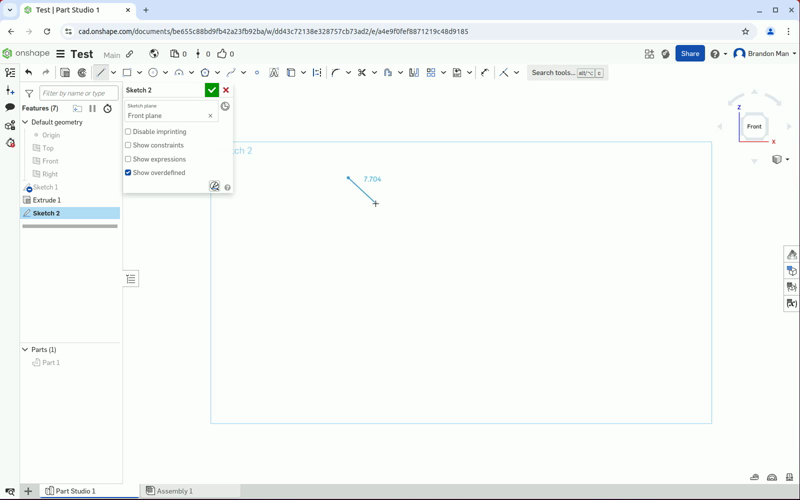
click(375, 203)
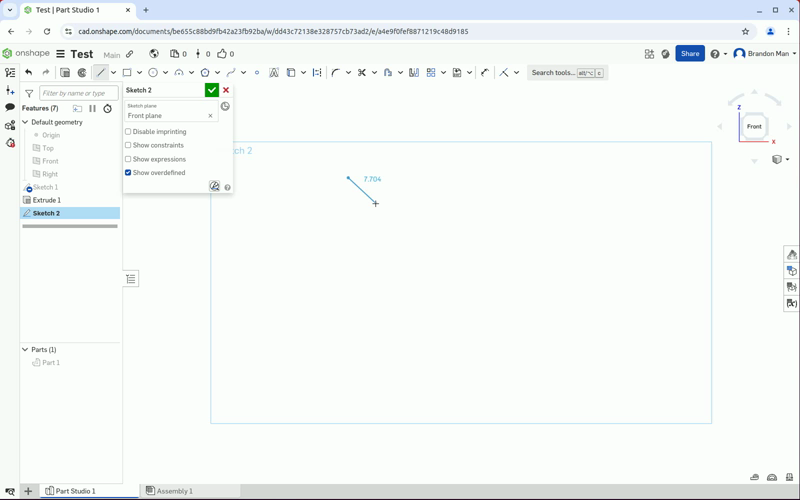
key_up(shift)
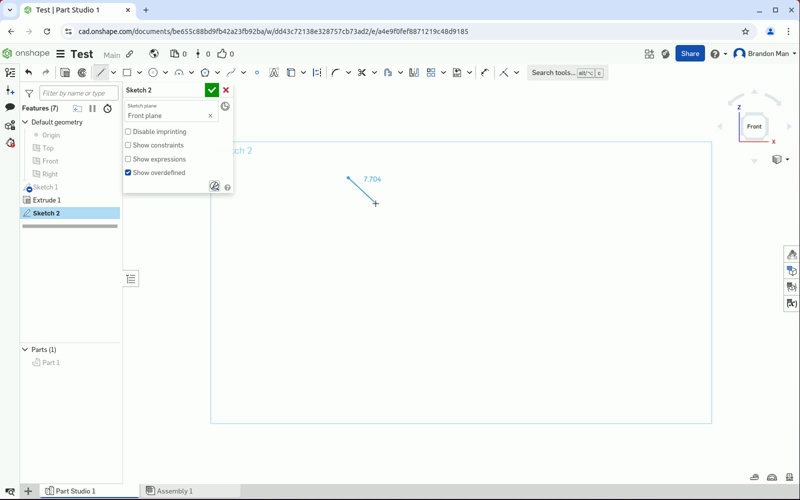
key(esc)
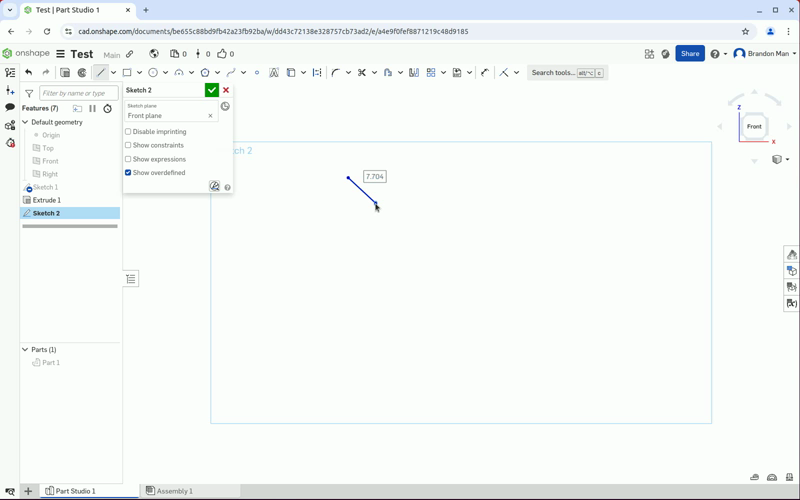
key(a)
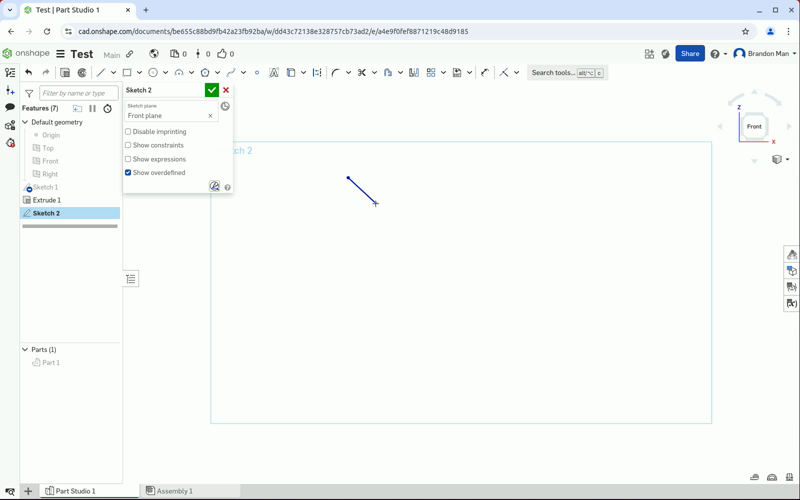
mouse_move(375, 203)
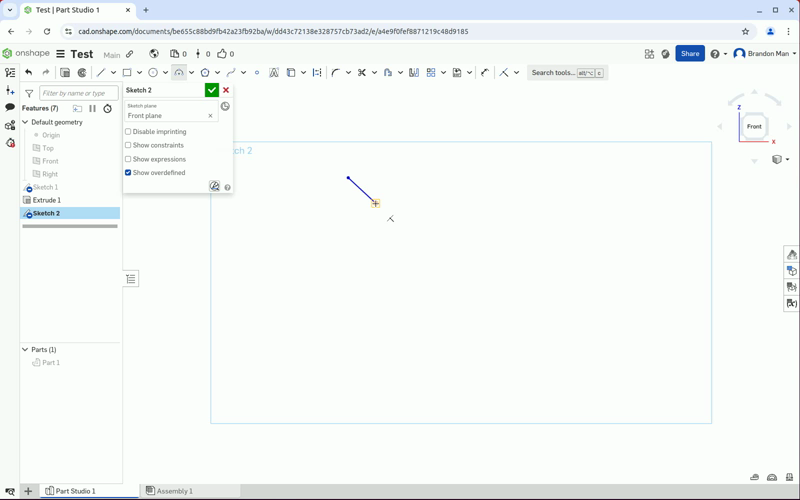
click(375, 203)
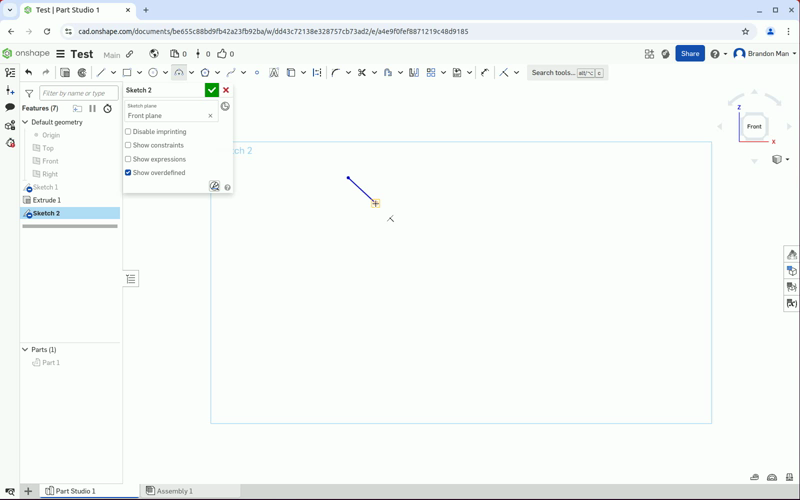
key_down(shift)
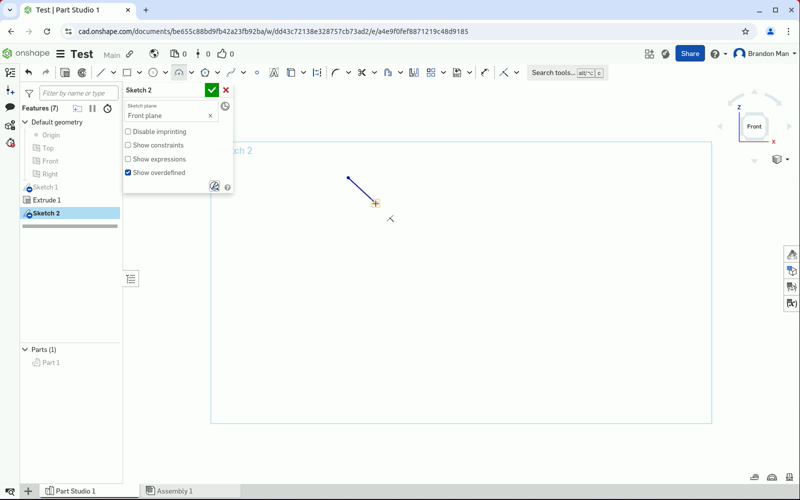
mouse_move(433, 203)
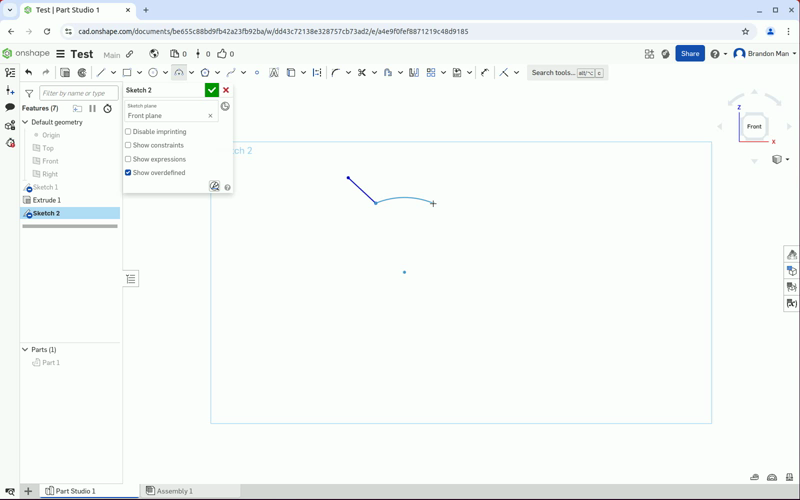
click(433, 203)
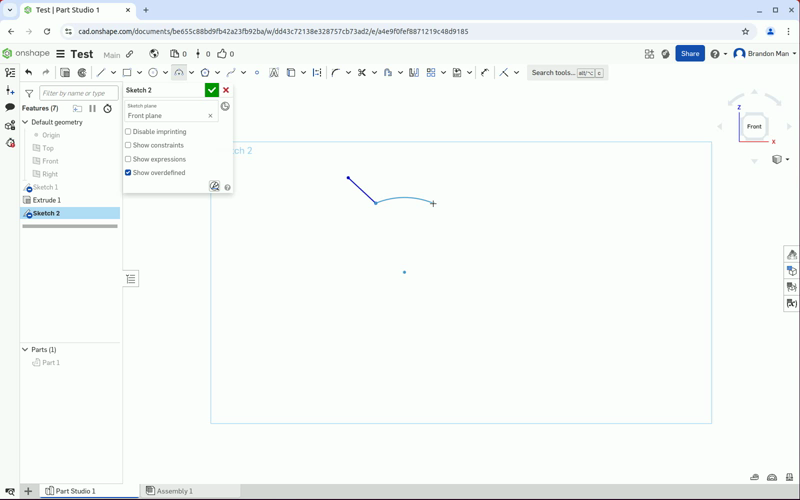
mouse_move(404, 190)
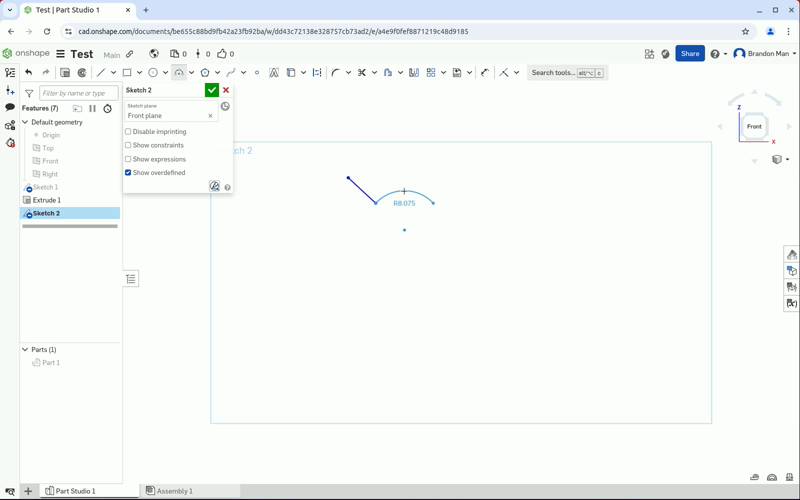
click(404, 190)
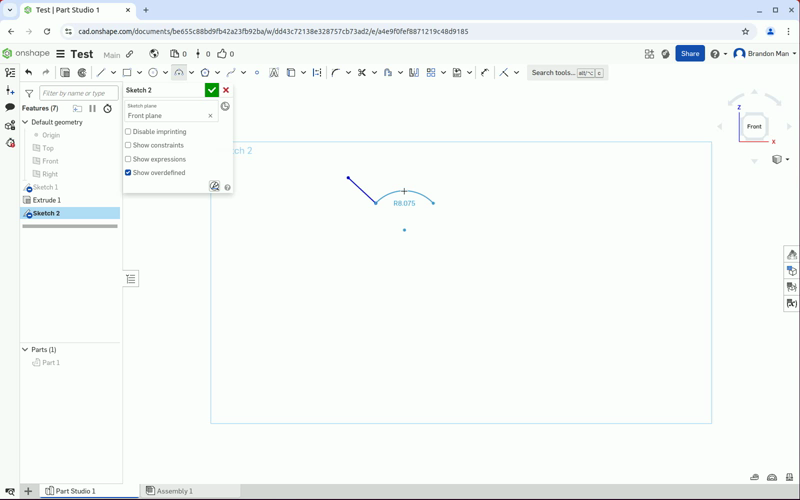
key_up(shift)
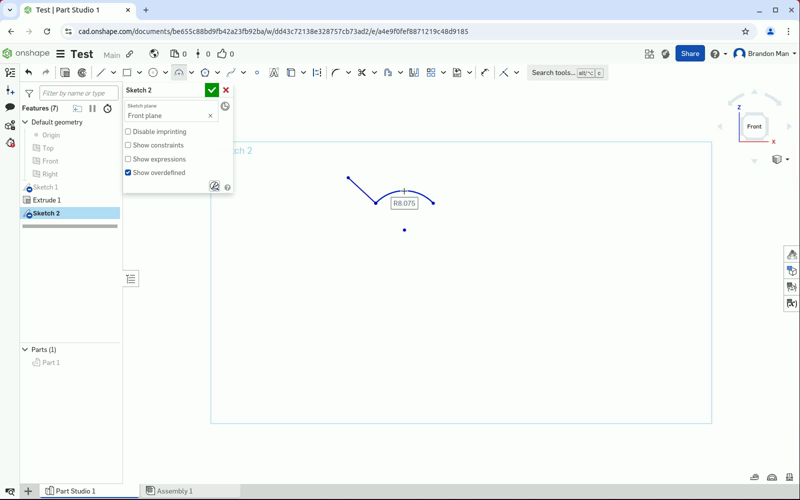
key(esc)
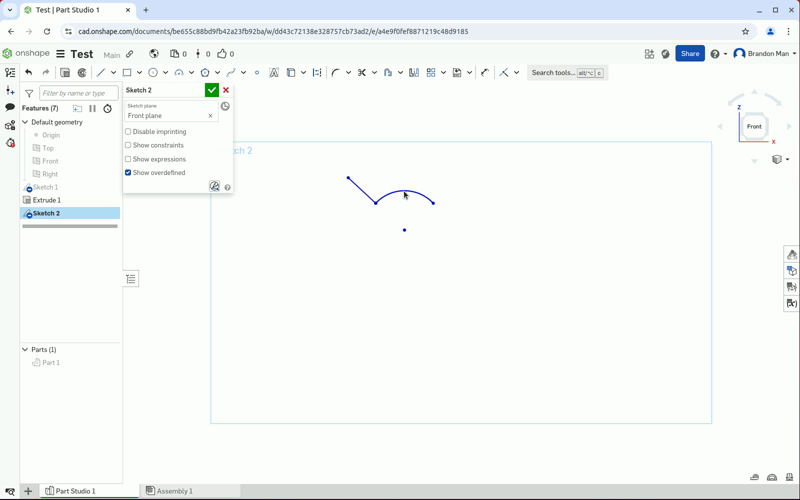
key(l)
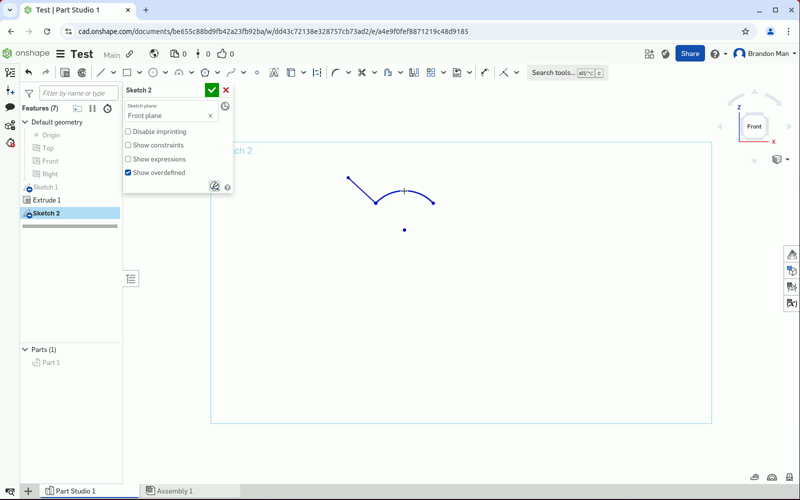
mouse_move(433, 203)
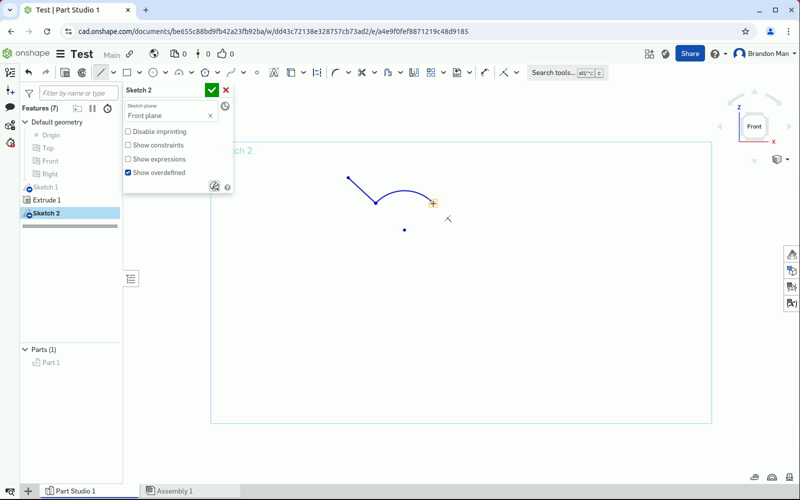
click(433, 203)
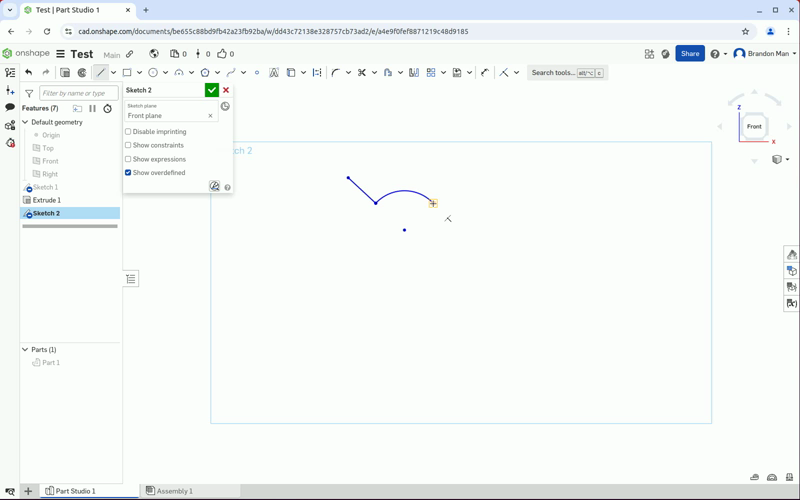
key_down(shift)
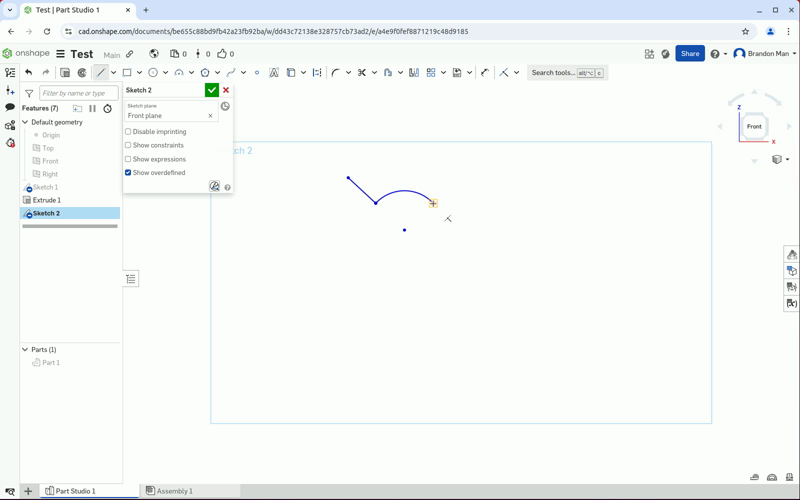
mouse_move(463, 203)
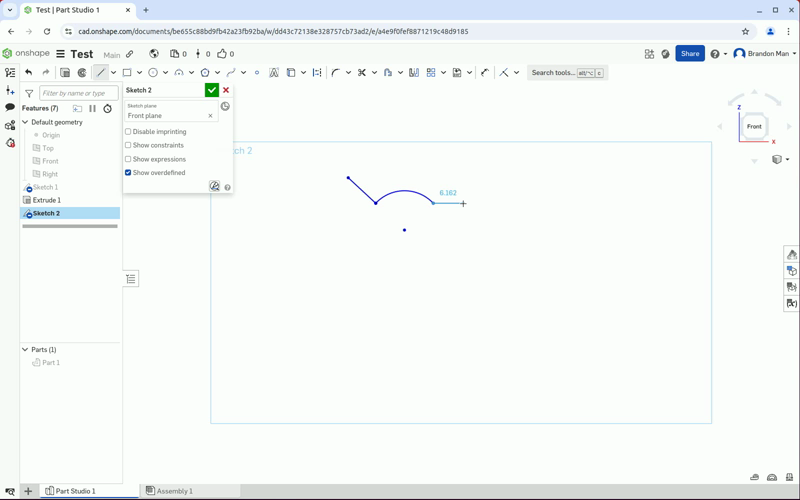
mouse_move(460, 177)
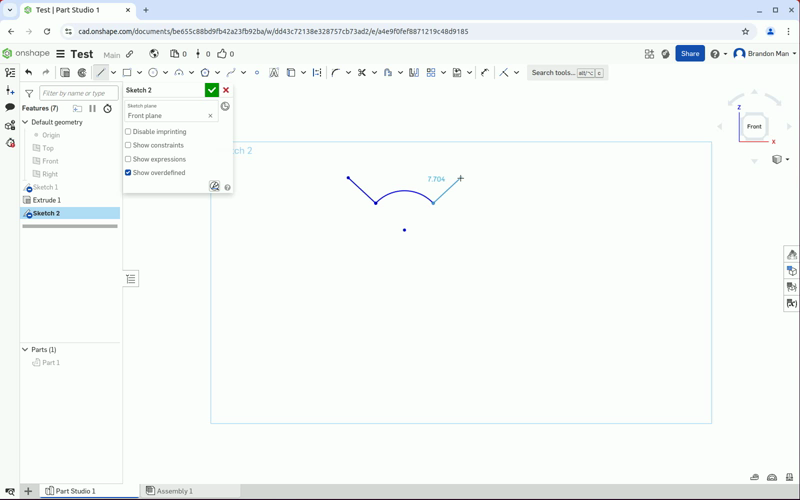
click(460, 177)
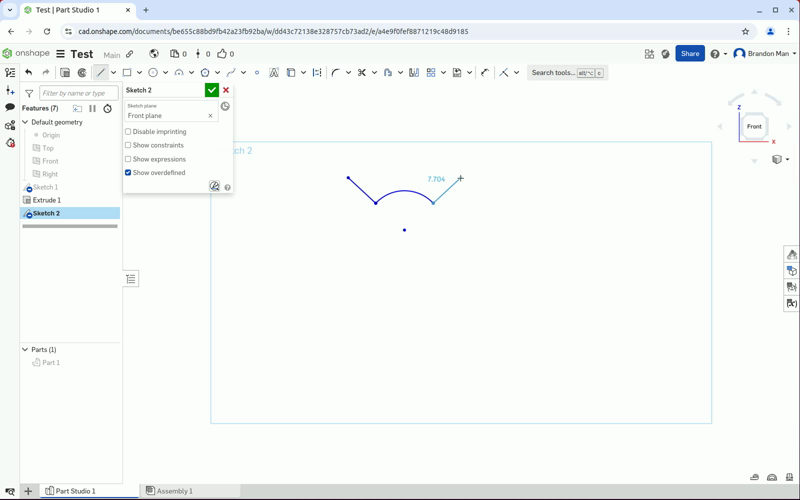
key_up(shift)
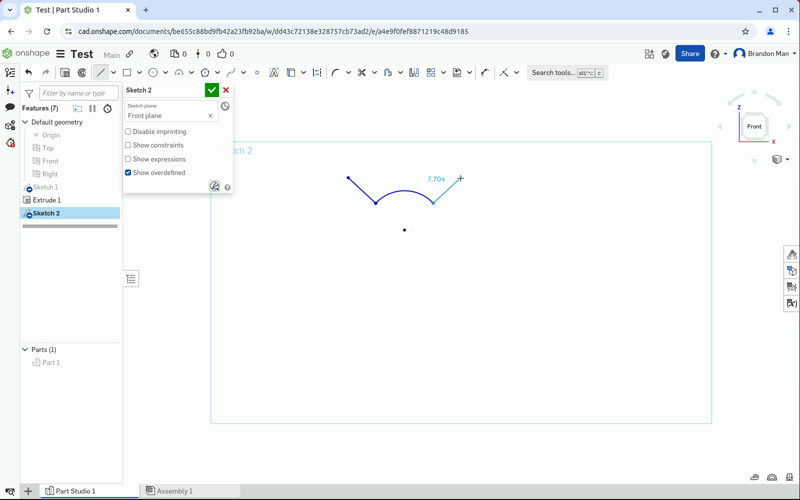
key_down(shift)
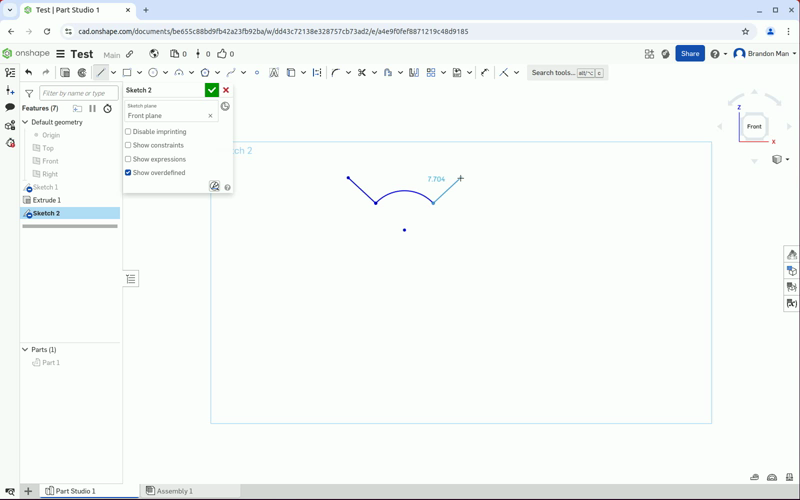
mouse_move(348, 177)
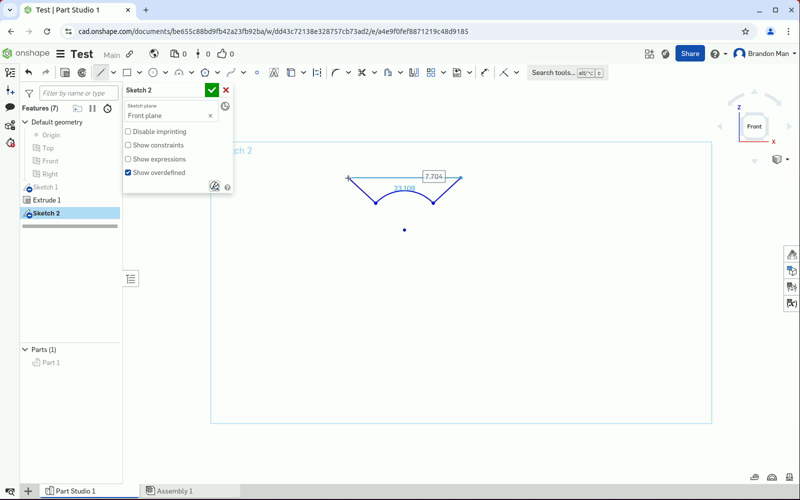
key_up(shift)
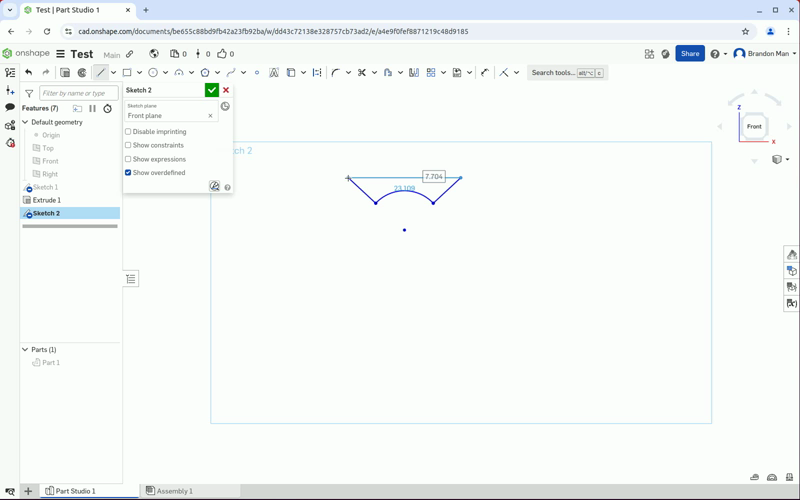
click(348, 177)
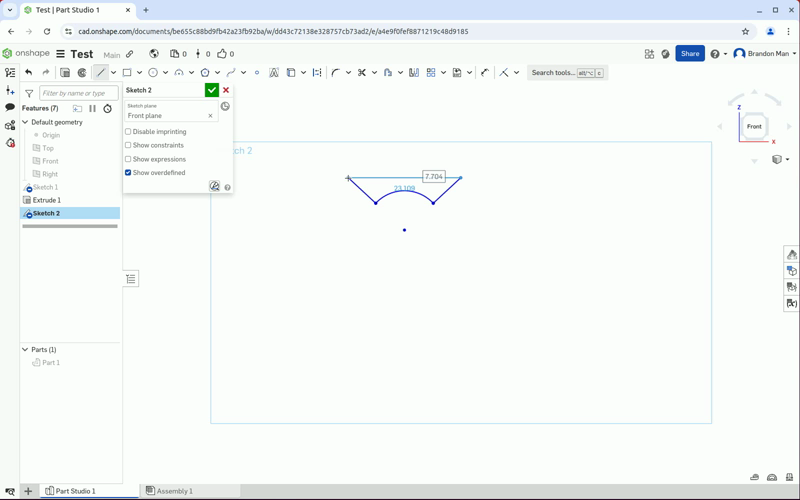
key(esc)
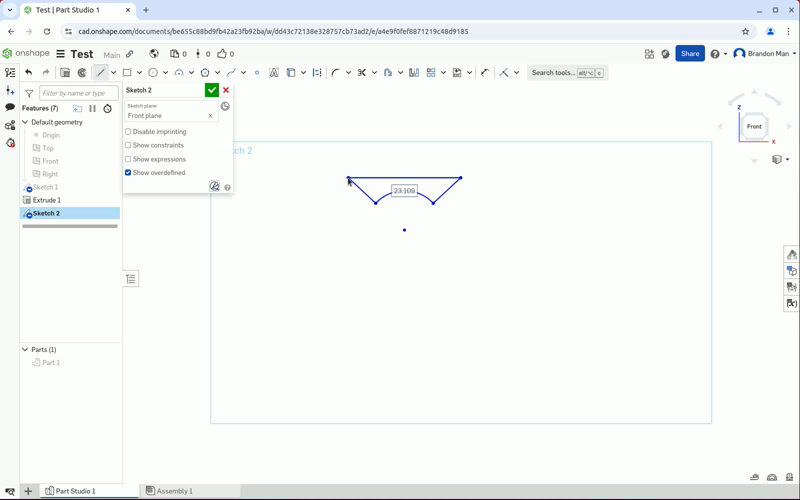
mouse_move(400, 182)
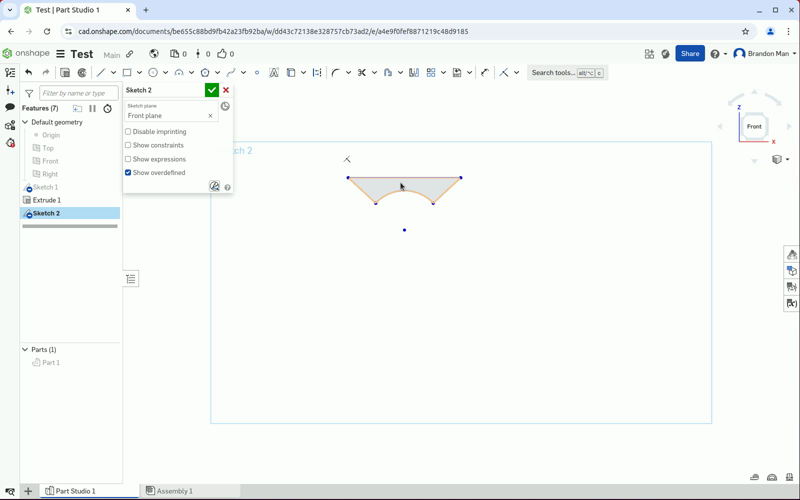
scroll(6)
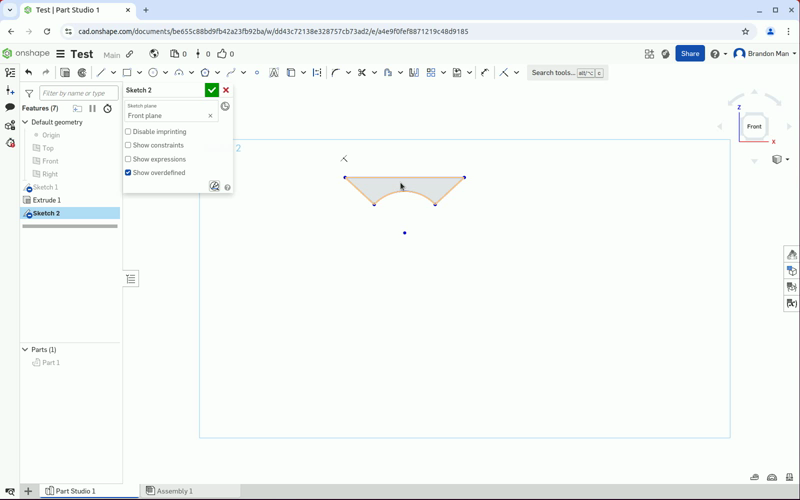
scroll(6)
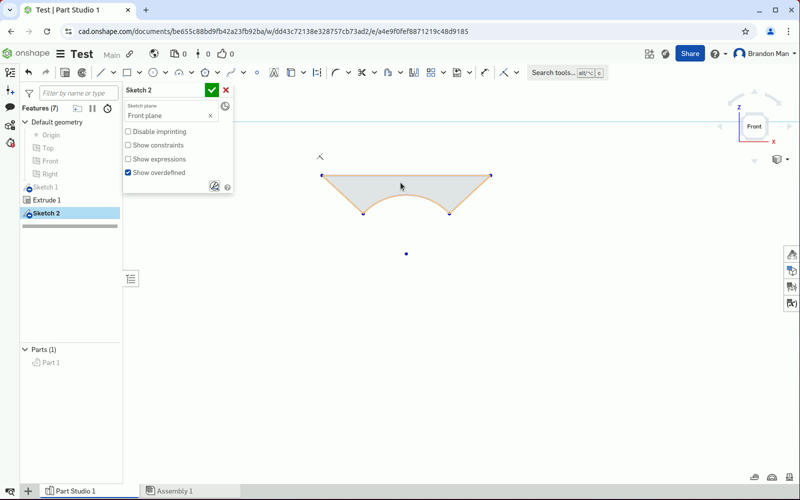
scroll(6)
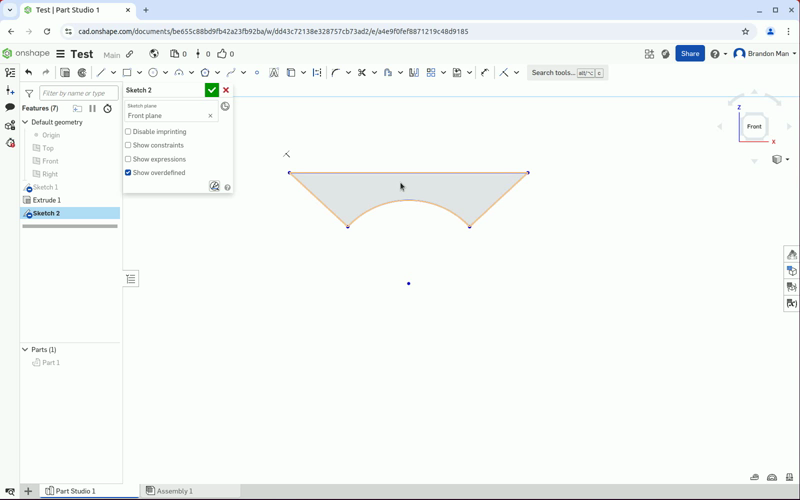
scroll(6)
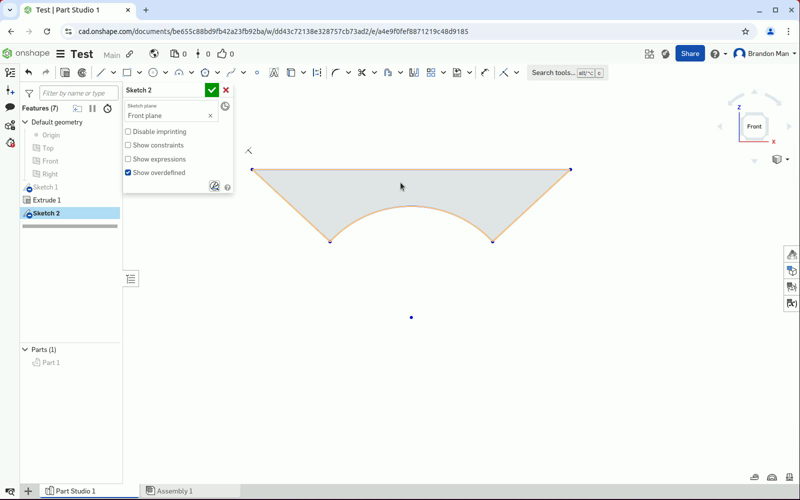
scroll(6)
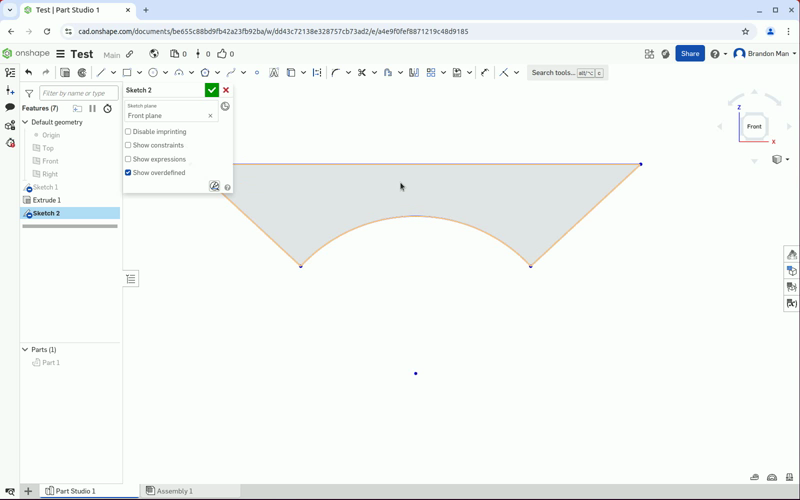
scroll(6)
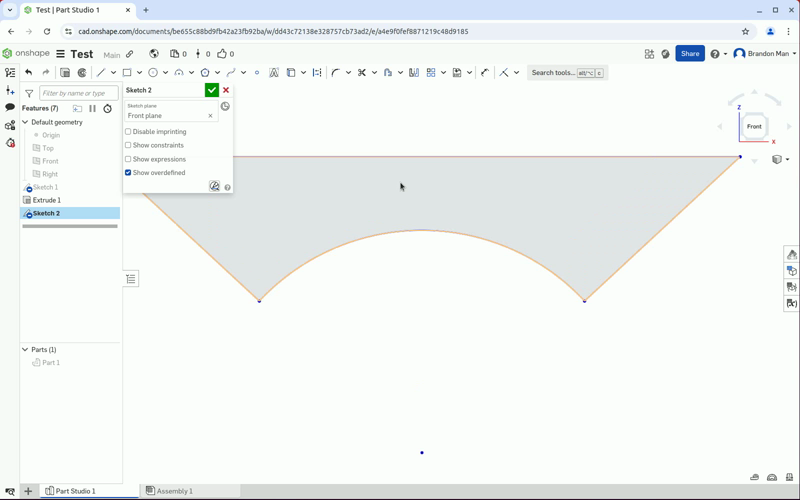
scroll(6)
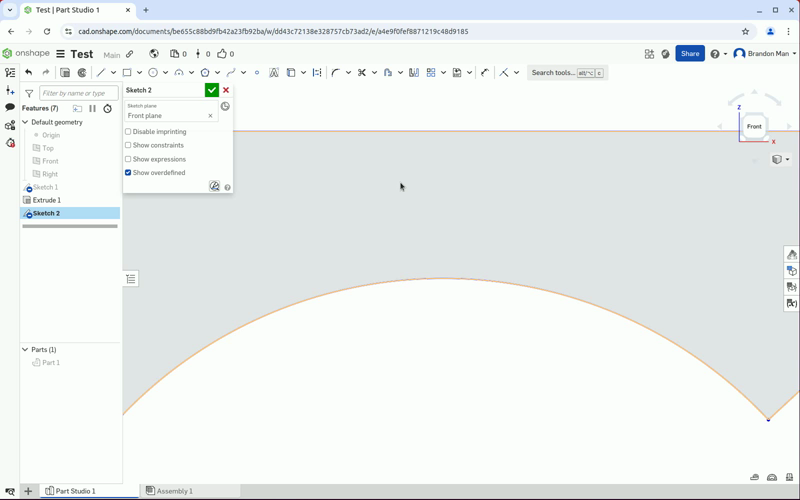
click(400, 182)
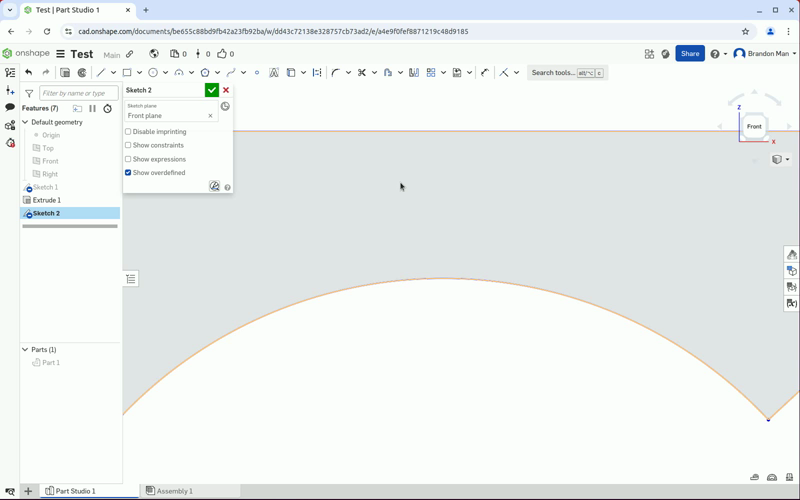
scroll(-6)
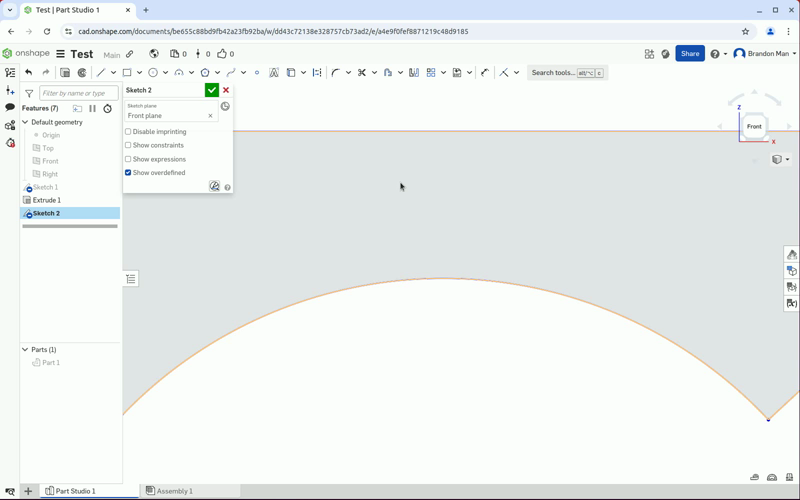
scroll(-6)
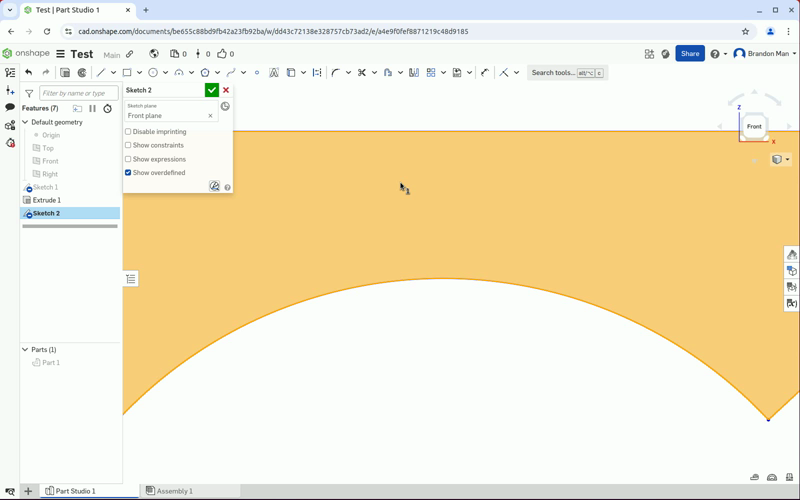
scroll(-6)
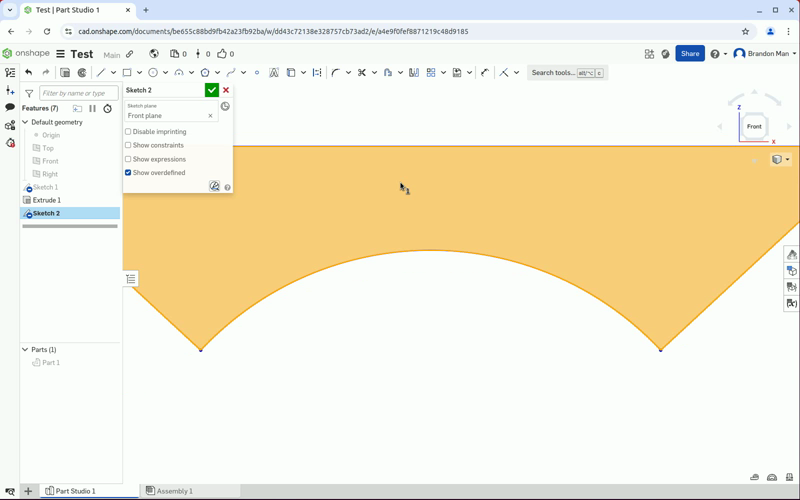
scroll(-6)
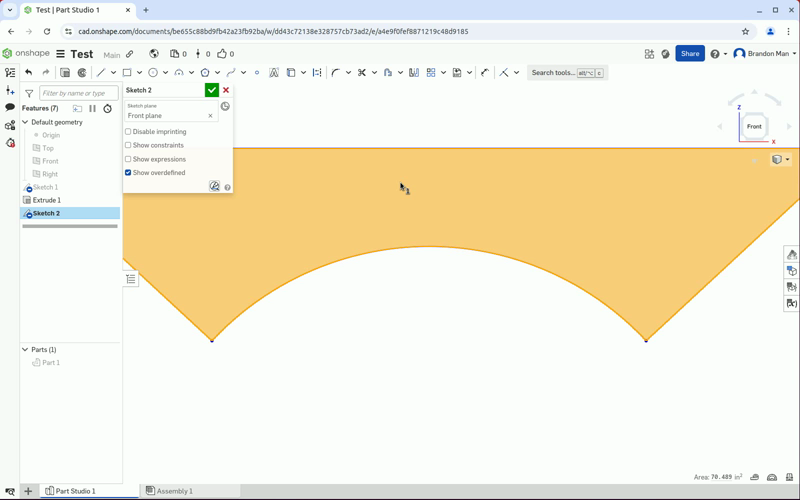
scroll(-6)
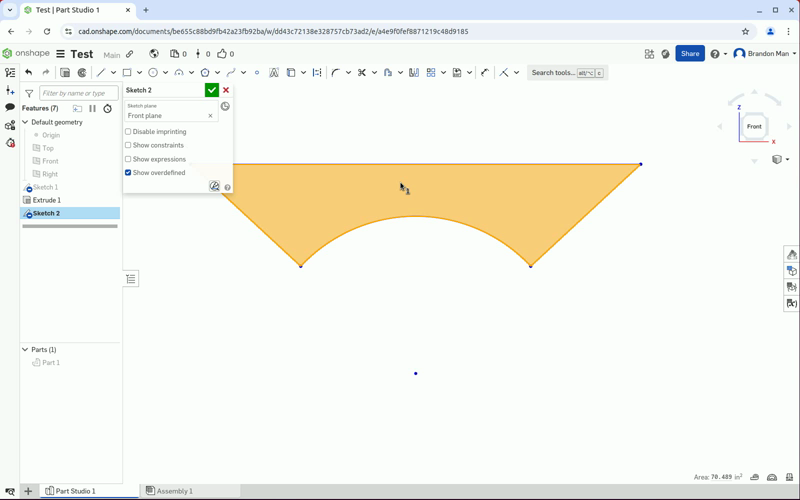
scroll(-6)
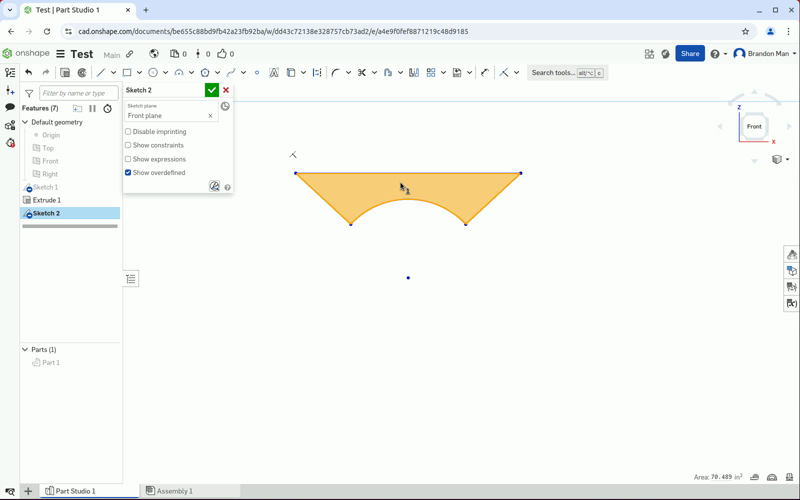
scroll(-6)
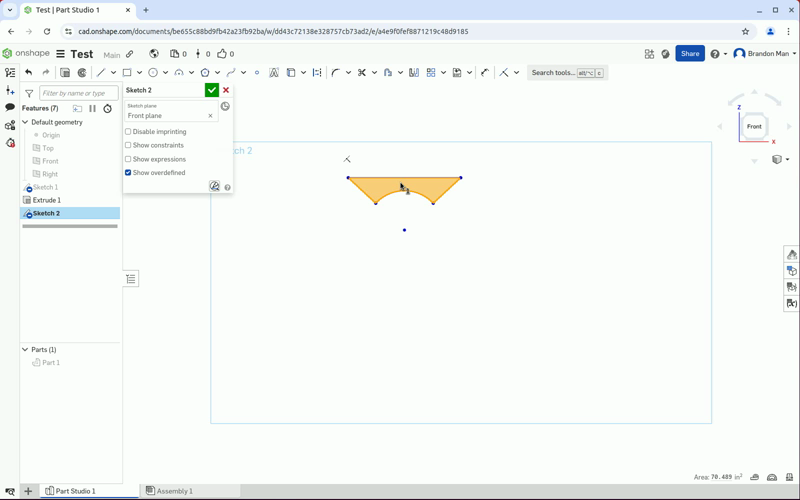
mouse_move(73, 352)
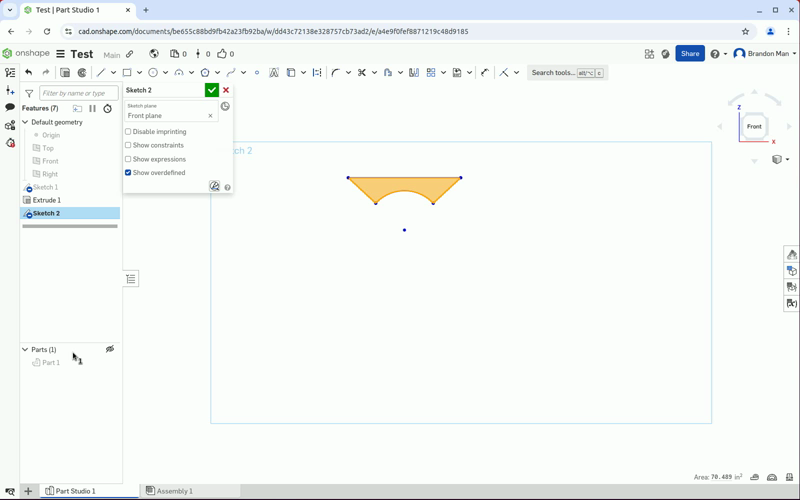
key(shift+y)
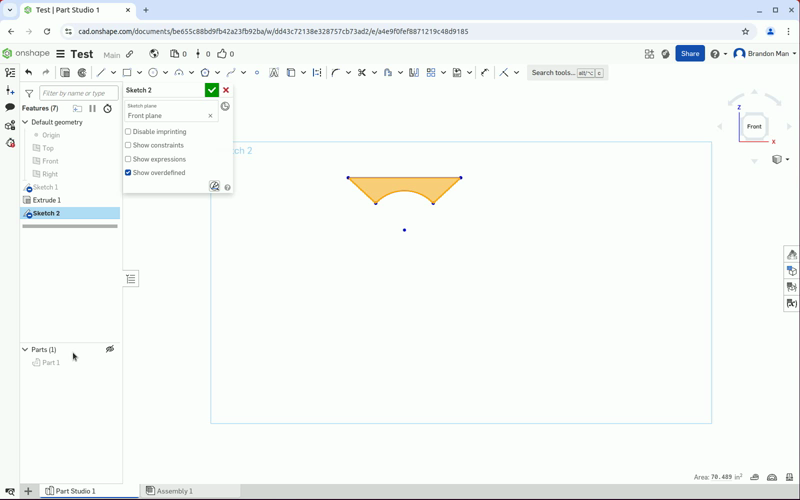
key(shift+e)
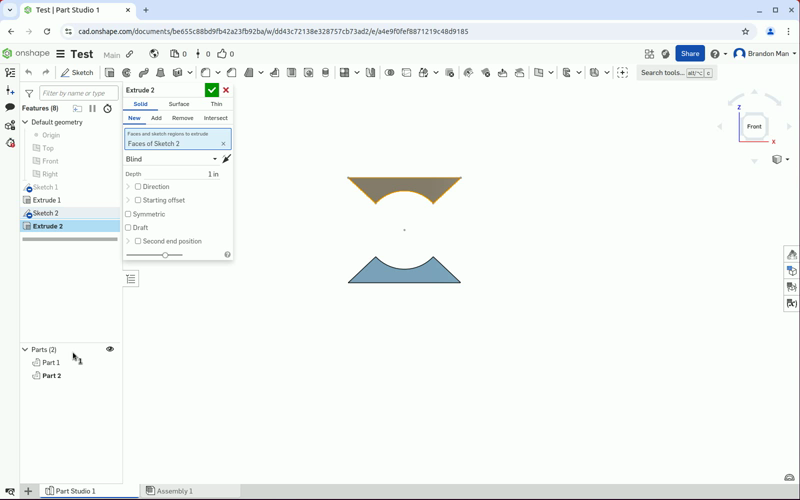
mouse_move(143, 106)
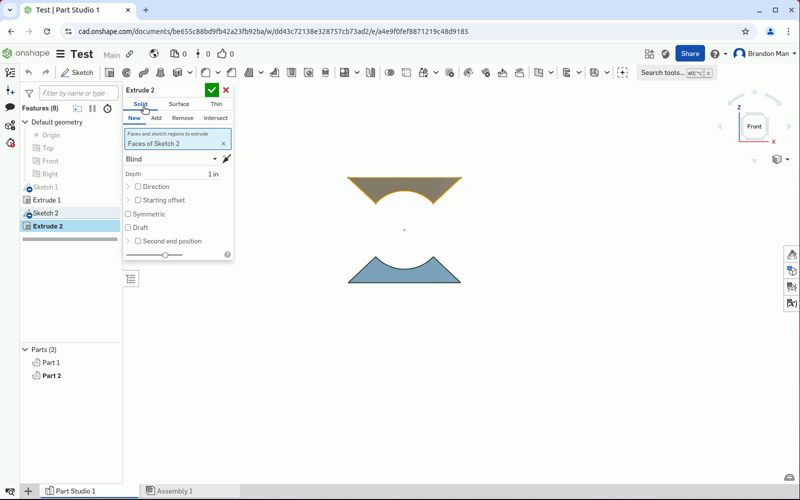
click(143, 106)
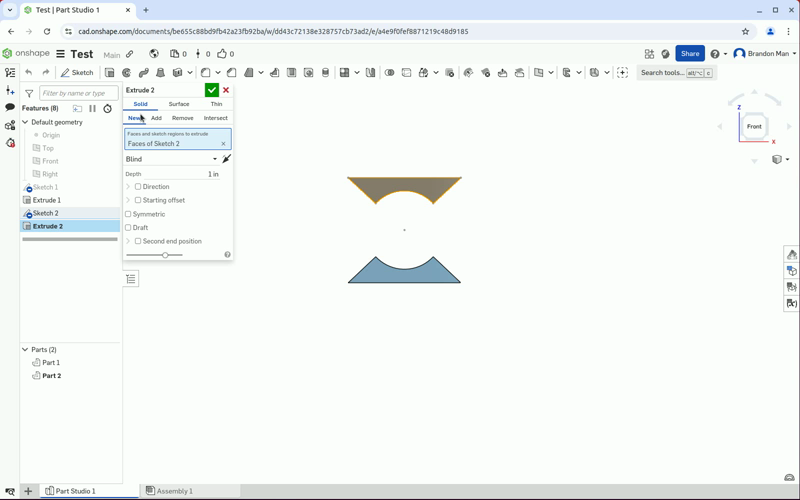
mouse_move(137, 120)
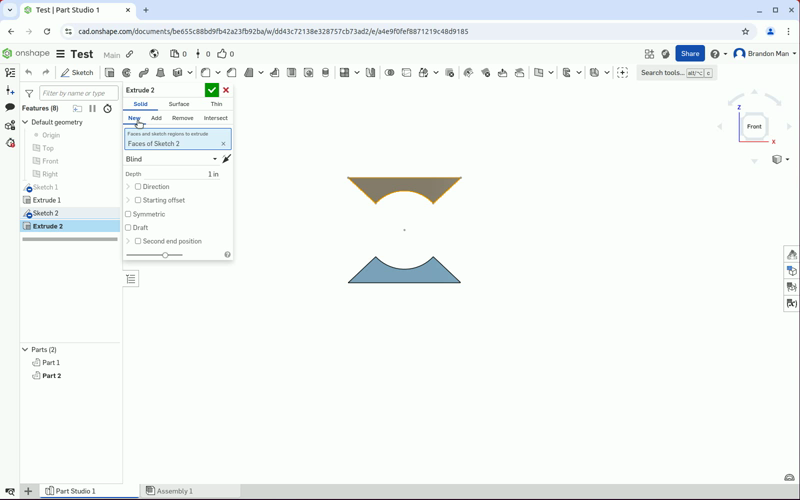
click(137, 120)
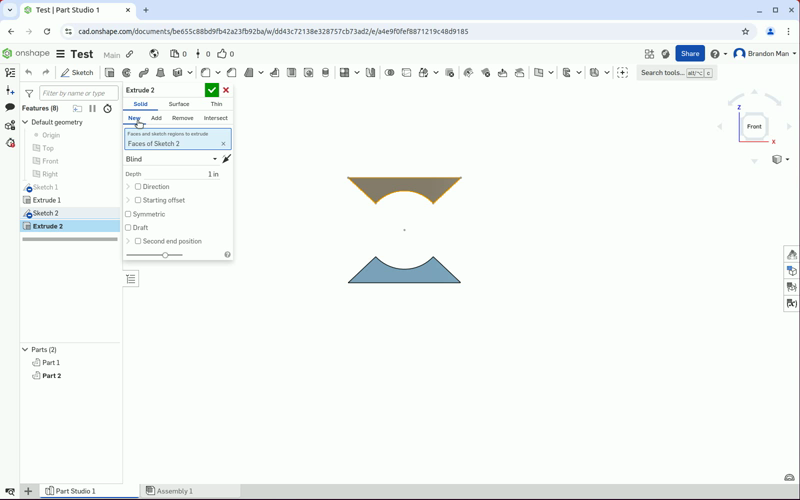
key(tab, 4)
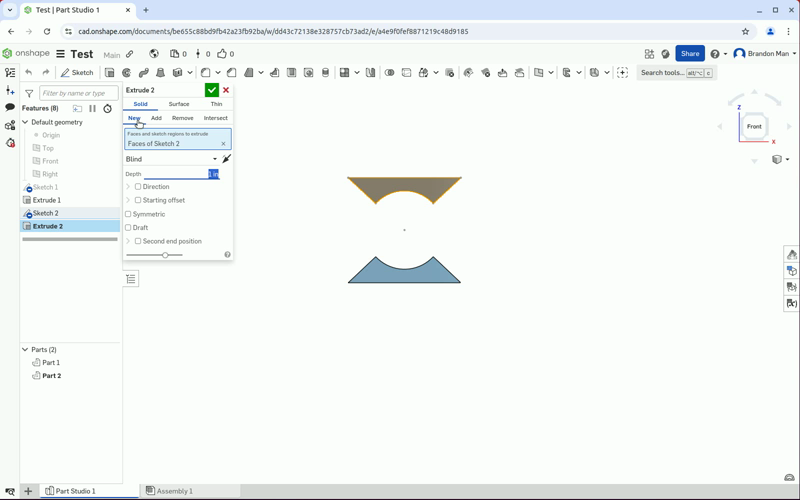
text(16.609)
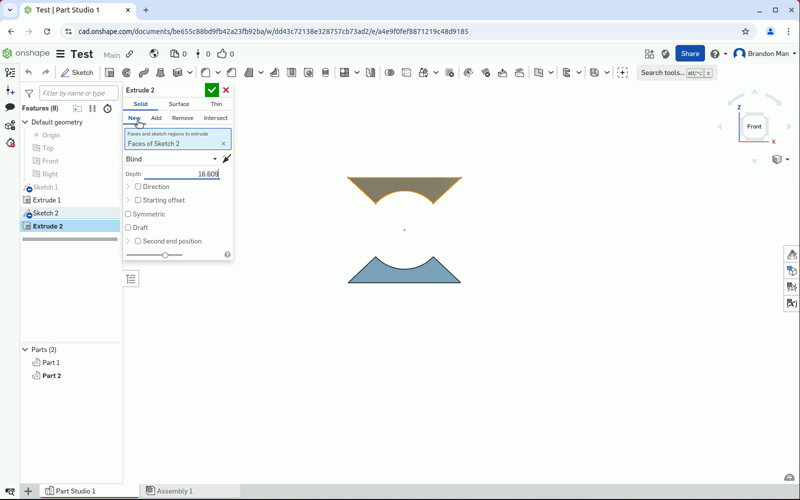
key(enter)
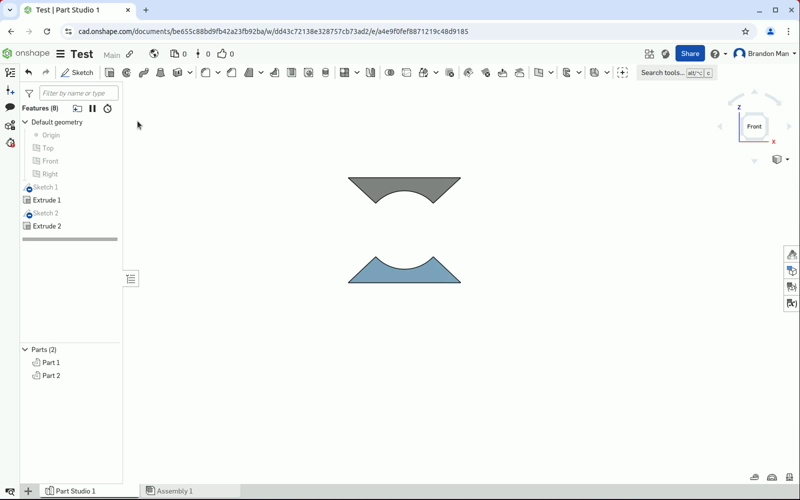
key(shift+h)
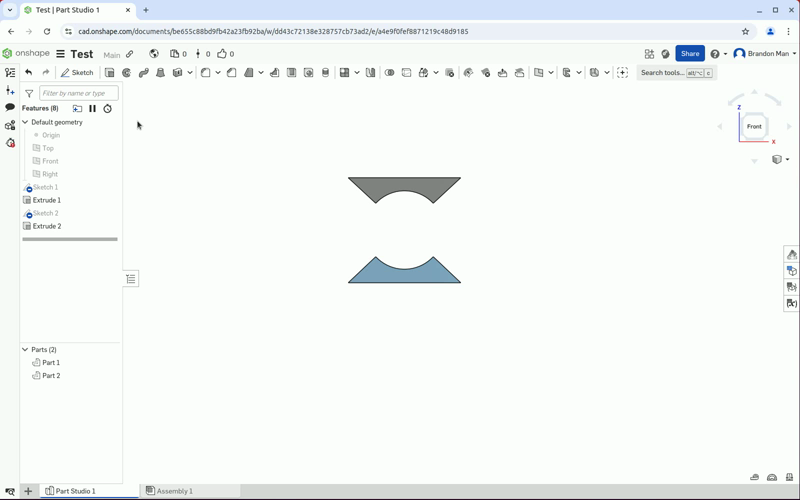
key(shift+h)
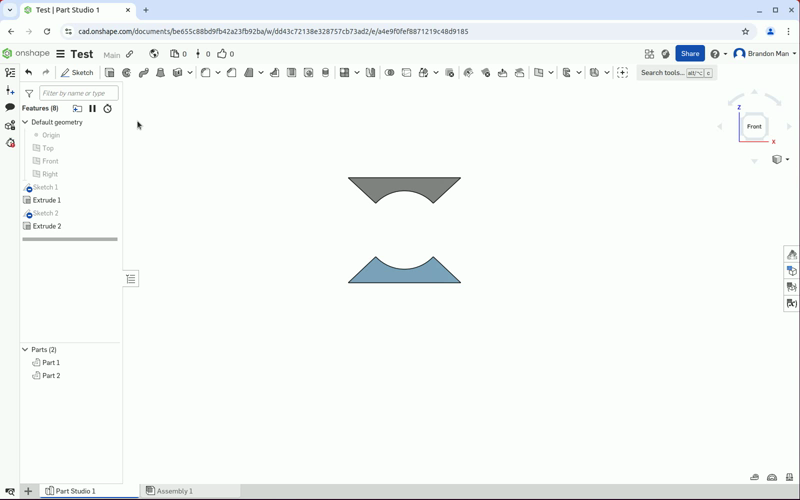
mouse_move(73, 189)
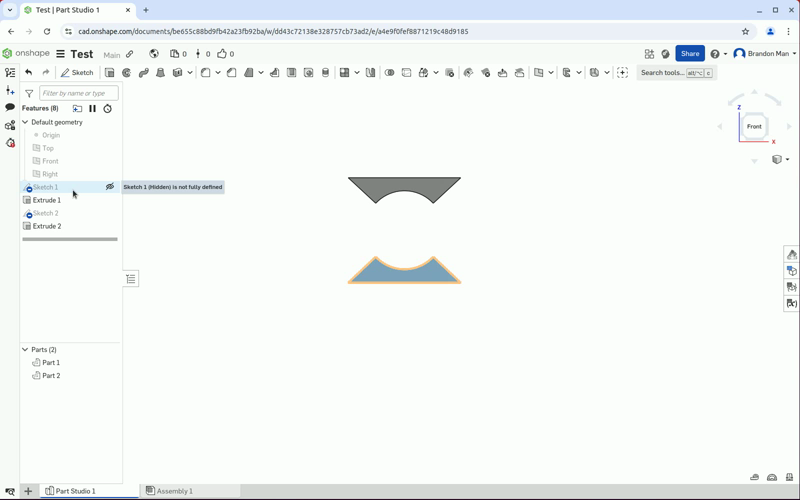
click(73, 189)
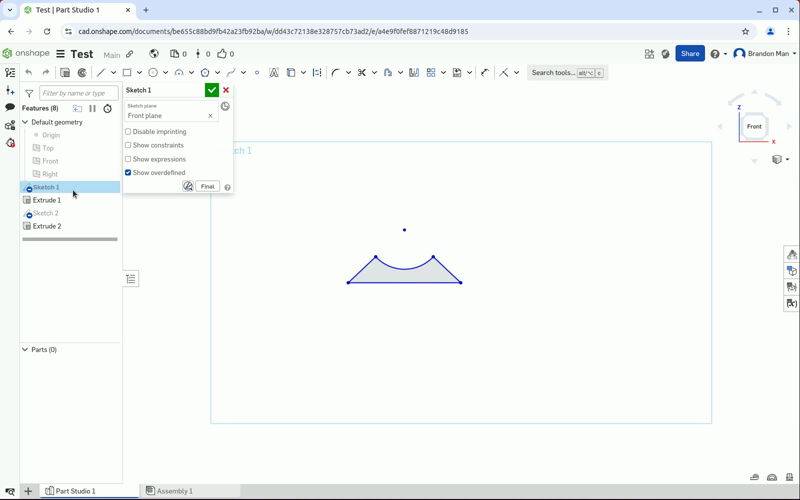
mouse_move(229, 92)
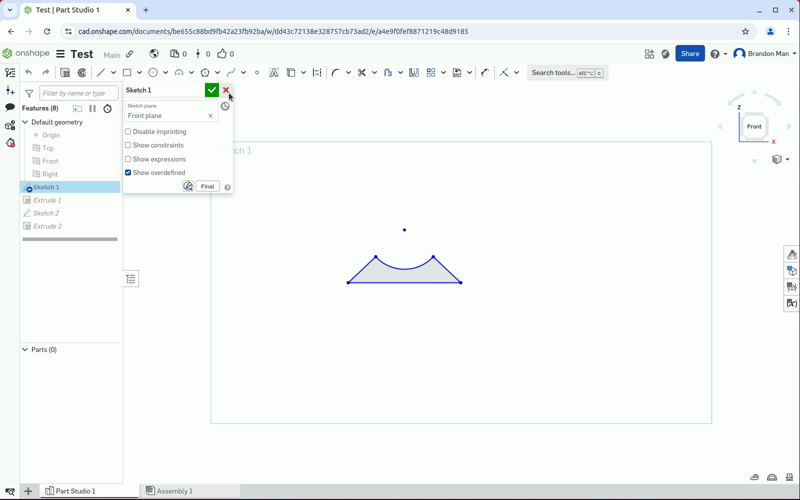
click(229, 92)
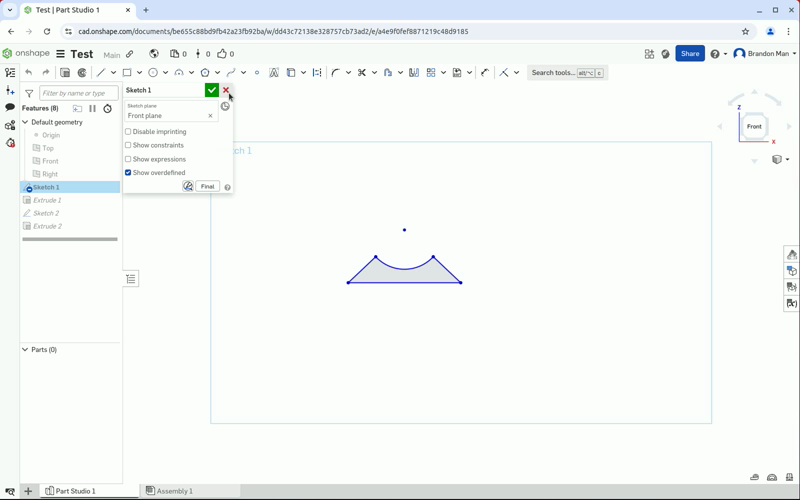
key(shift+s)
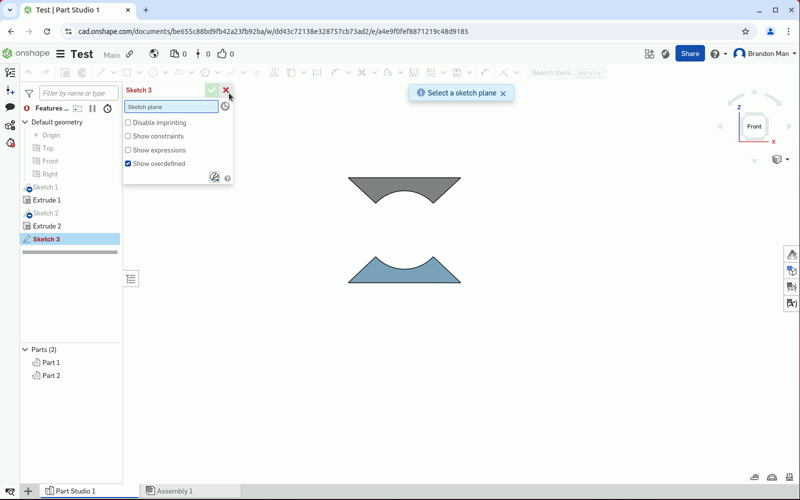
mouse_move(73, 163)
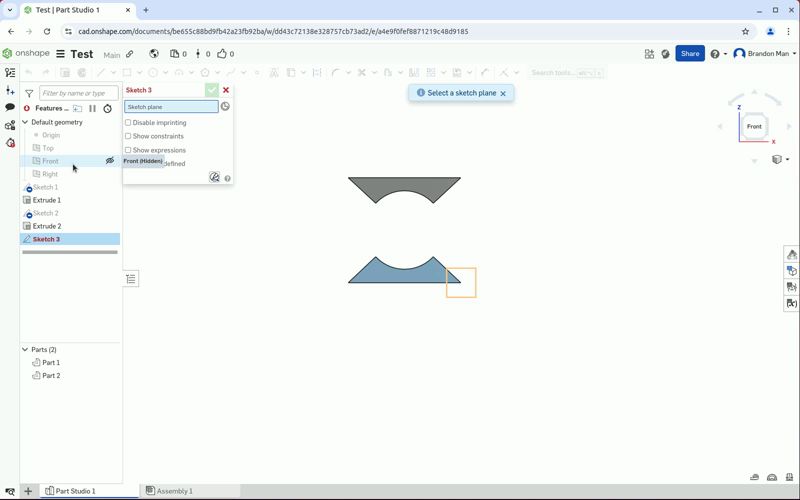
click(73, 163)
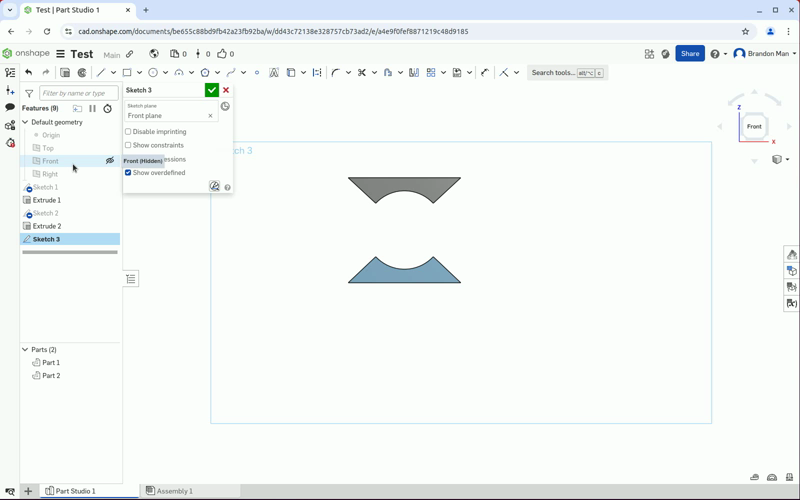
mouse_move(73, 352)
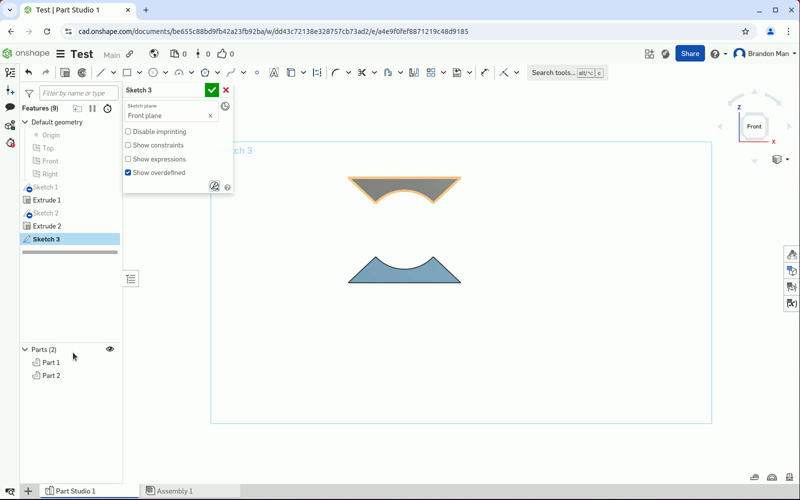
key(y)
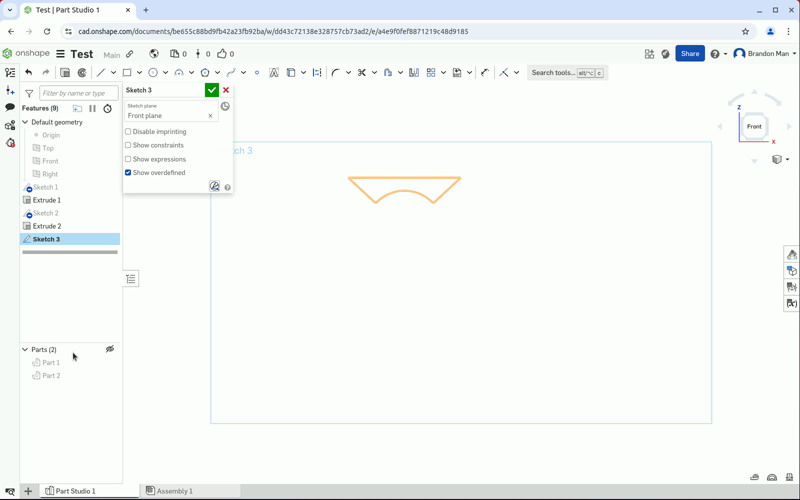
key(l)
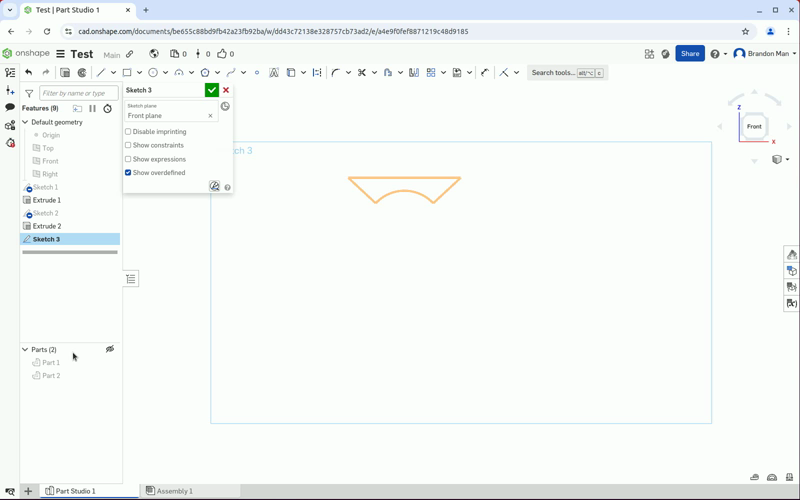
key_down(shift)
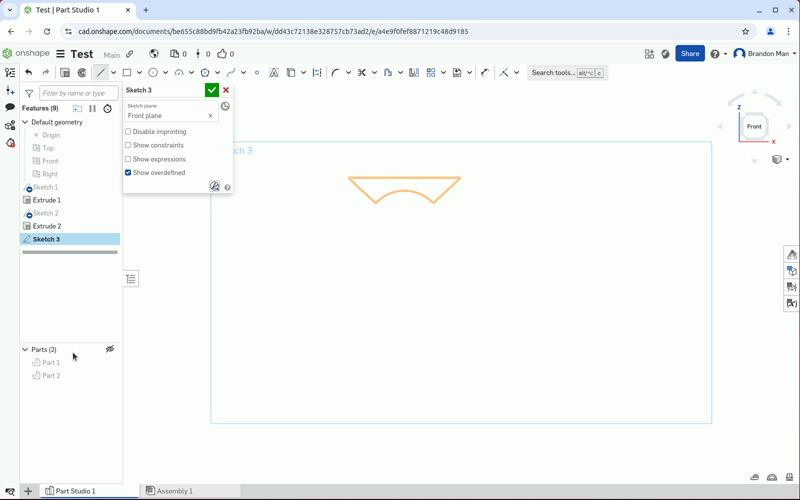
mouse_move(433, 257)
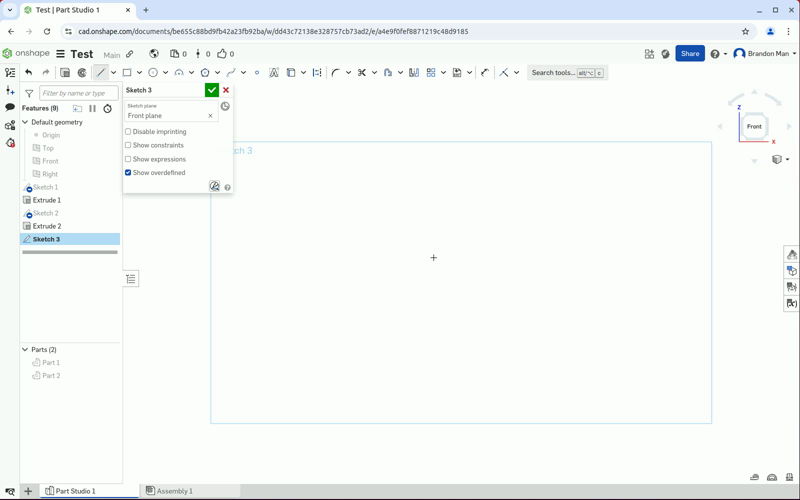
click(433, 257)
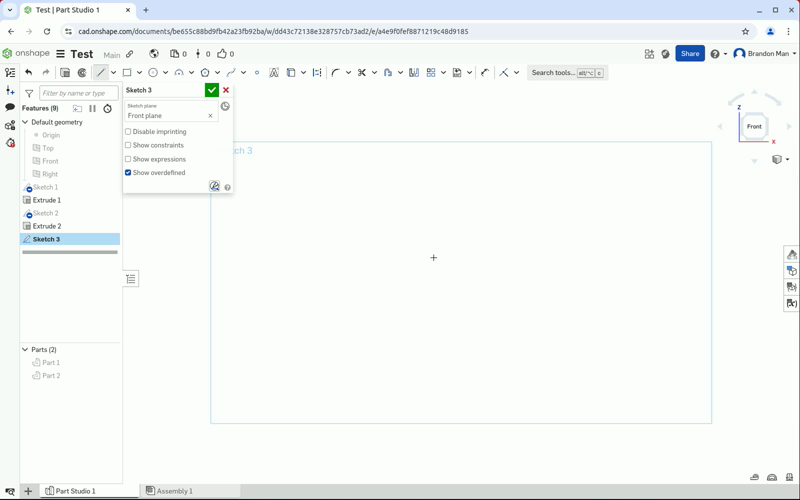
key_up(shift)
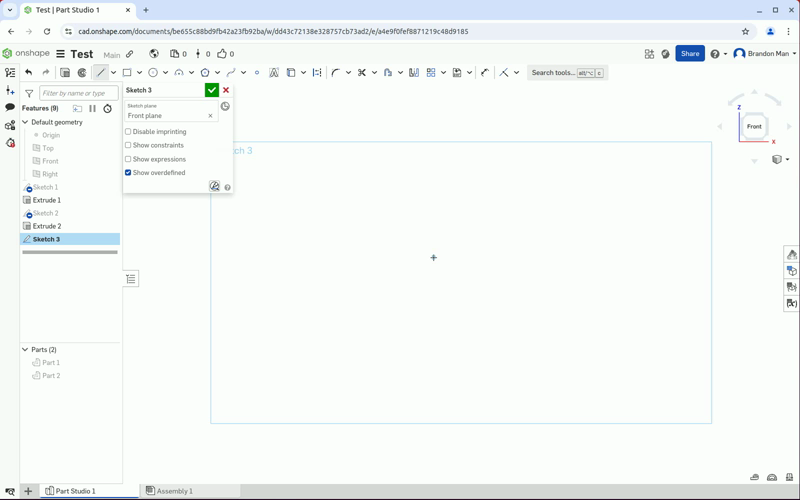
key_down(shift)
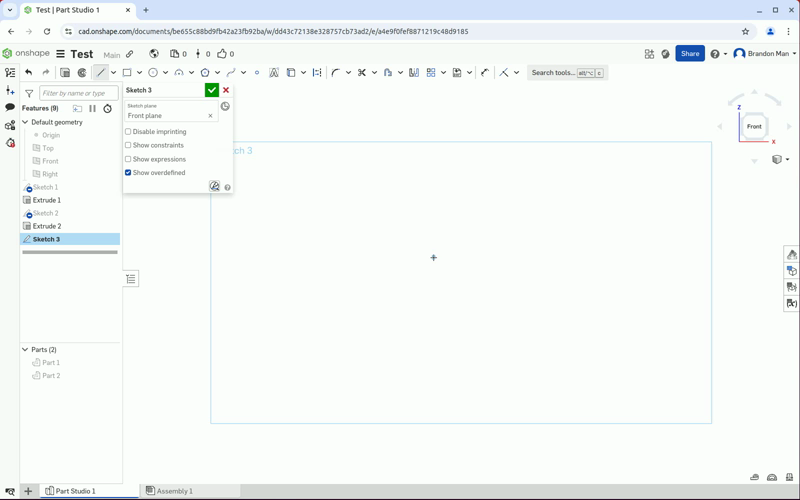
mouse_move(463, 257)
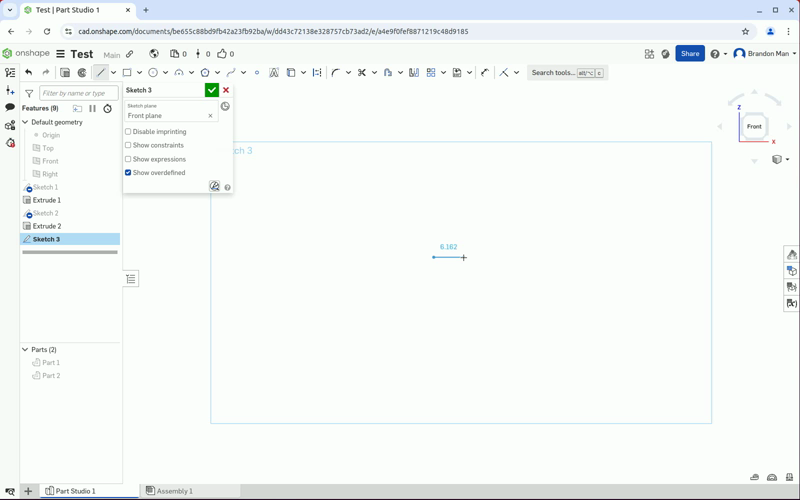
mouse_move(460, 282)
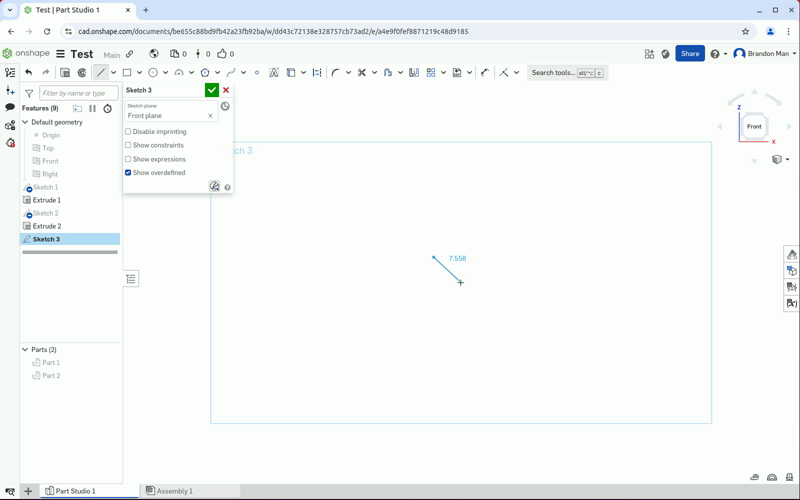
click(460, 282)
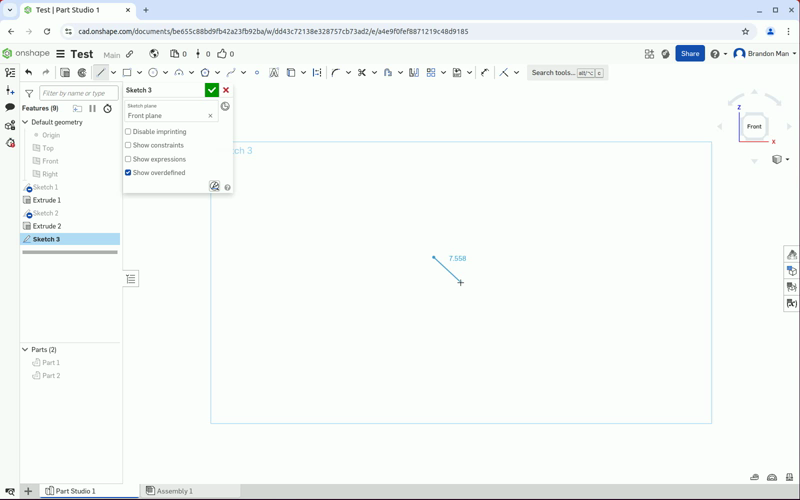
key_up(shift)
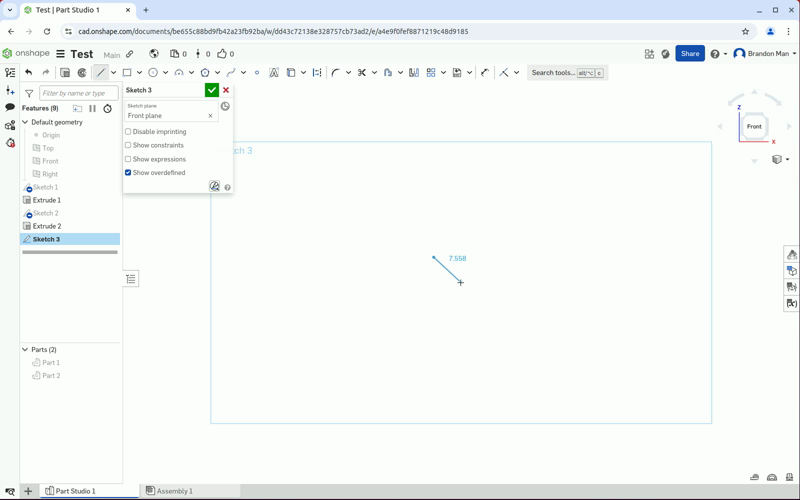
key_down(shift)
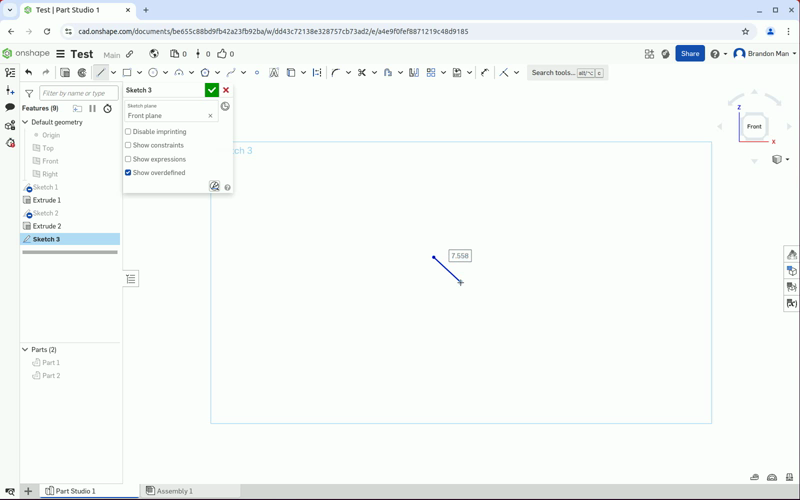
mouse_move(460, 177)
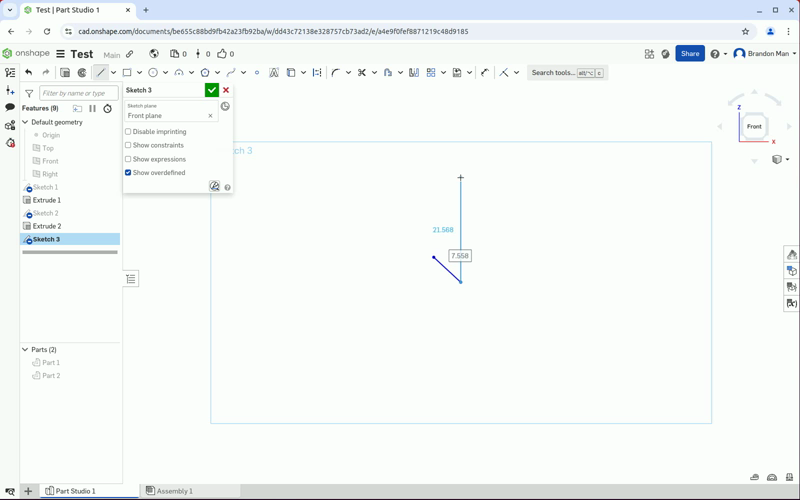
click(460, 177)
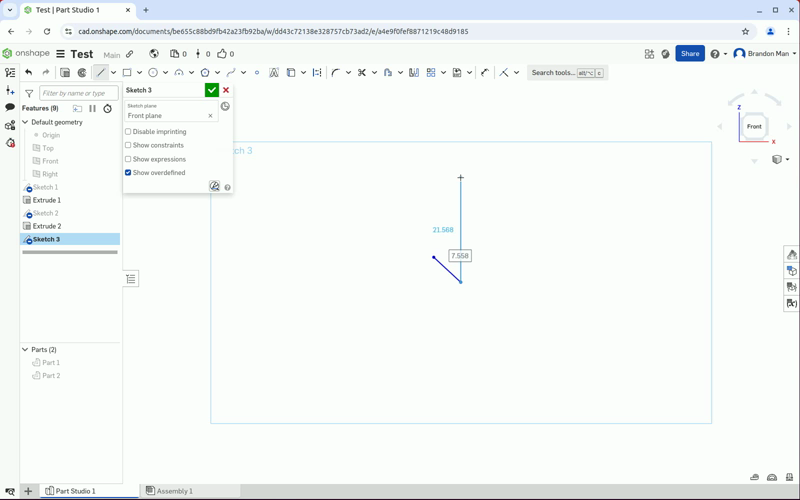
key_up(shift)
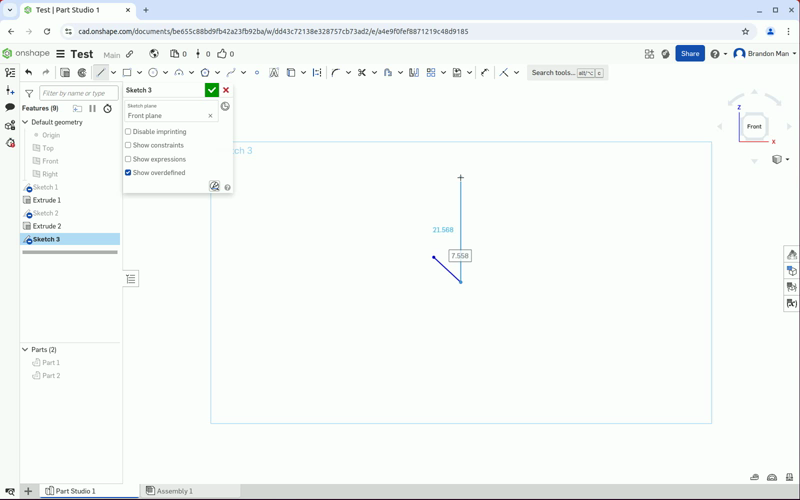
key_down(shift)
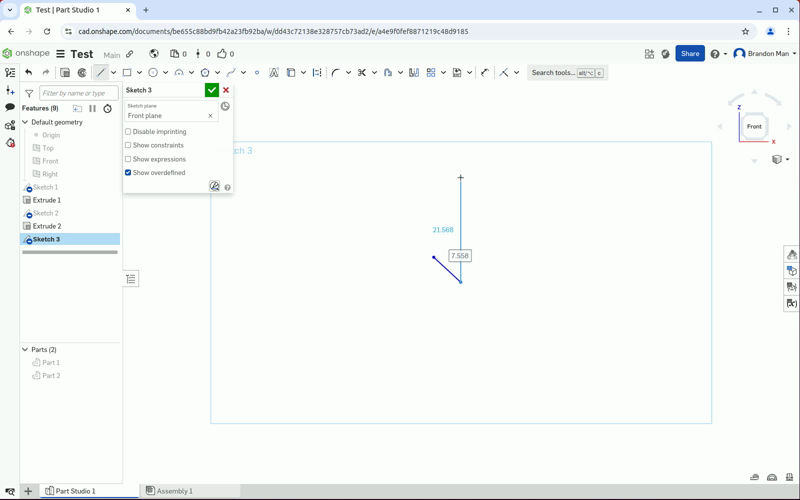
mouse_move(490, 177)
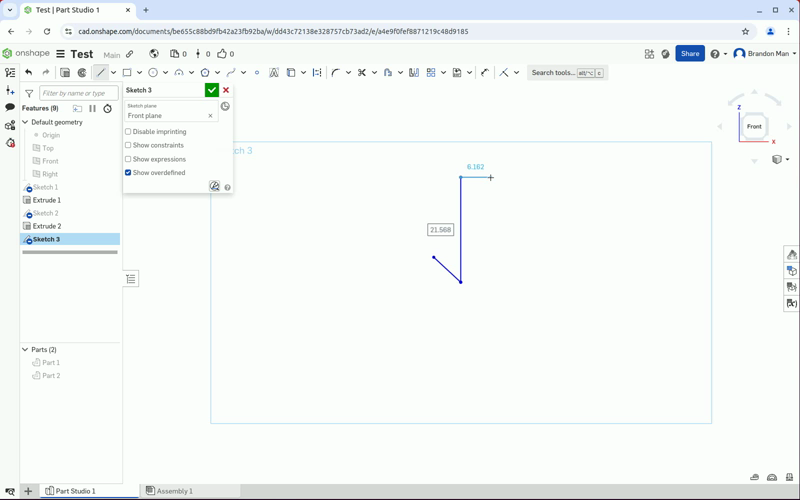
mouse_move(433, 202)
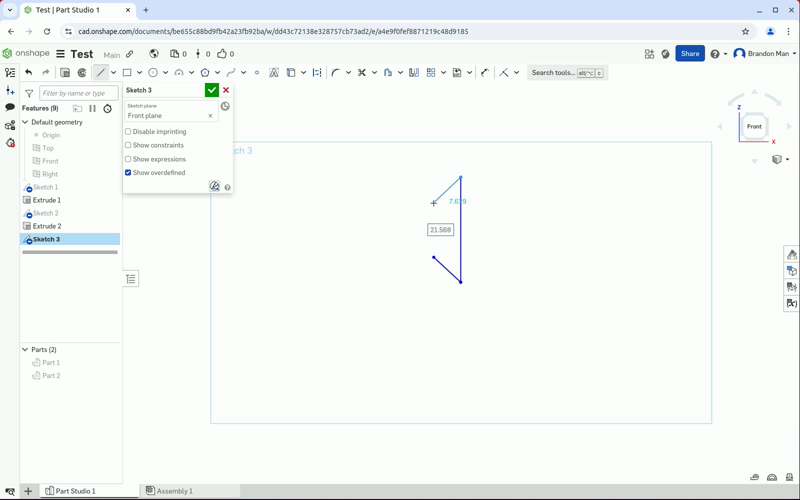
click(433, 202)
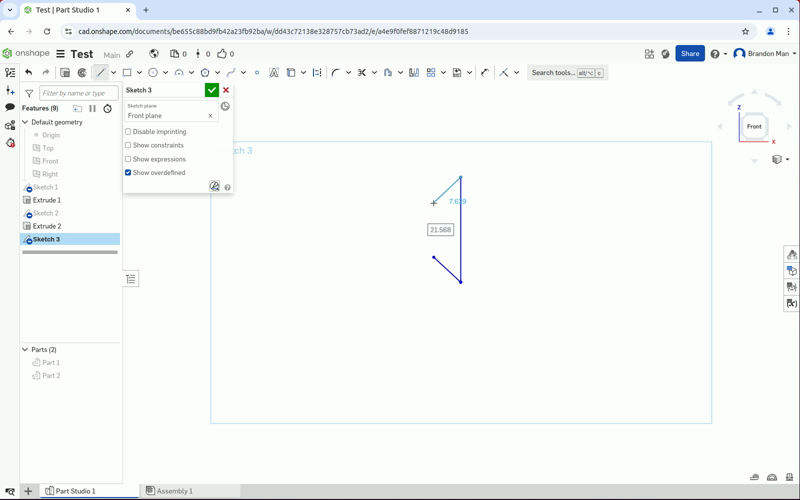
key_up(shift)
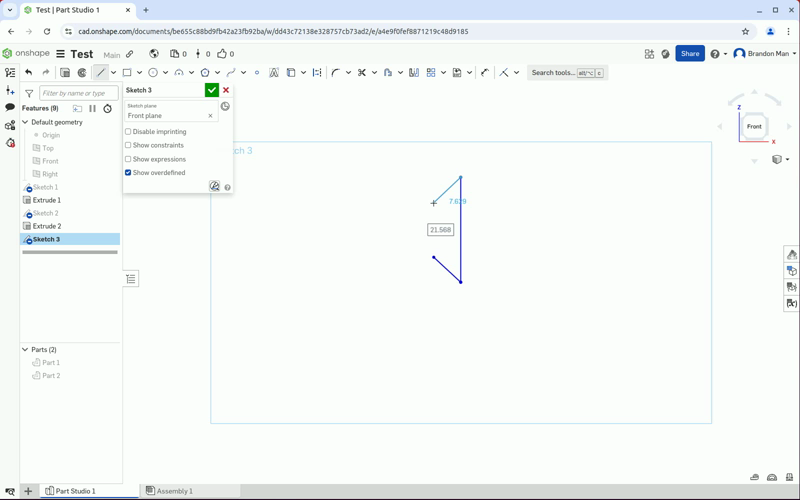
key(esc)
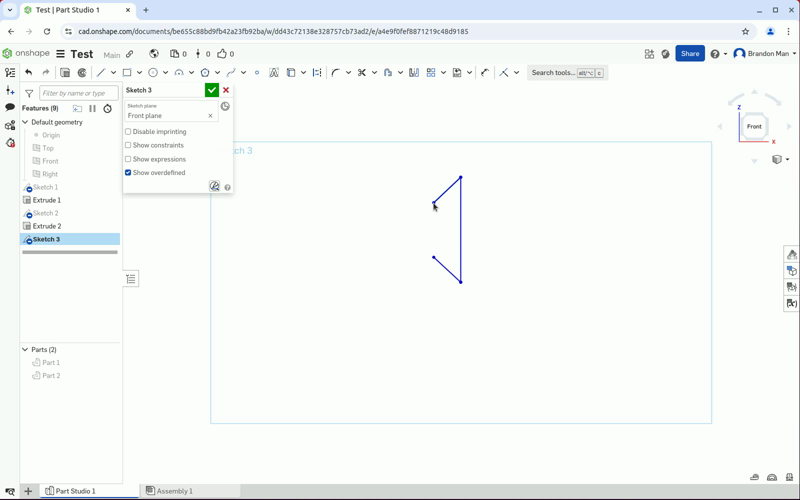
key(a)
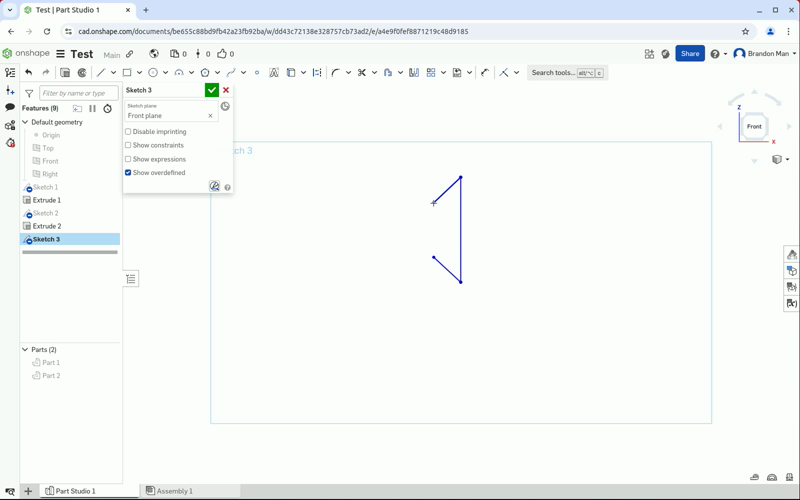
mouse_move(433, 202)
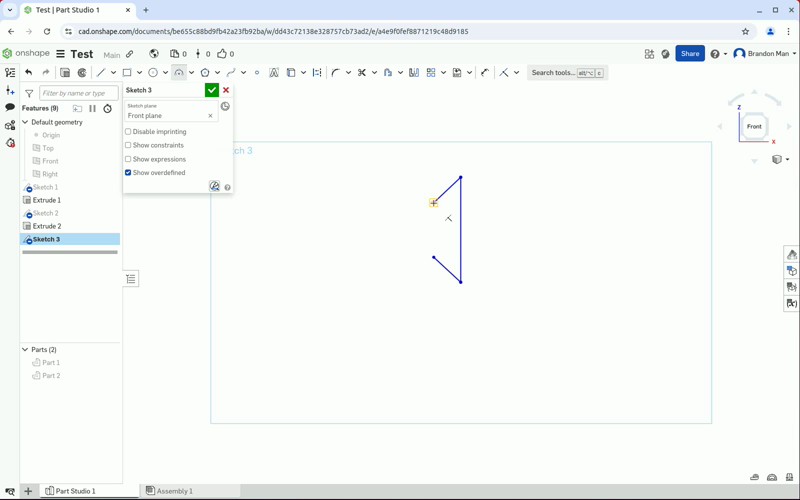
click(433, 202)
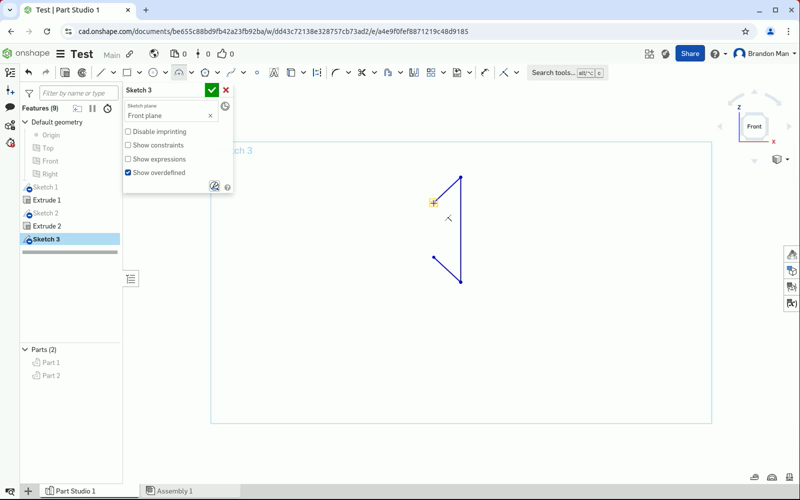
mouse_move(433, 257)
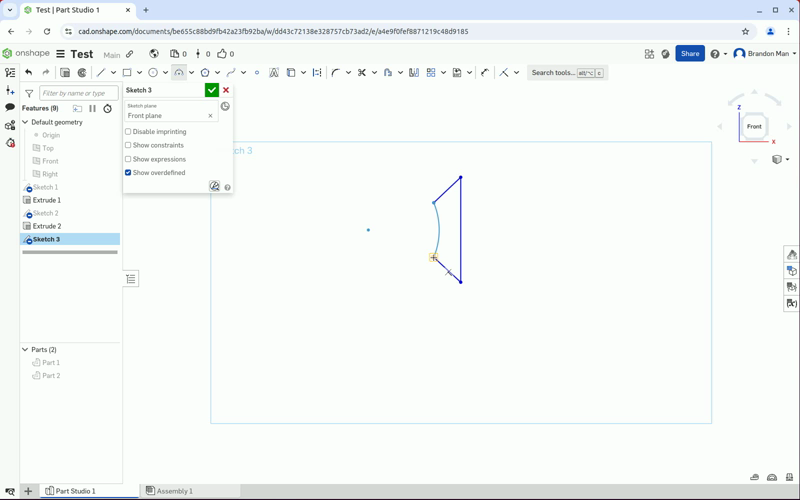
click(433, 257)
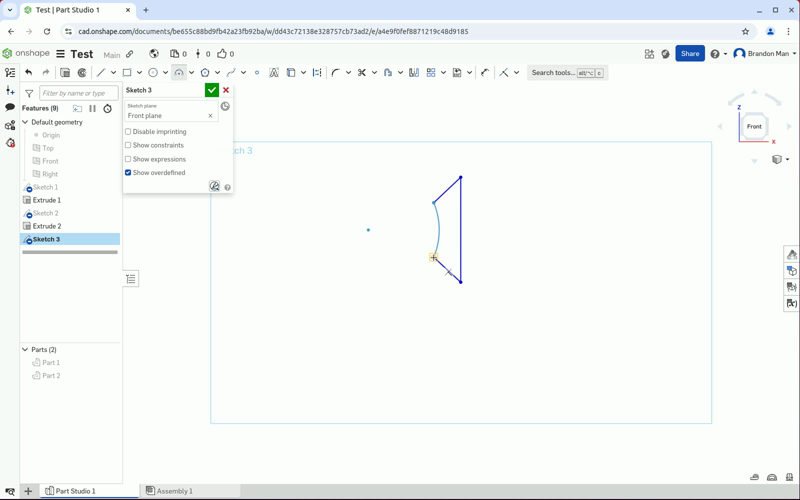
key_down(shift)
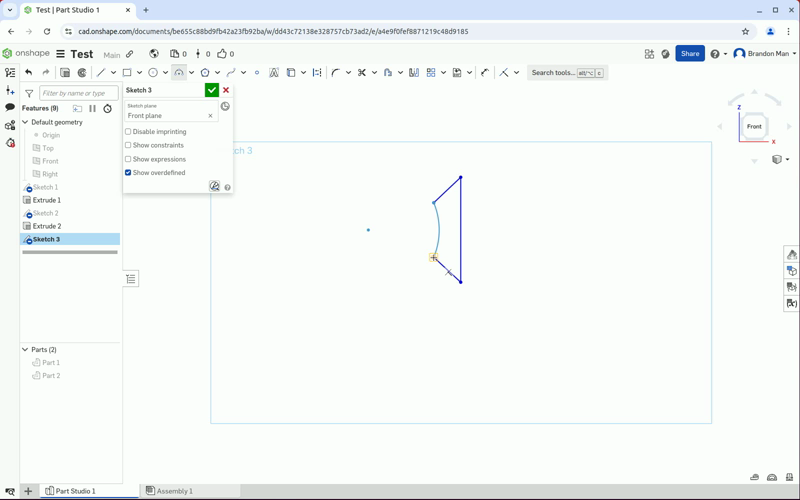
mouse_move(444, 229)
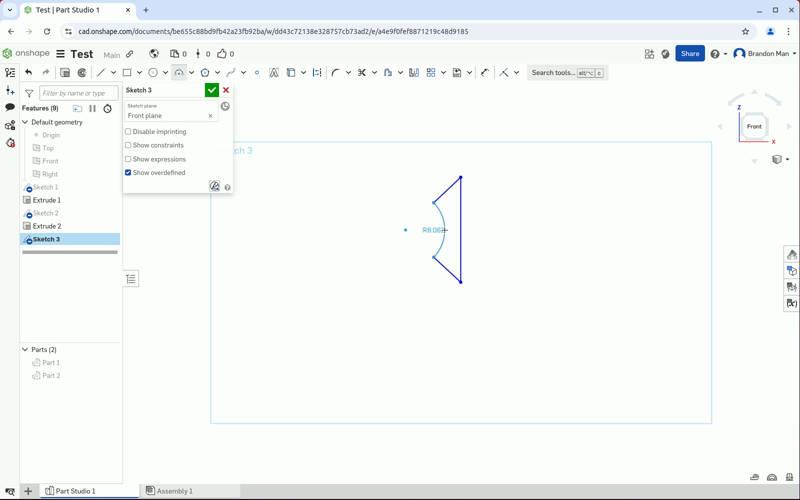
click(444, 229)
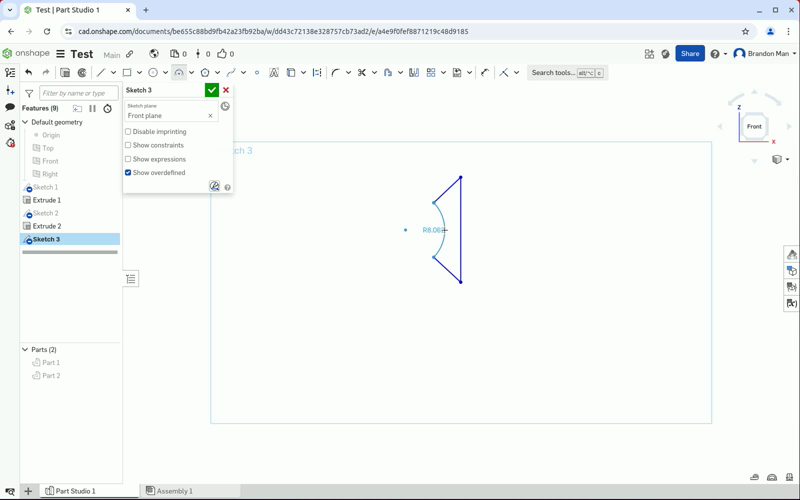
key_up(shift)
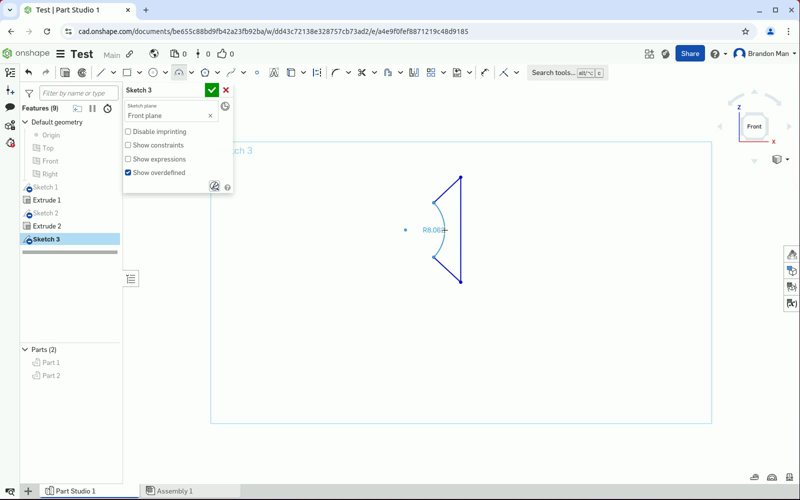
key(esc)
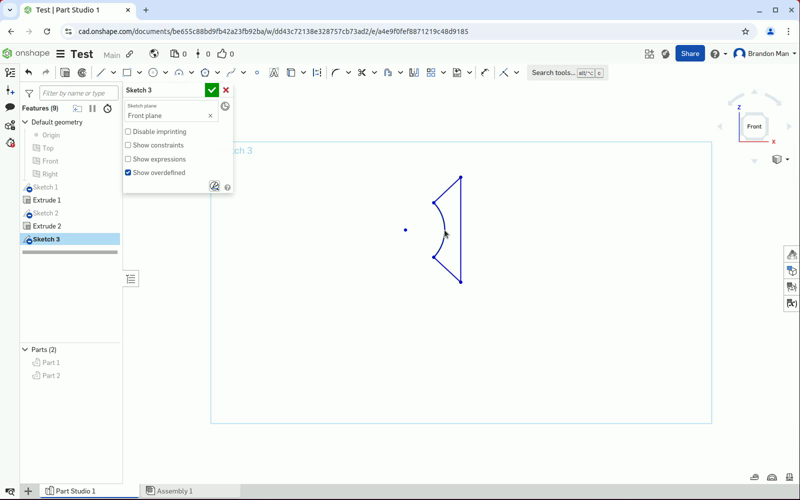
mouse_move(441, 207)
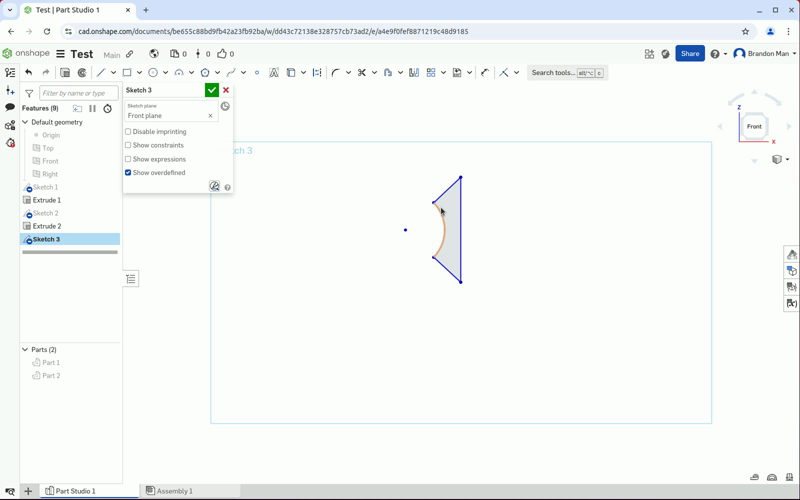
scroll(6)
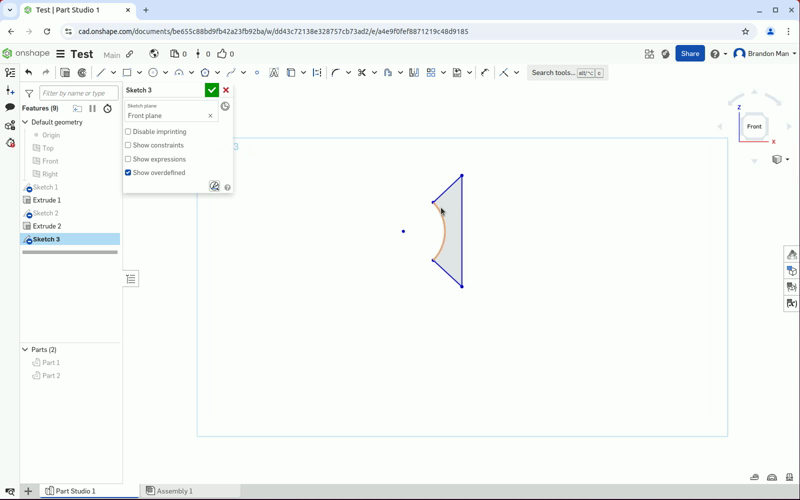
scroll(6)
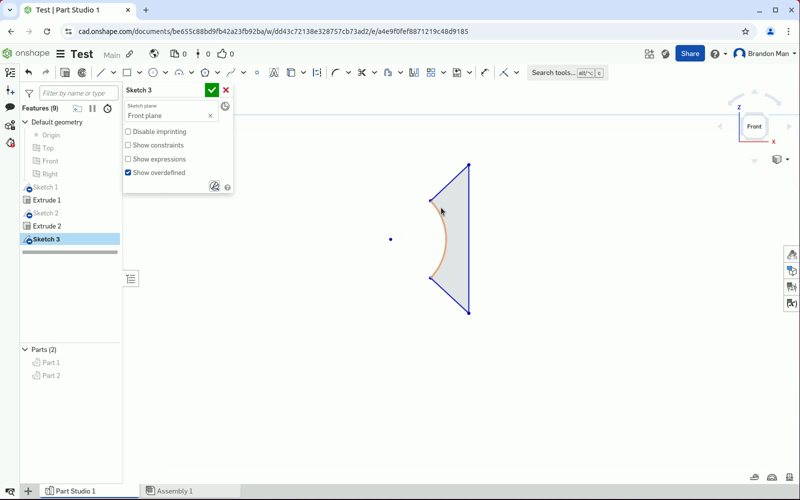
scroll(6)
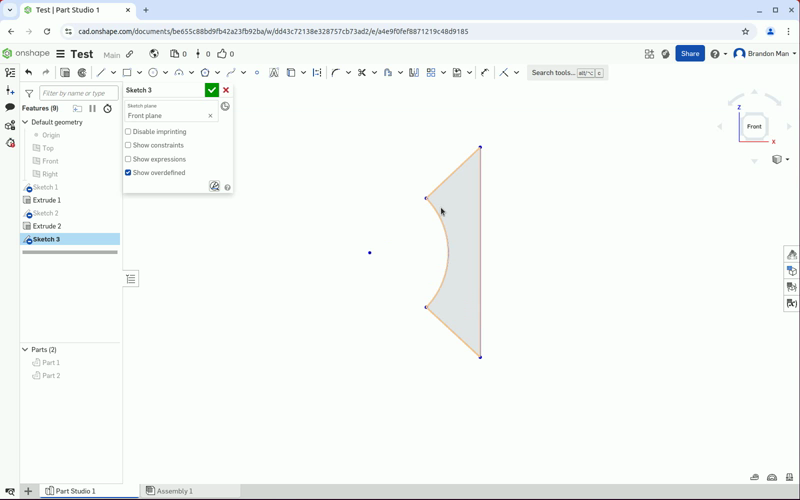
scroll(6)
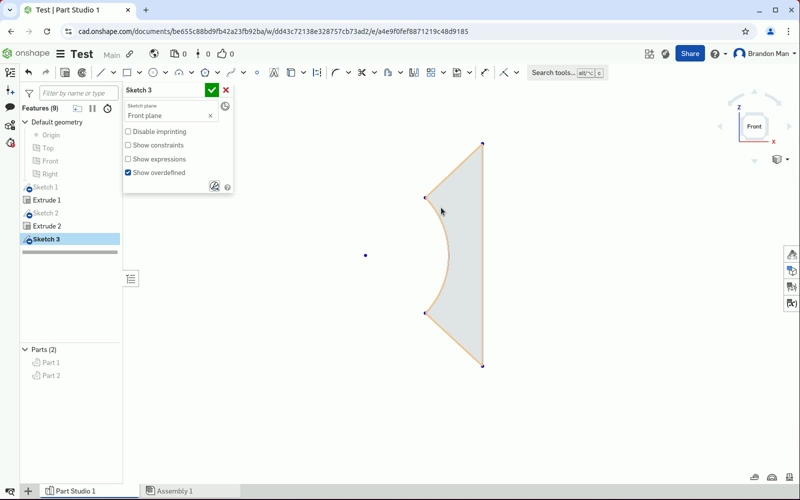
scroll(6)
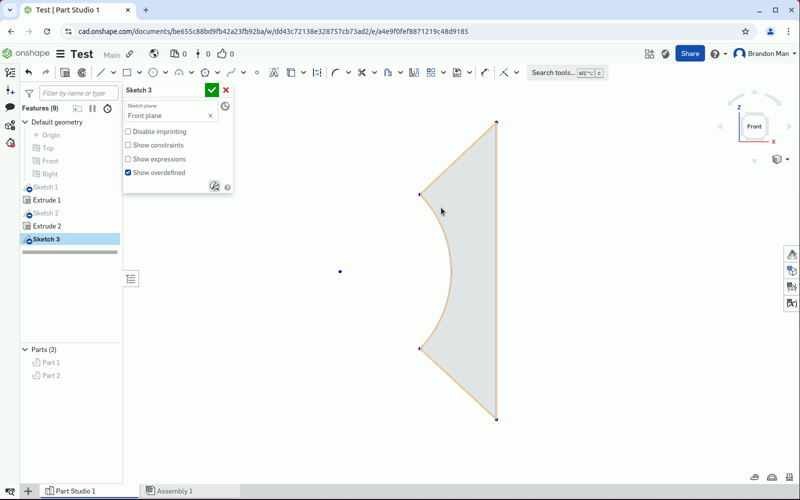
scroll(6)
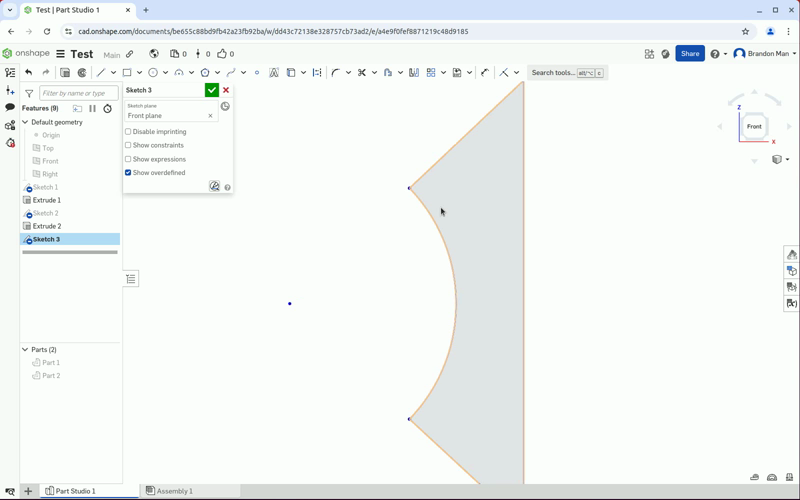
scroll(6)
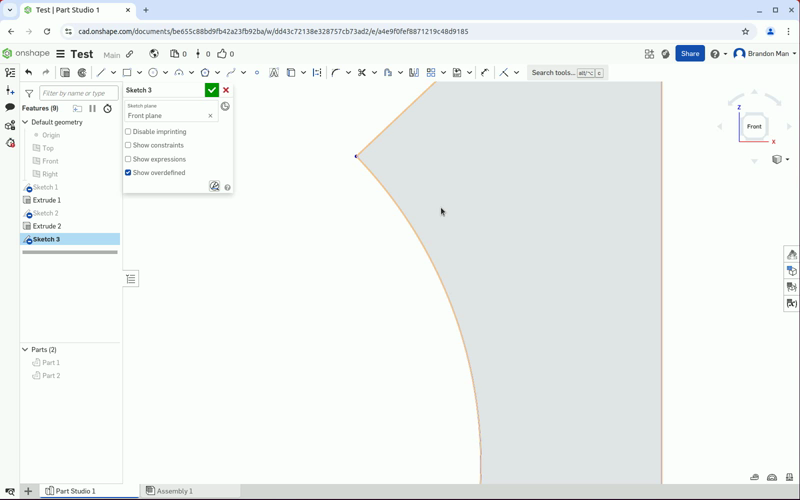
click(441, 207)
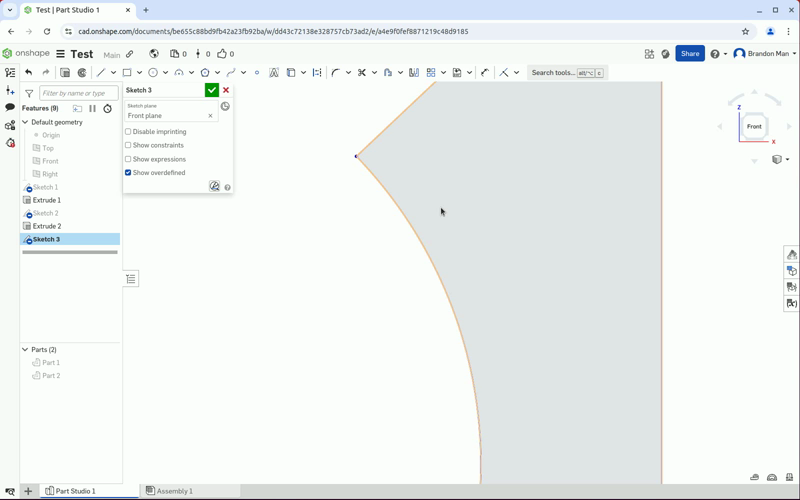
scroll(-6)
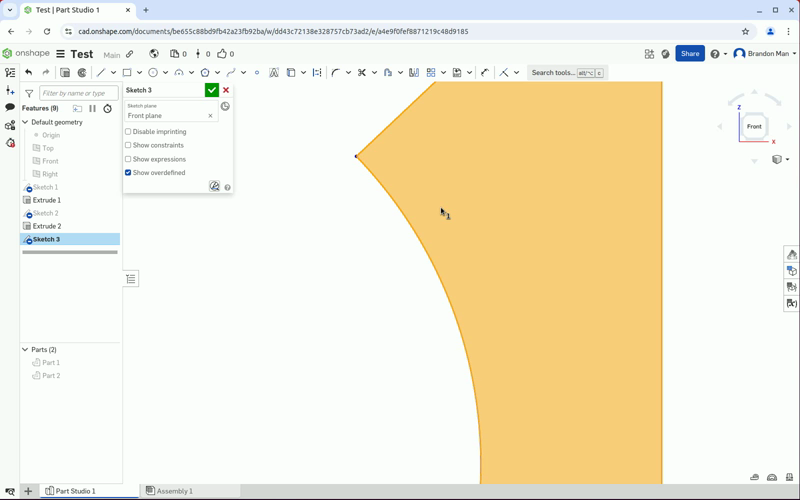
scroll(-6)
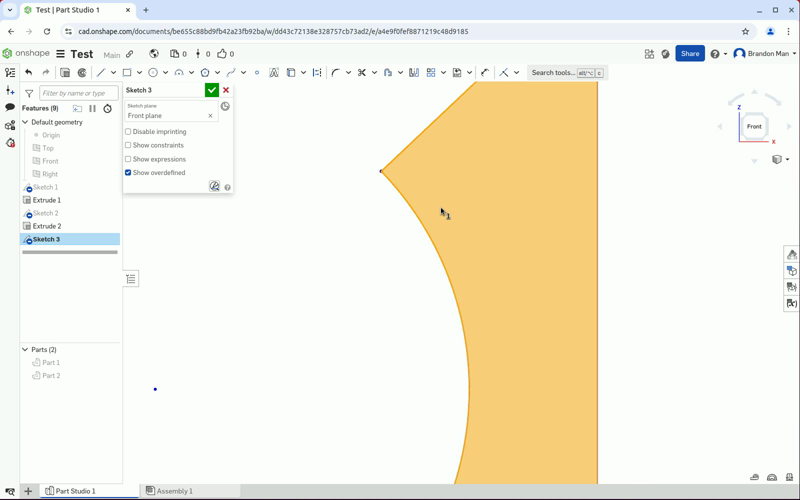
scroll(-6)
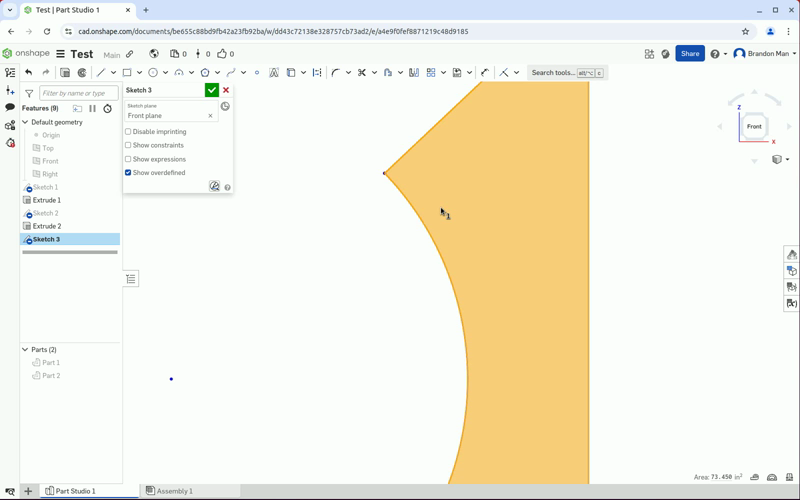
scroll(-6)
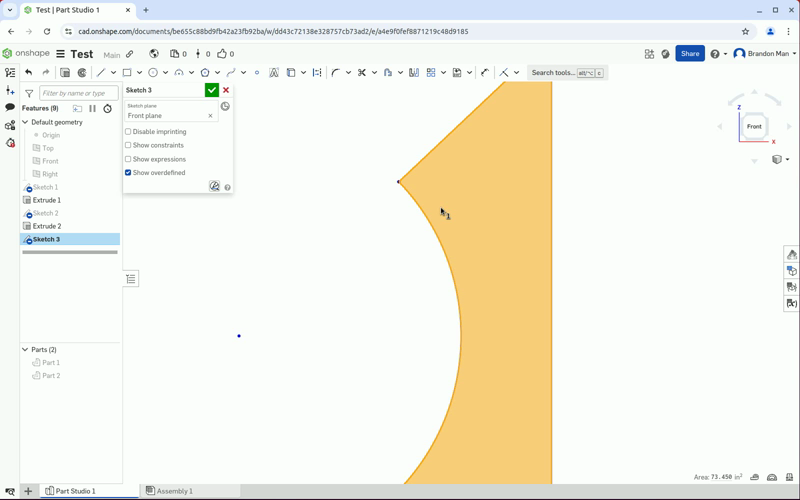
scroll(-6)
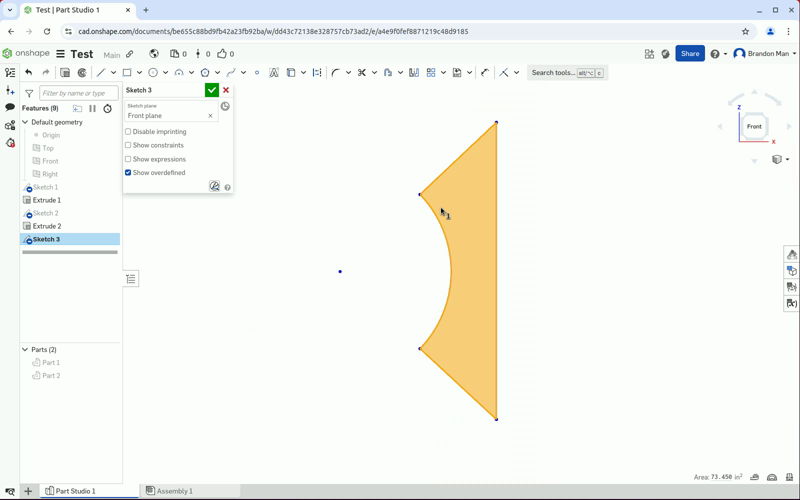
scroll(-6)
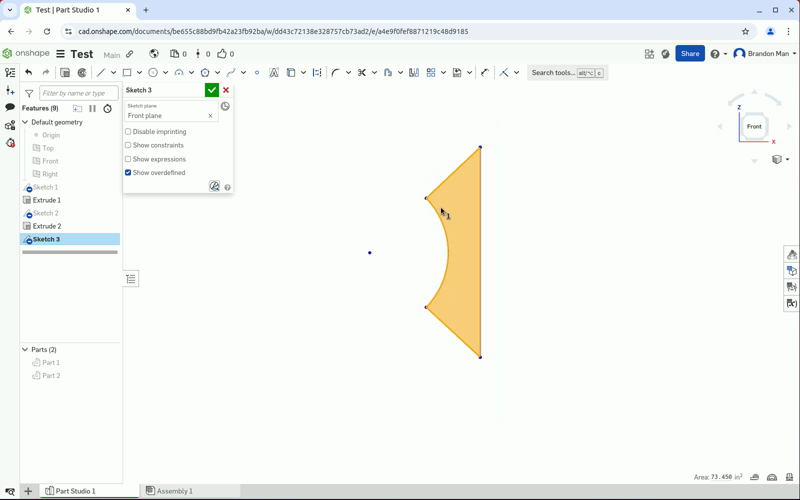
scroll(-6)
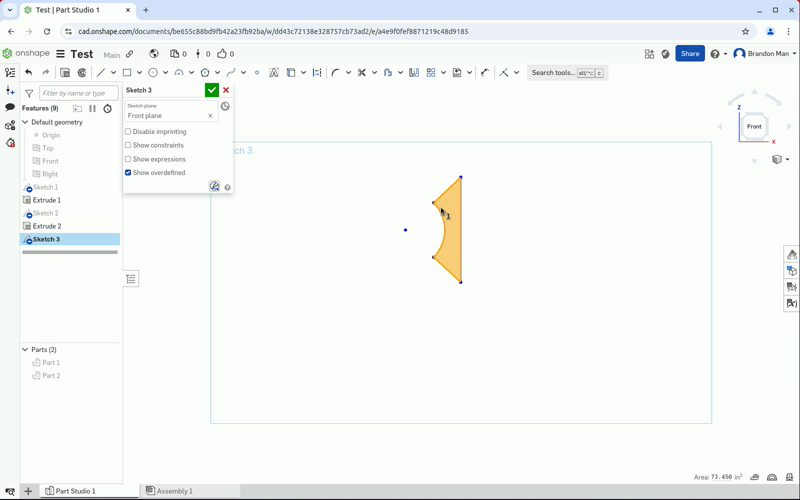
mouse_move(73, 352)
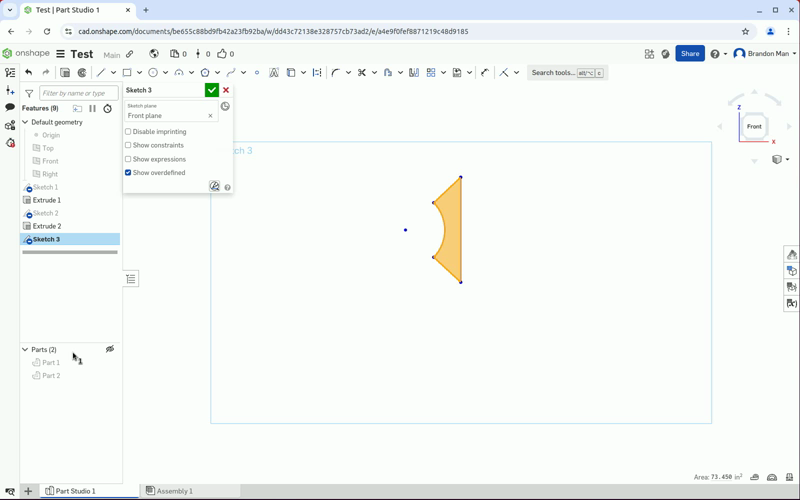
key(shift+y)
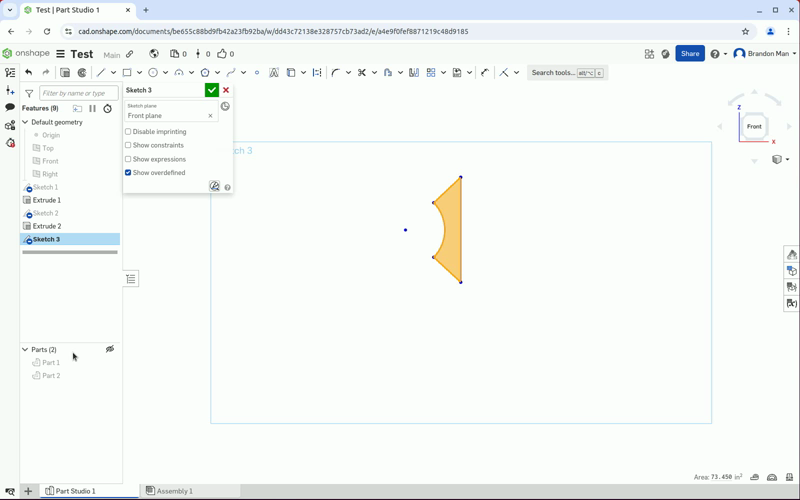
key(shift+e)
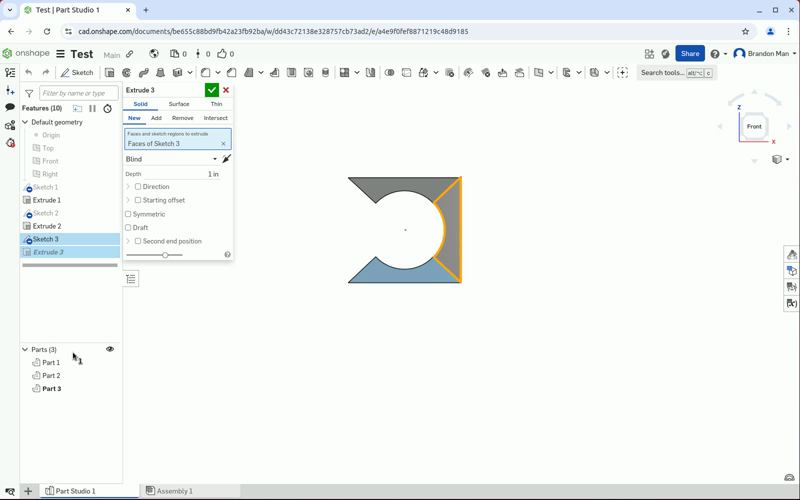
mouse_move(143, 106)
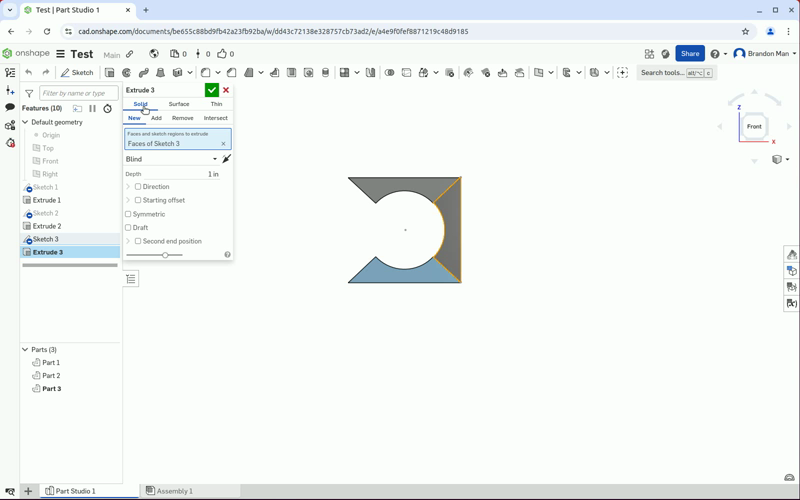
click(143, 106)
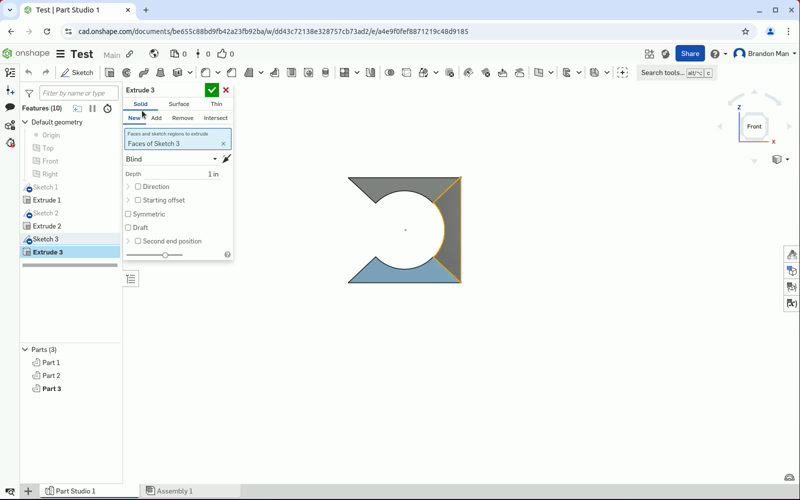
mouse_move(137, 120)
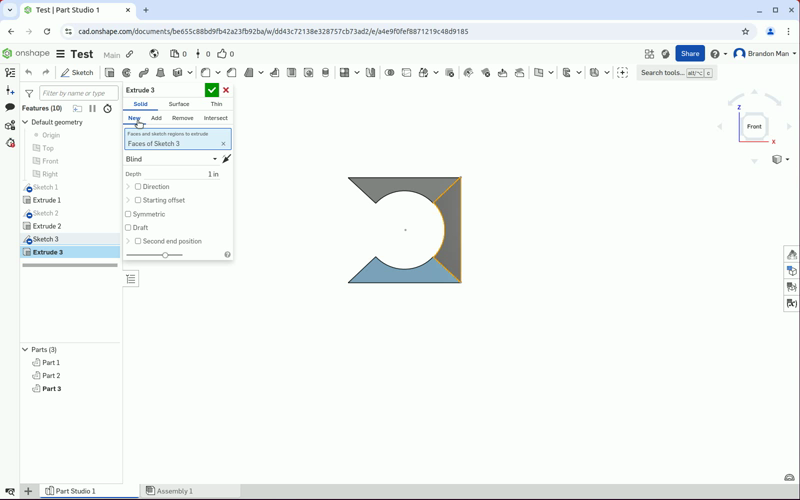
click(137, 120)
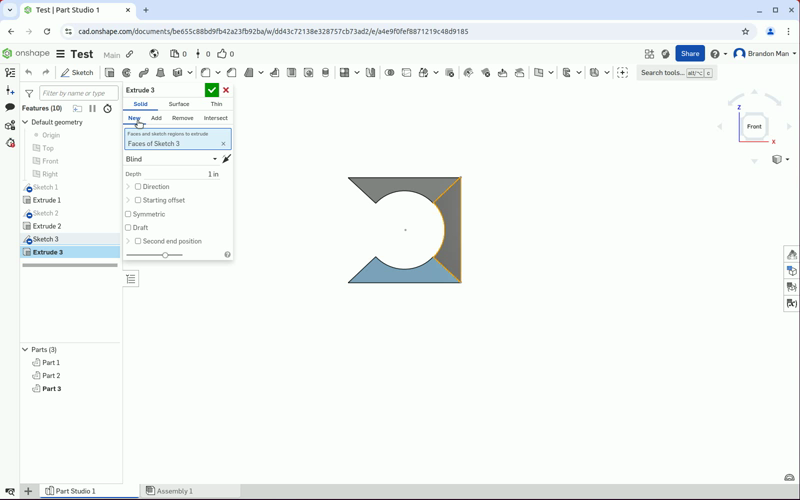
key(tab, 4)
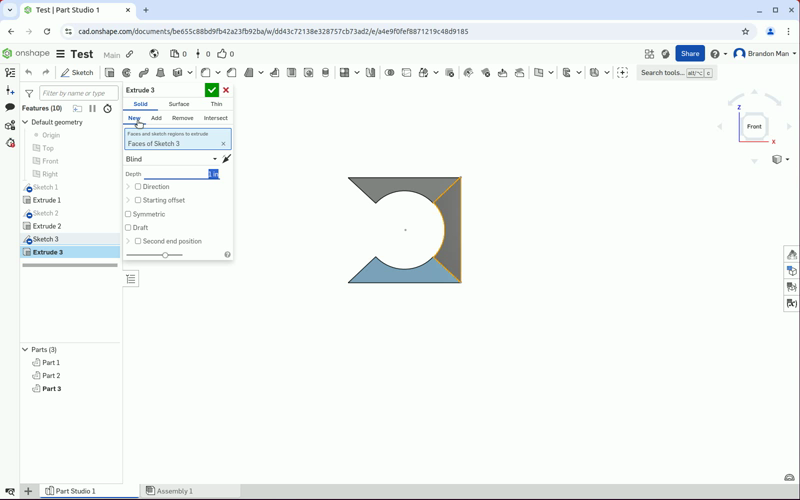
text(16.609)
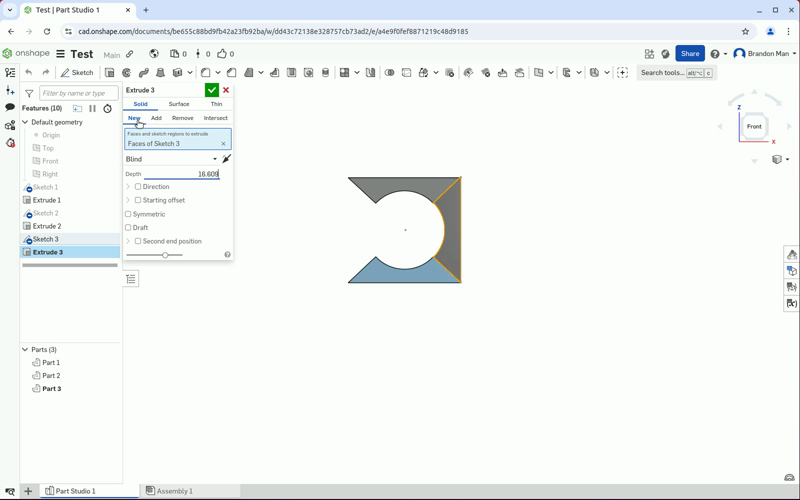
key(enter)
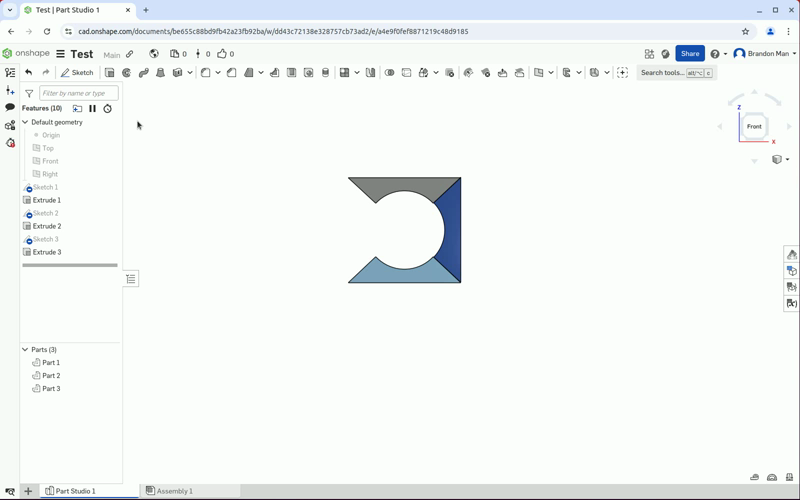
key(shift+h)
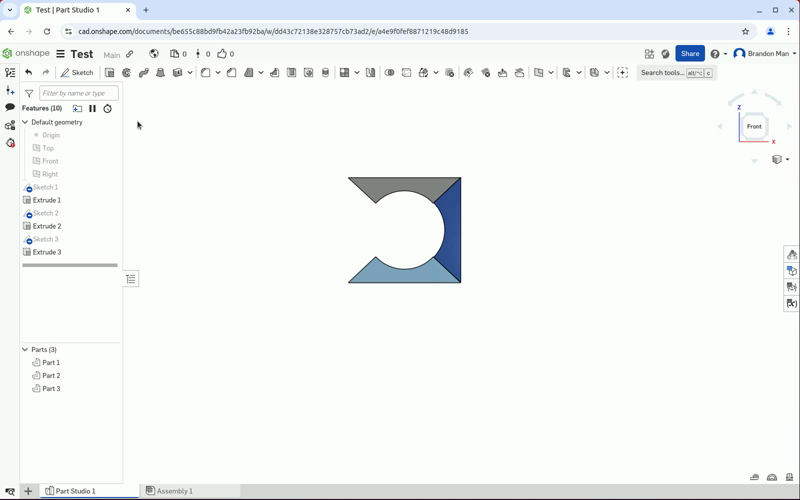
key(shift+h)
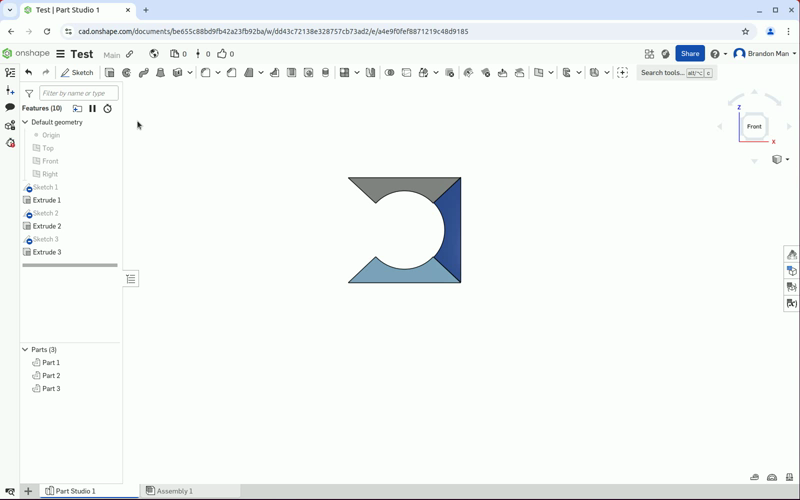
mouse_move(73, 189)
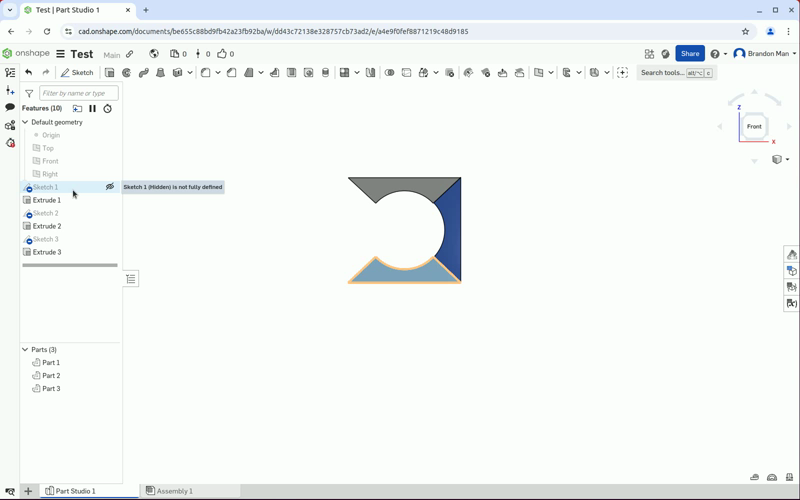
click(73, 189)
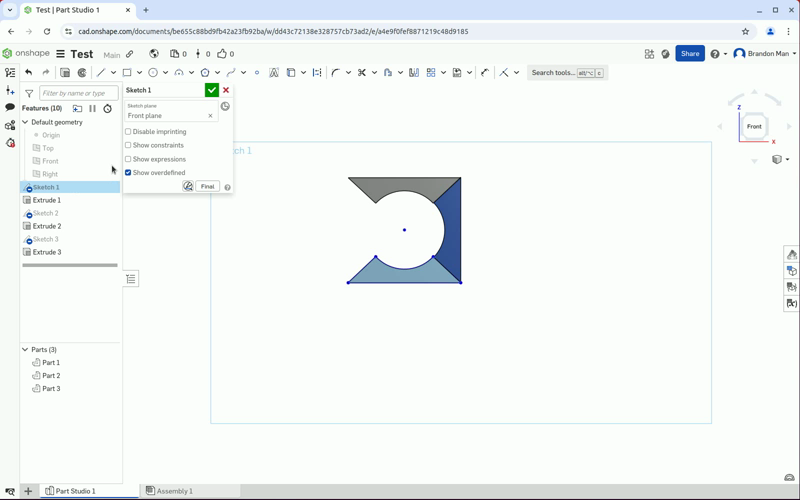
mouse_move(229, 92)
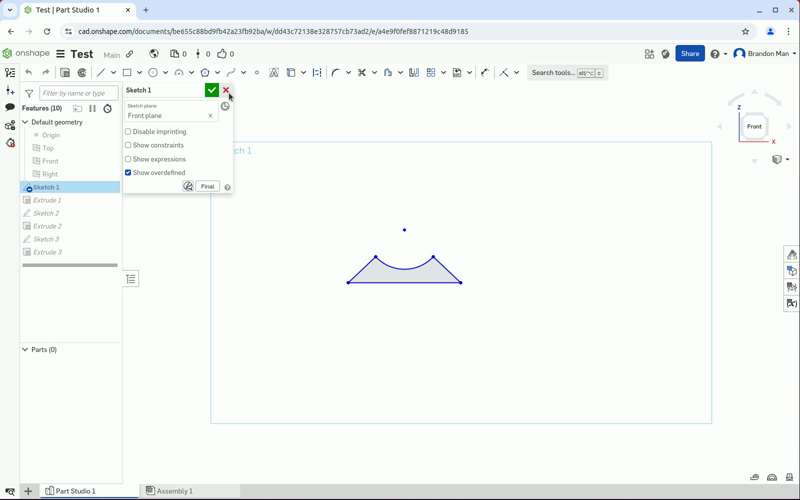
click(229, 92)
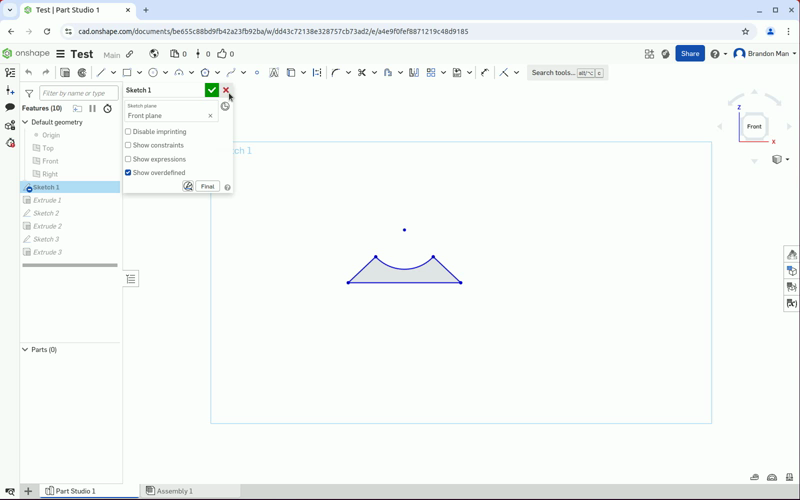
key(shift+s)
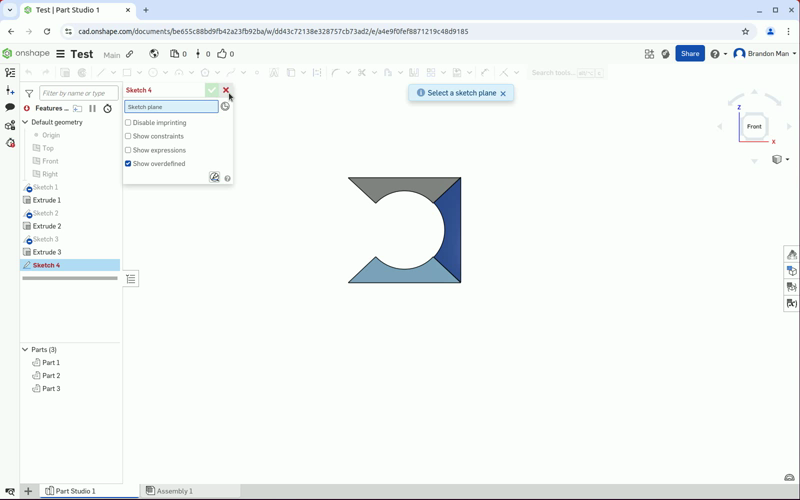
mouse_move(73, 163)
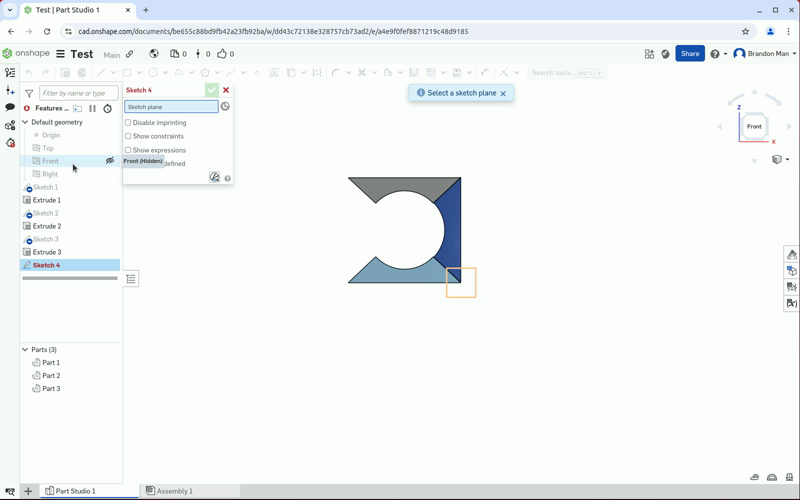
click(73, 163)
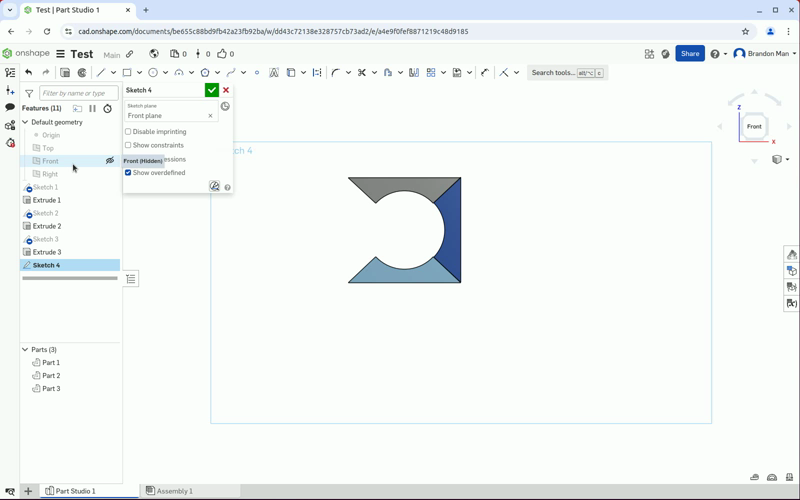
mouse_move(73, 352)
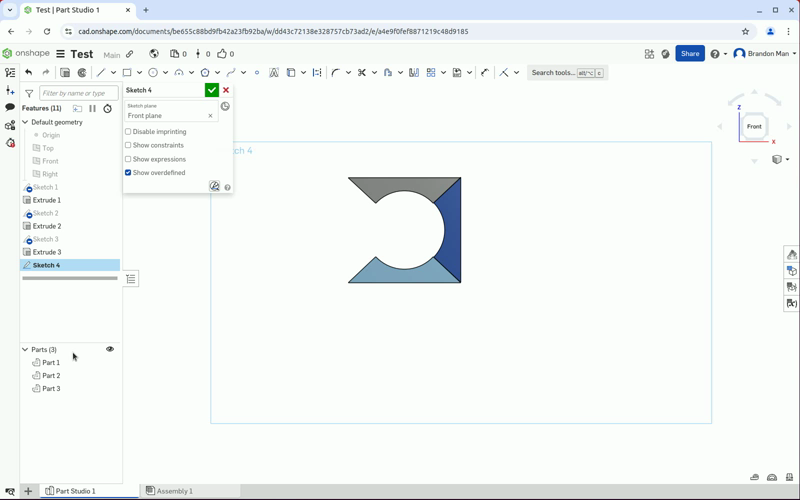
key(y)
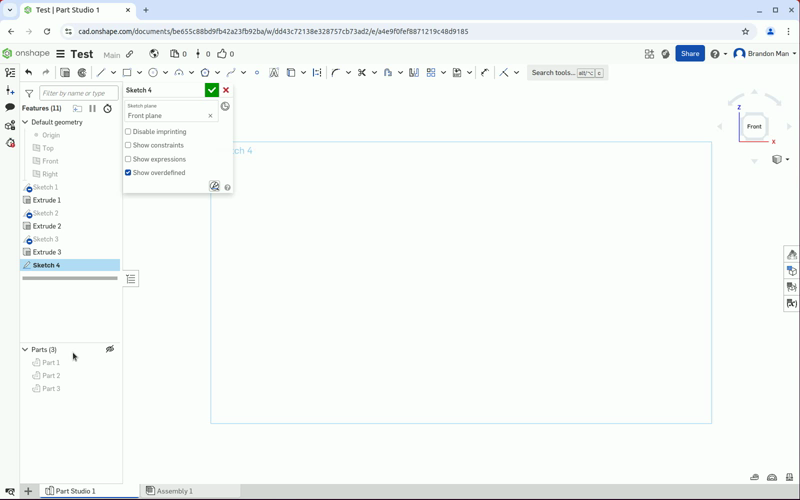
key(l)
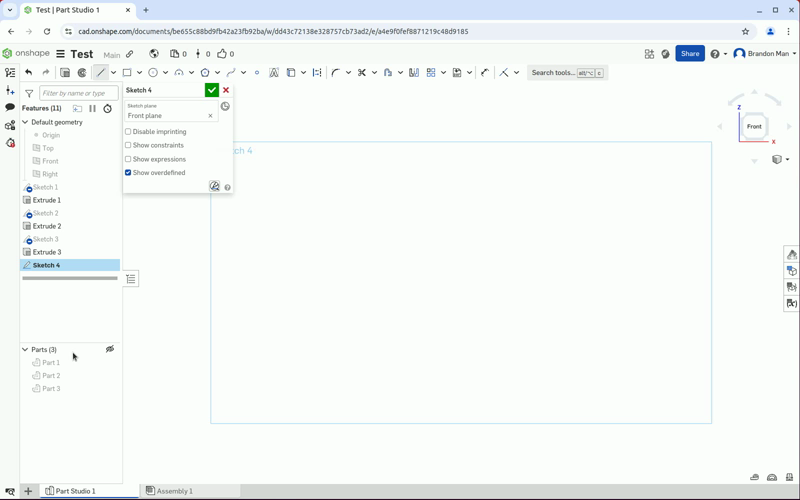
key_down(shift)
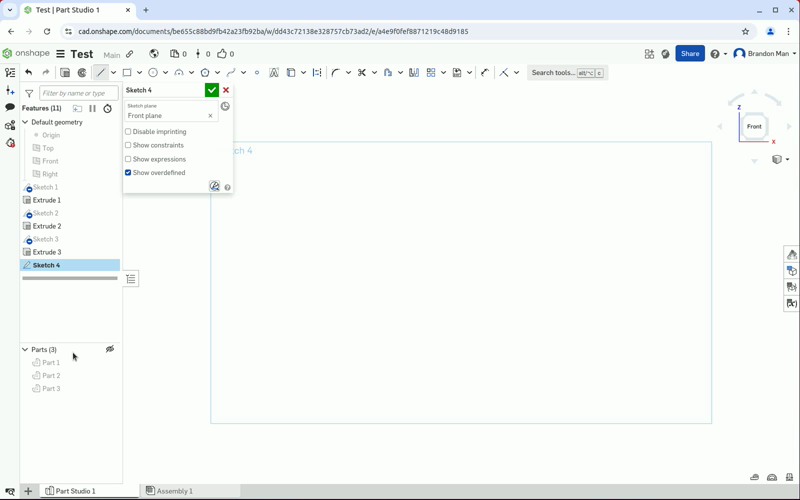
mouse_move(348, 282)
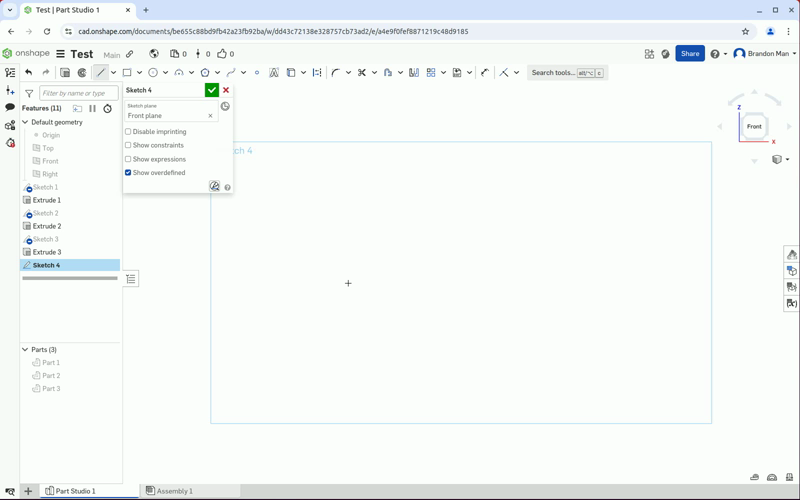
click(348, 282)
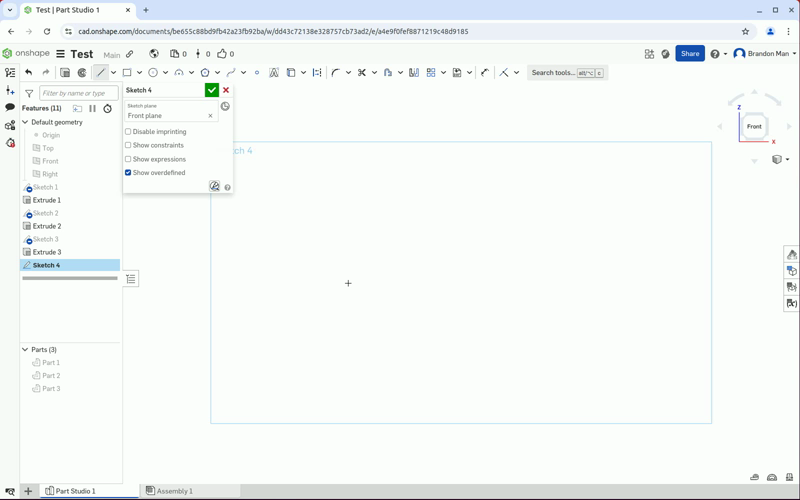
key_up(shift)
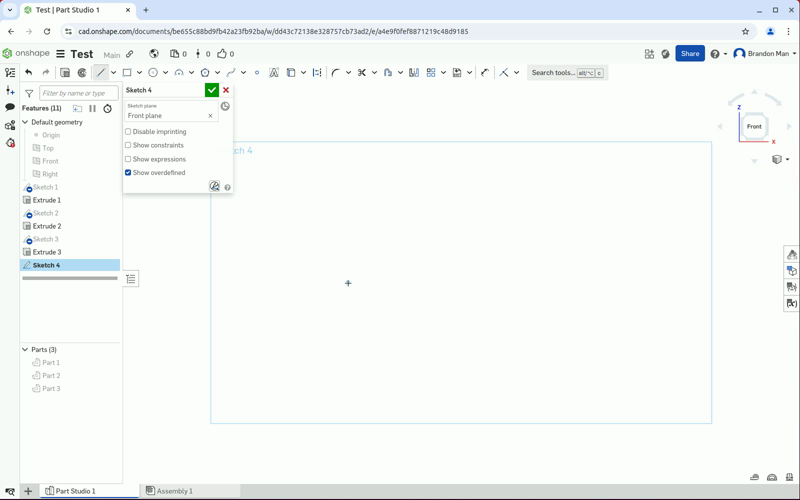
key_down(shift)
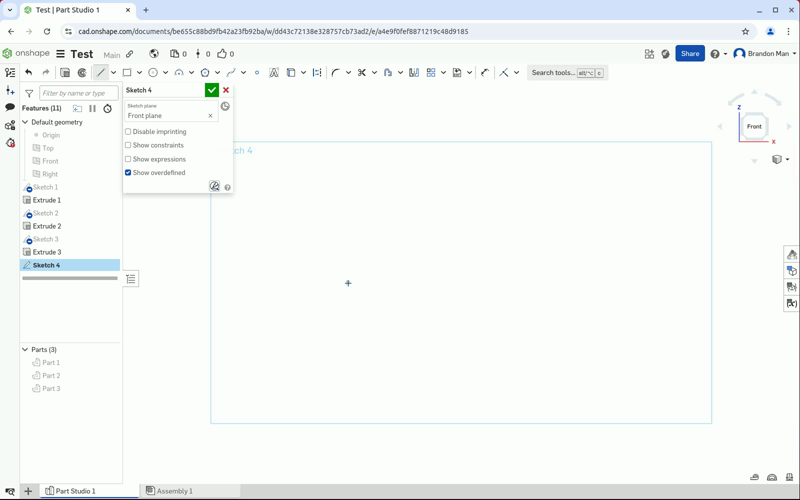
mouse_move(378, 282)
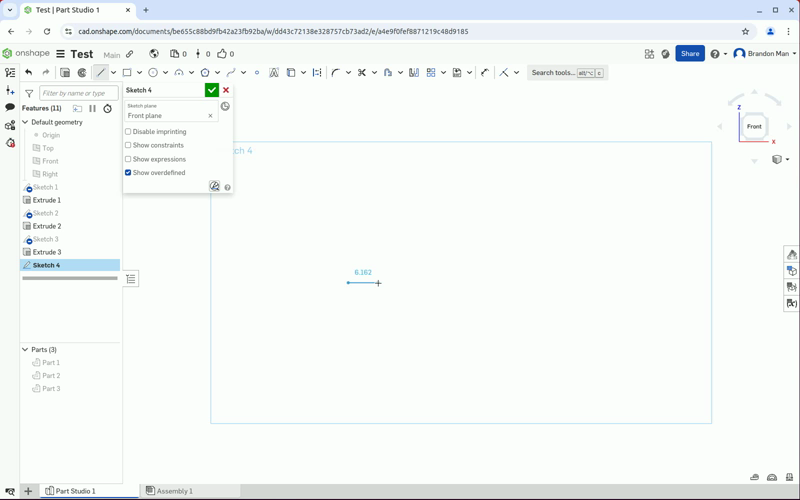
mouse_move(374, 257)
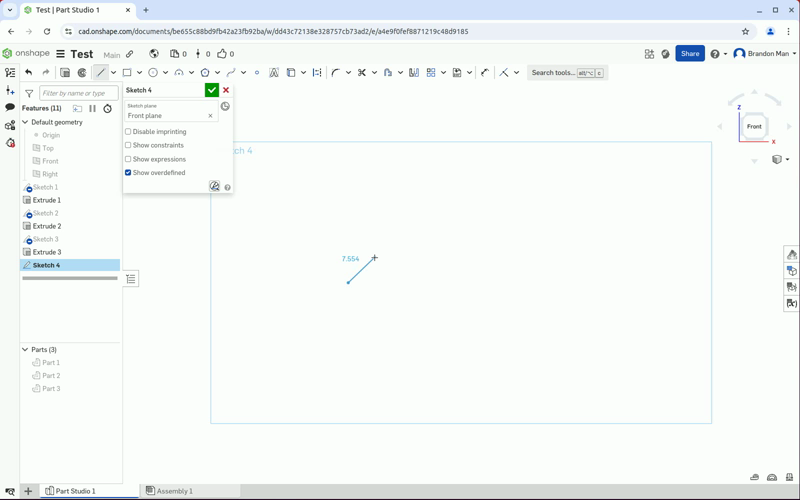
click(374, 257)
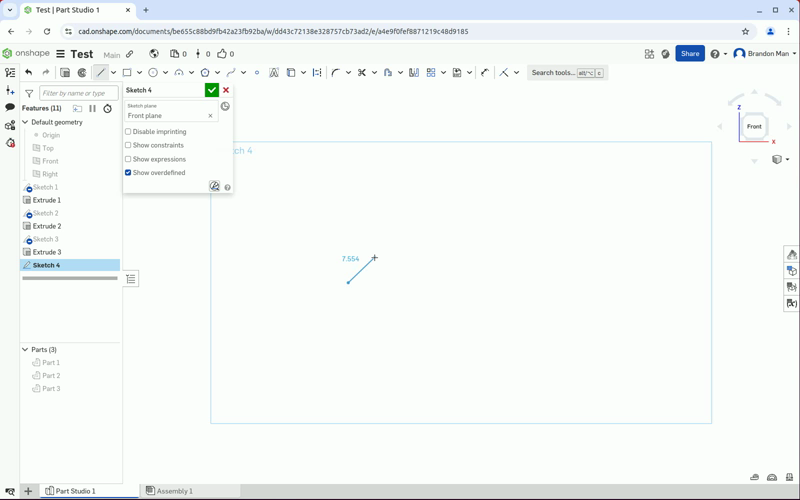
key_up(shift)
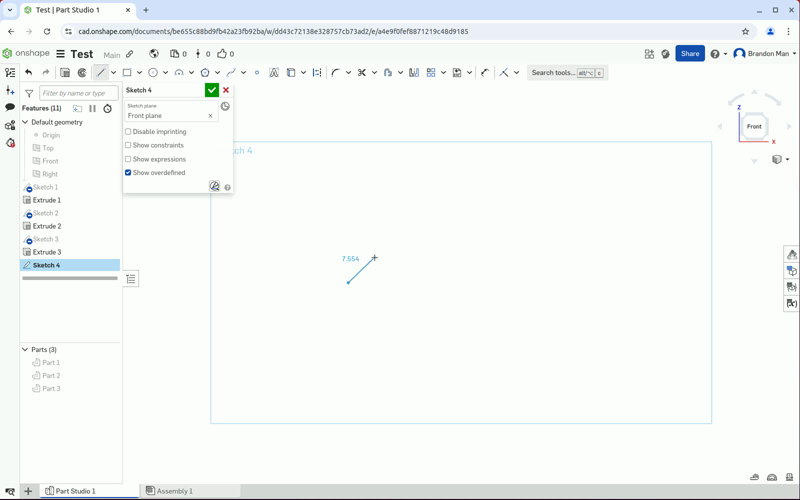
key(esc)
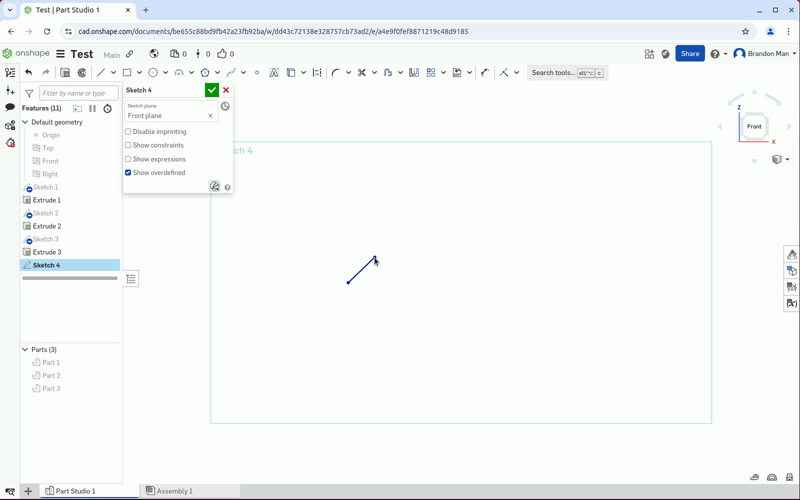
key(a)
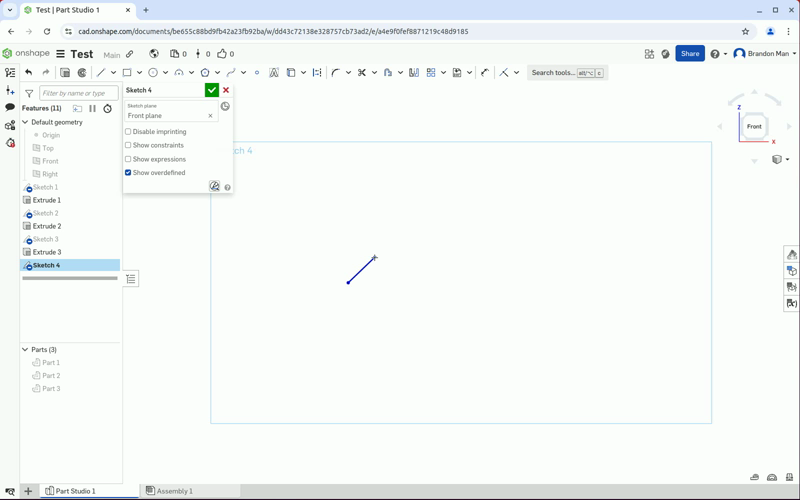
mouse_move(374, 257)
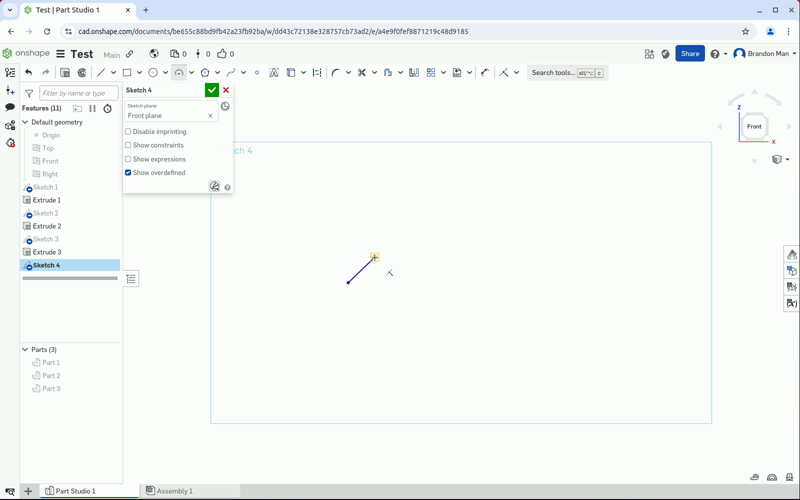
click(374, 257)
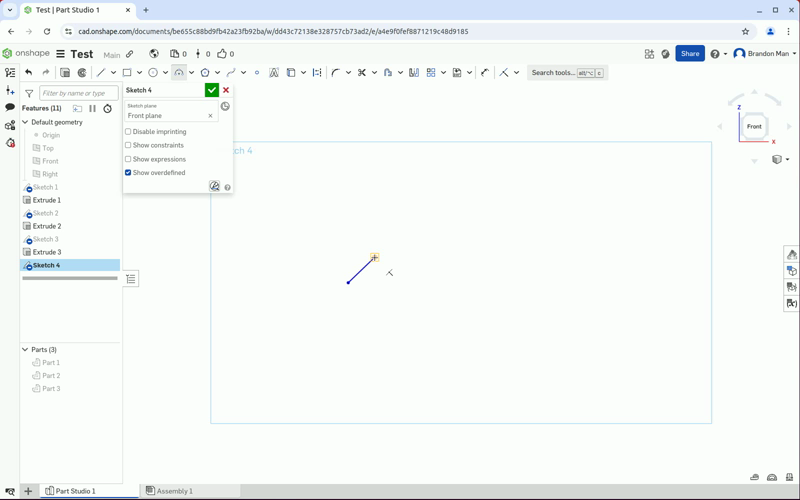
key_down(shift)
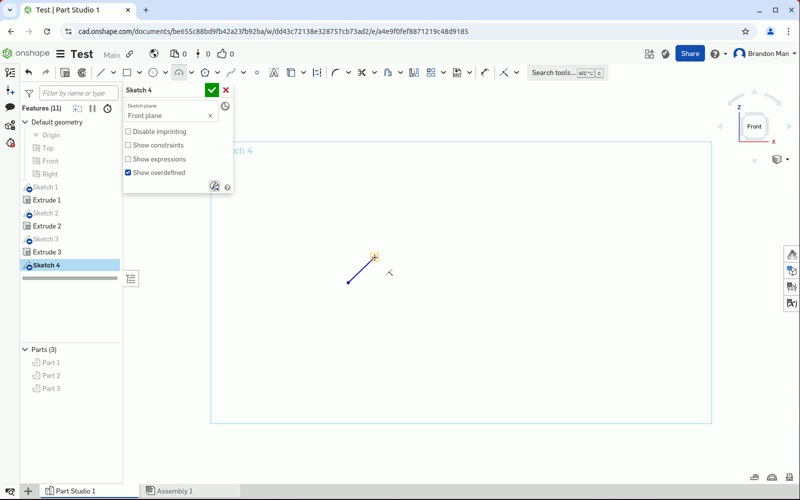
mouse_move(374, 202)
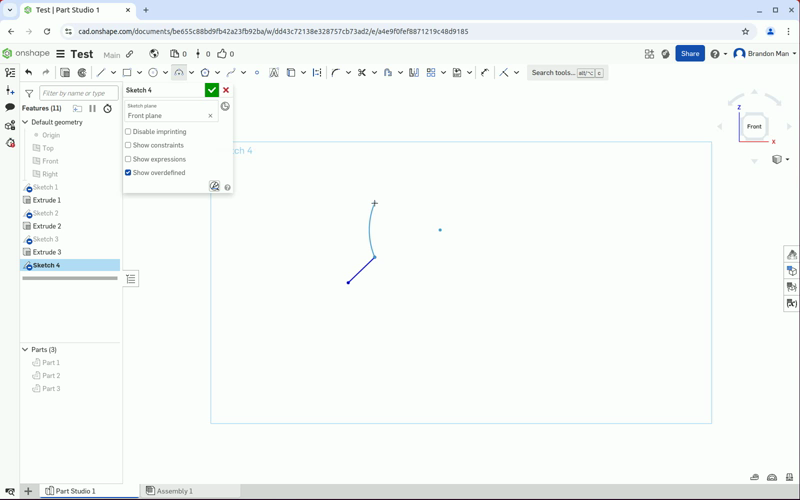
click(374, 202)
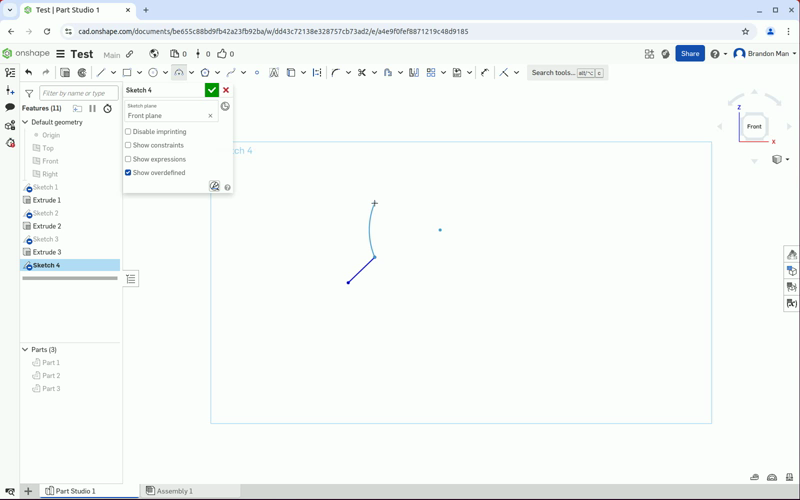
mouse_move(364, 230)
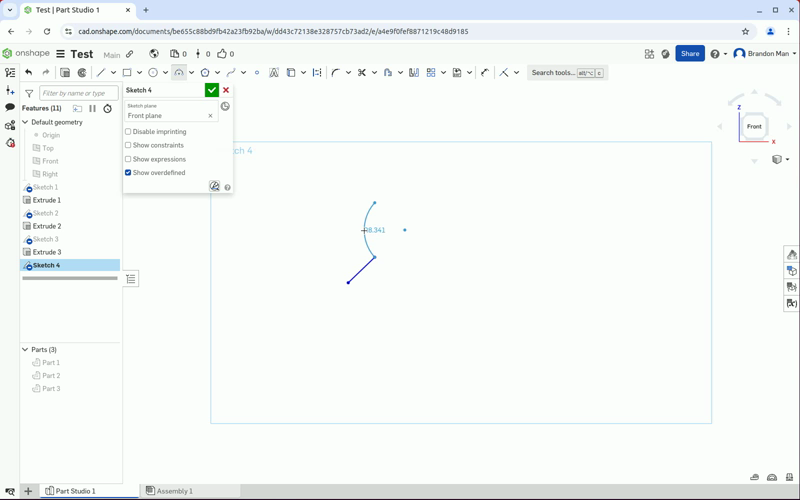
click(364, 230)
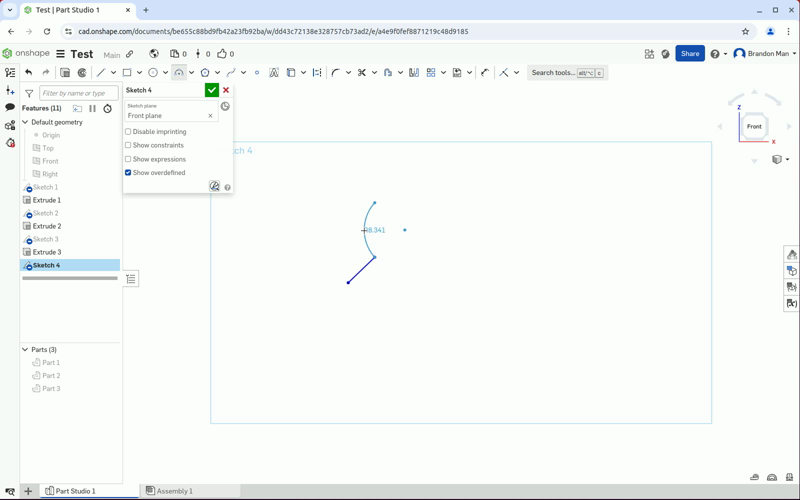
key_up(shift)
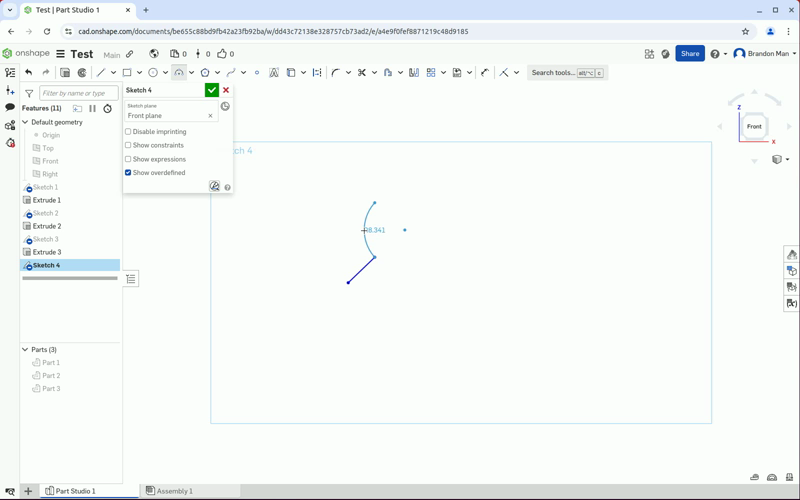
key(esc)
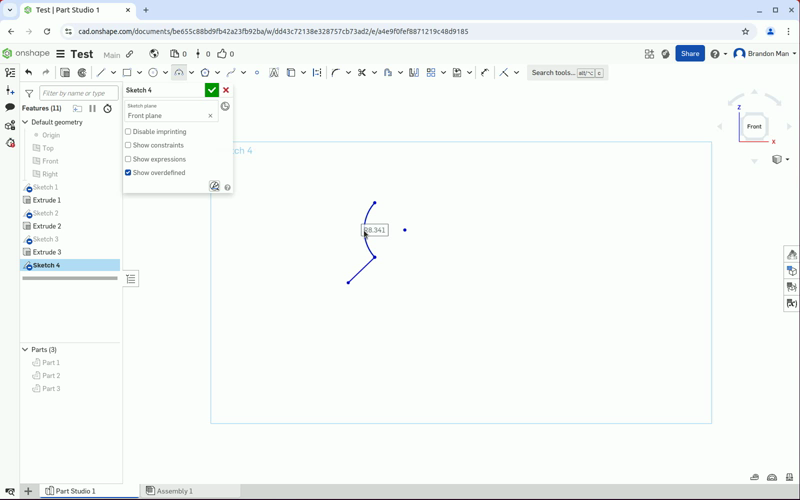
key(l)
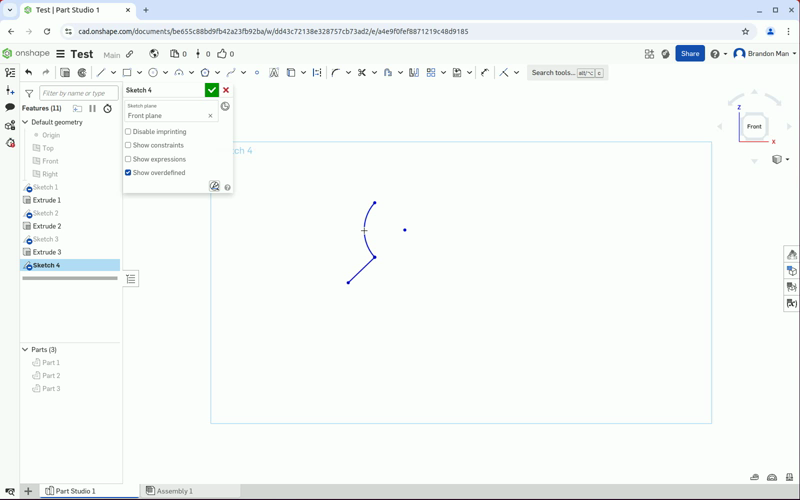
mouse_move(374, 202)
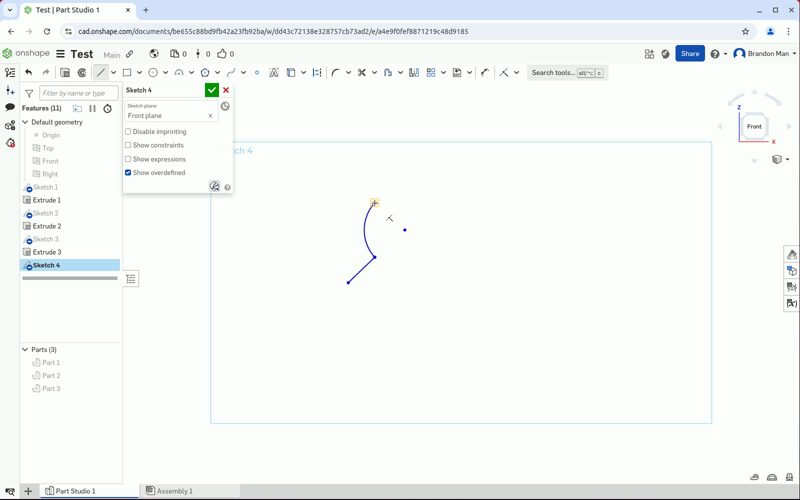
click(374, 202)
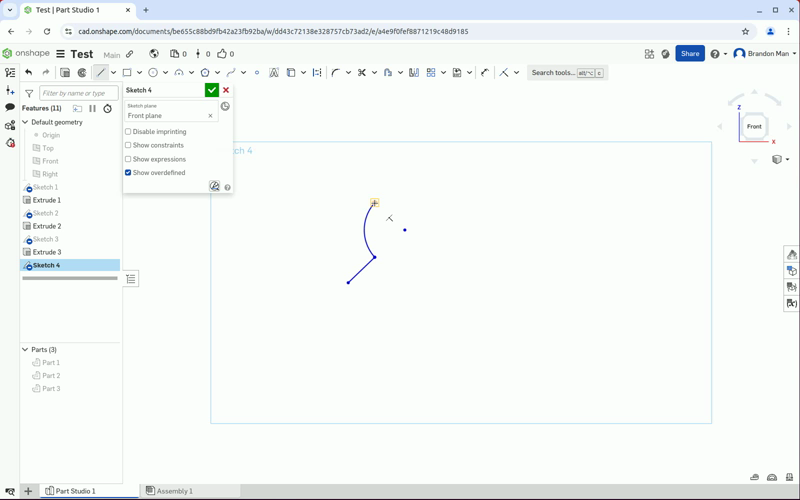
key_down(shift)
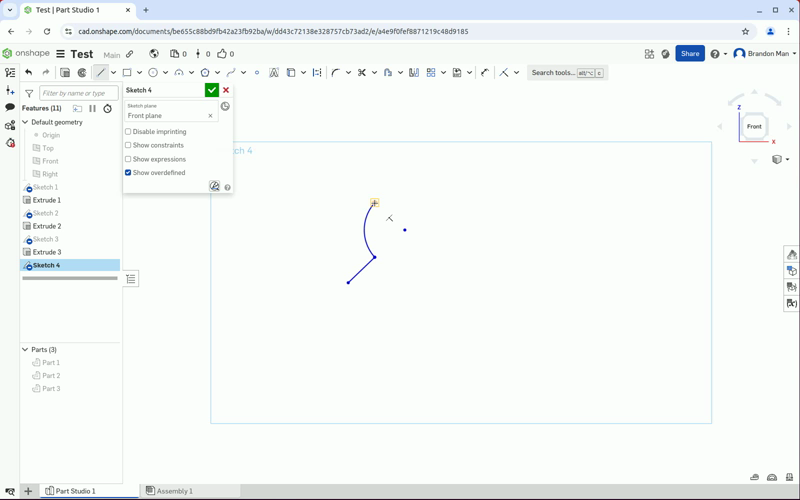
mouse_move(404, 202)
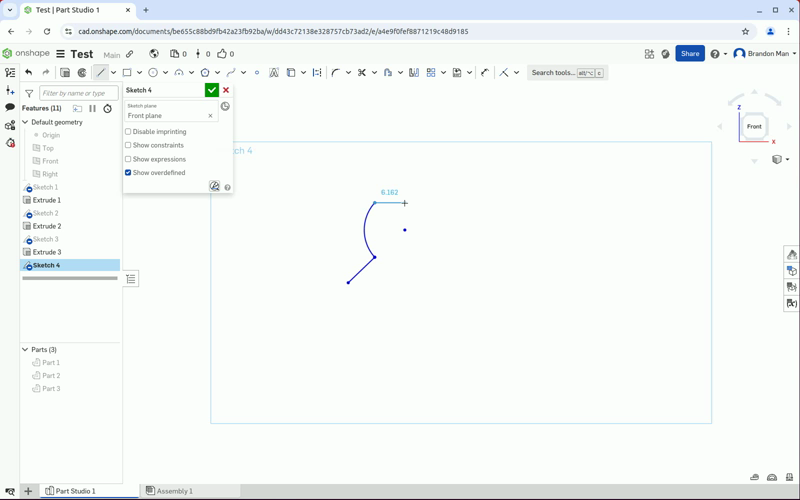
mouse_move(348, 177)
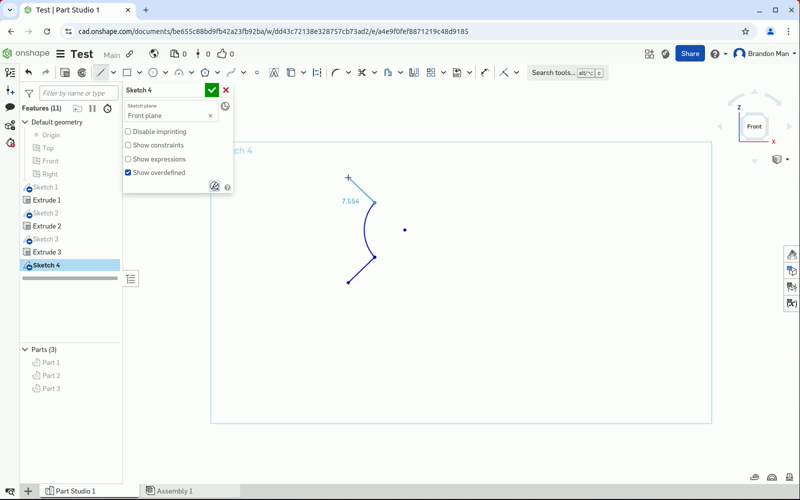
click(348, 177)
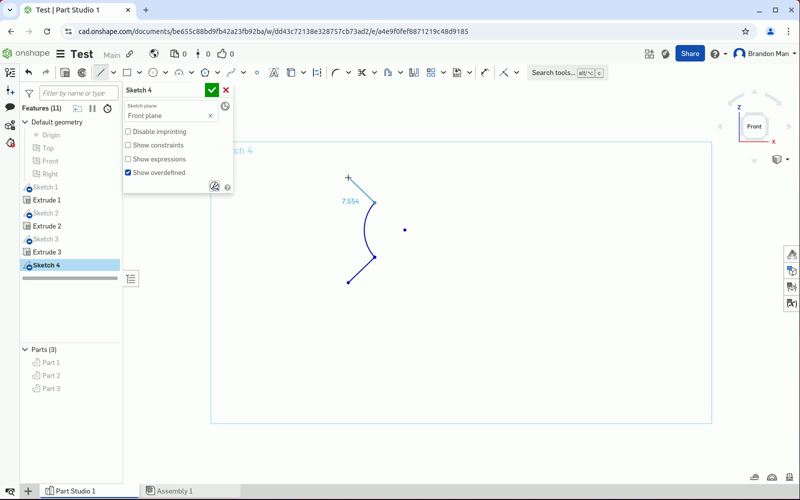
key_up(shift)
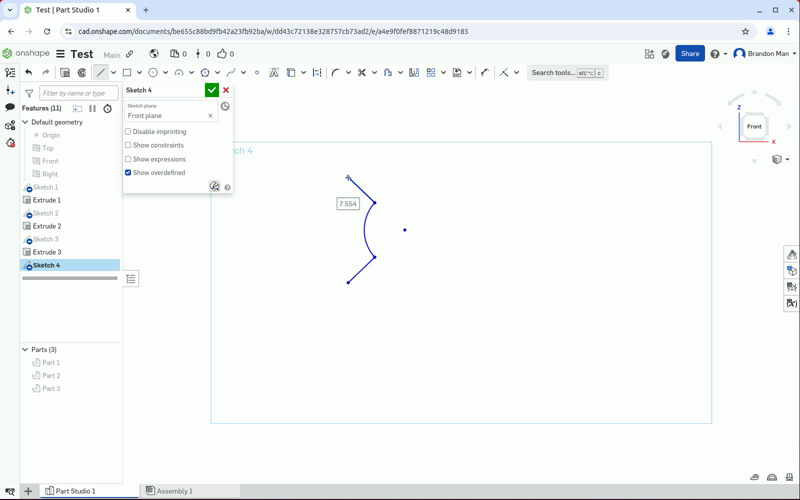
key_down(shift)
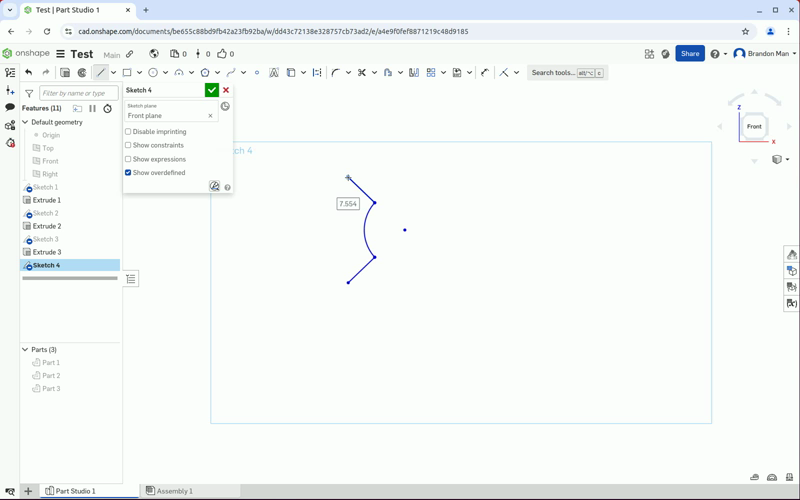
mouse_move(348, 282)
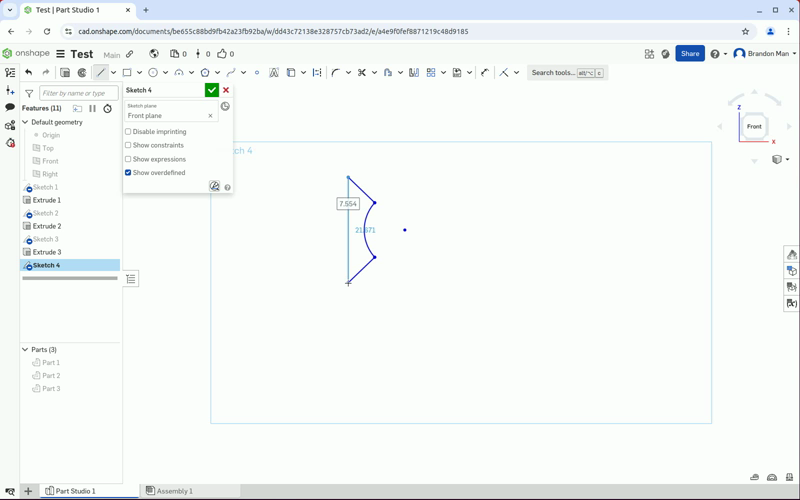
key_up(shift)
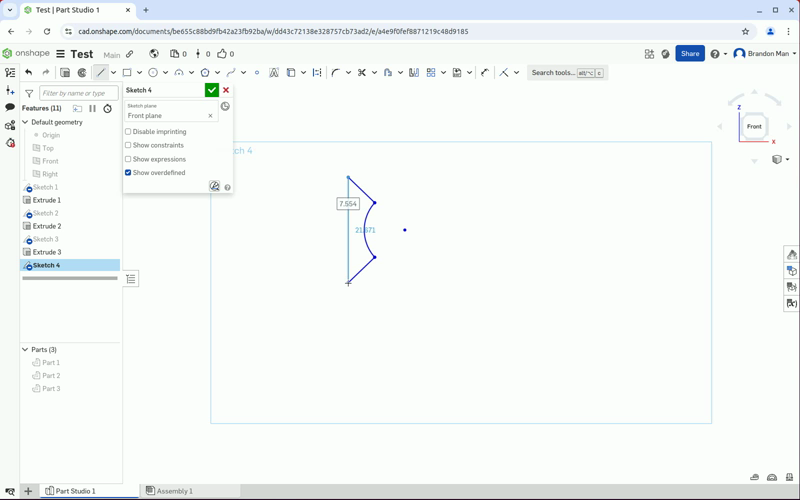
click(348, 282)
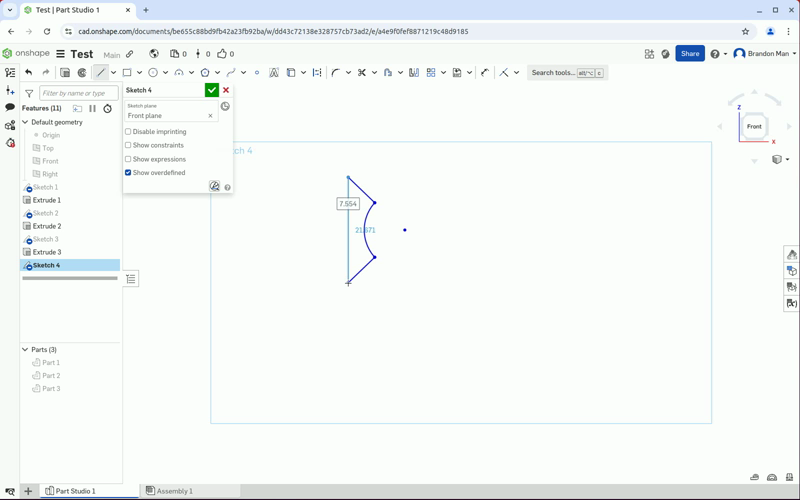
key(esc)
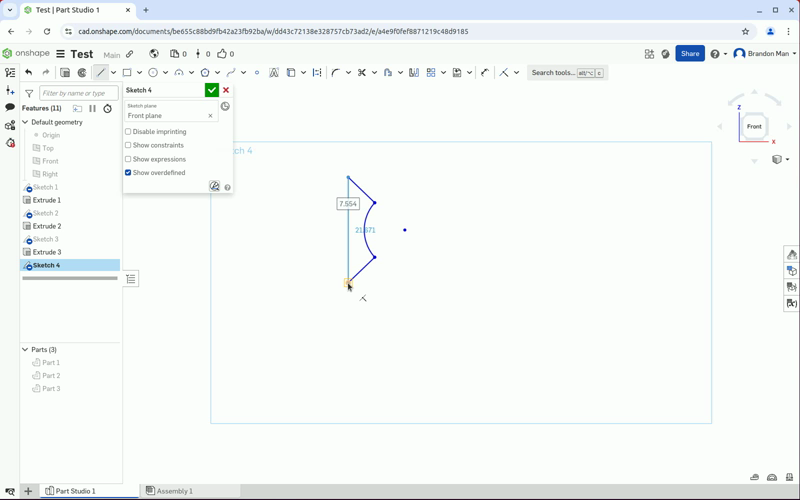
mouse_move(351, 184)
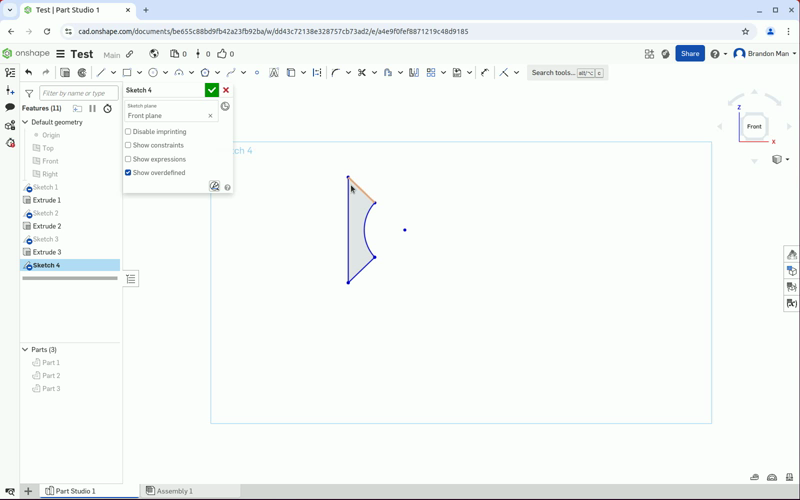
scroll(6)
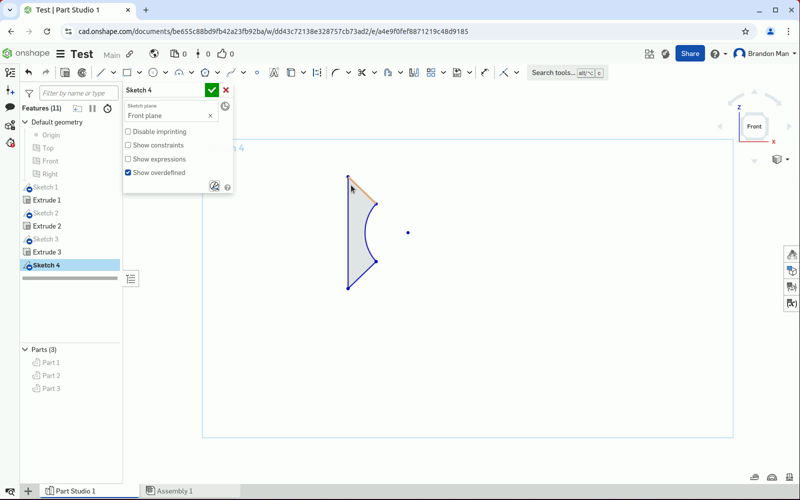
scroll(6)
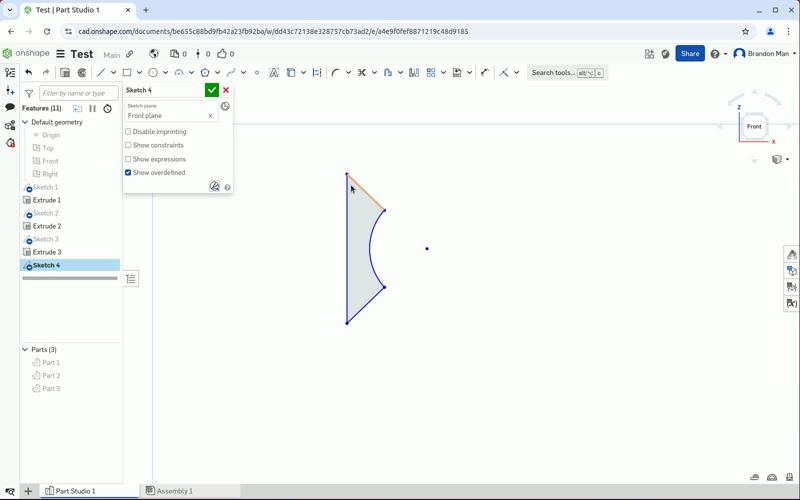
scroll(6)
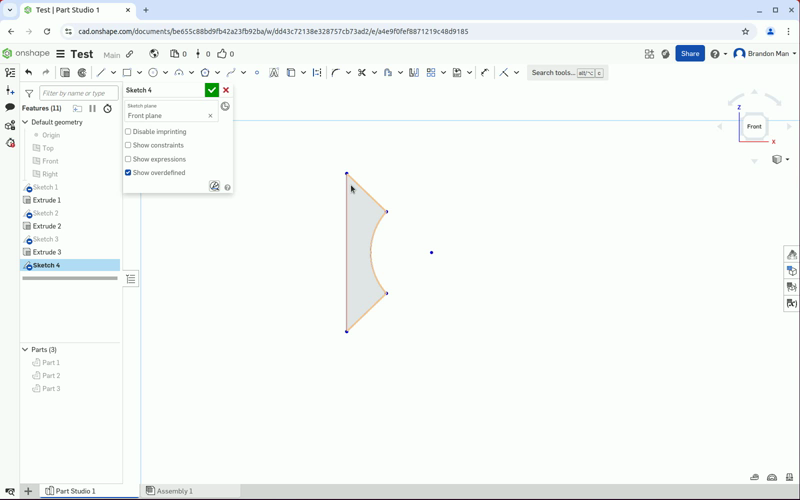
scroll(6)
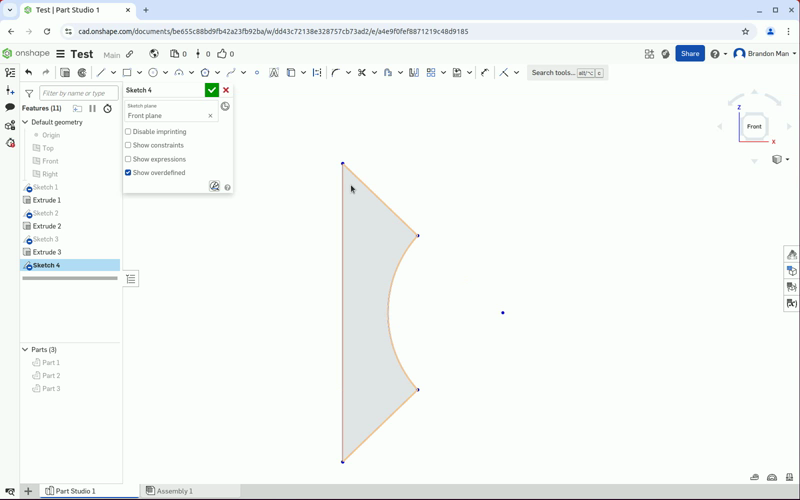
scroll(6)
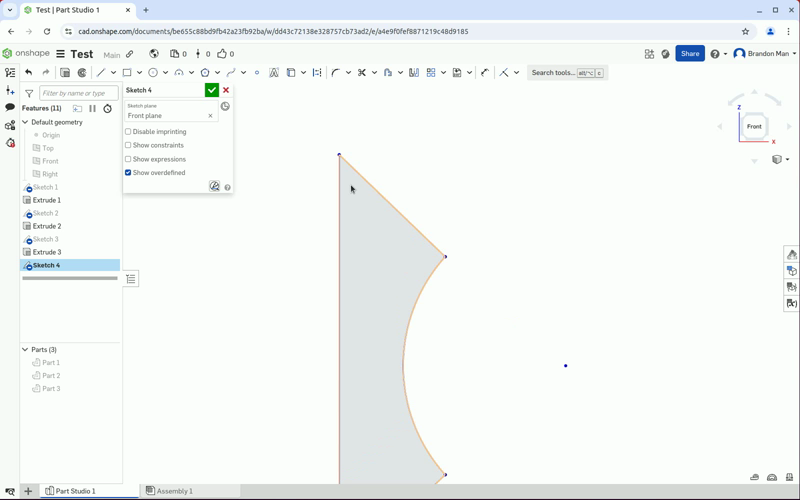
scroll(6)
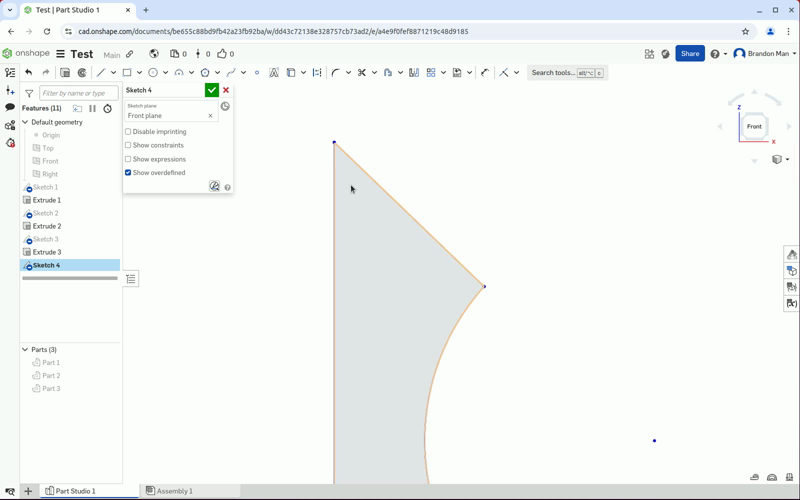
scroll(6)
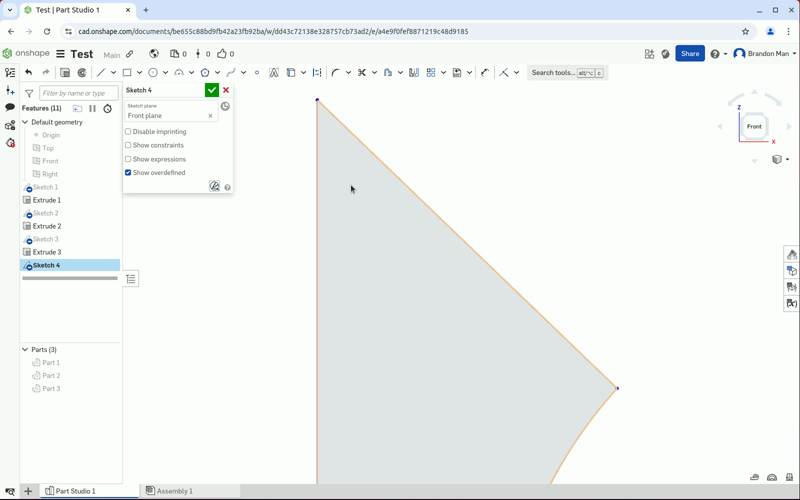
click(351, 184)
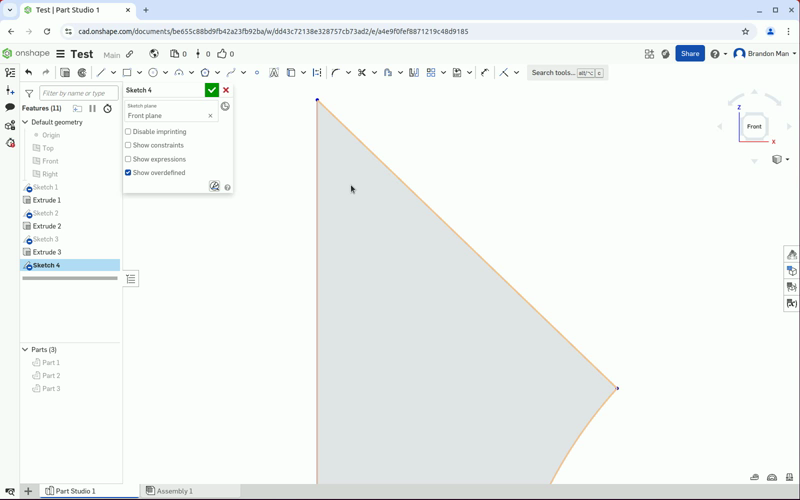
scroll(-6)
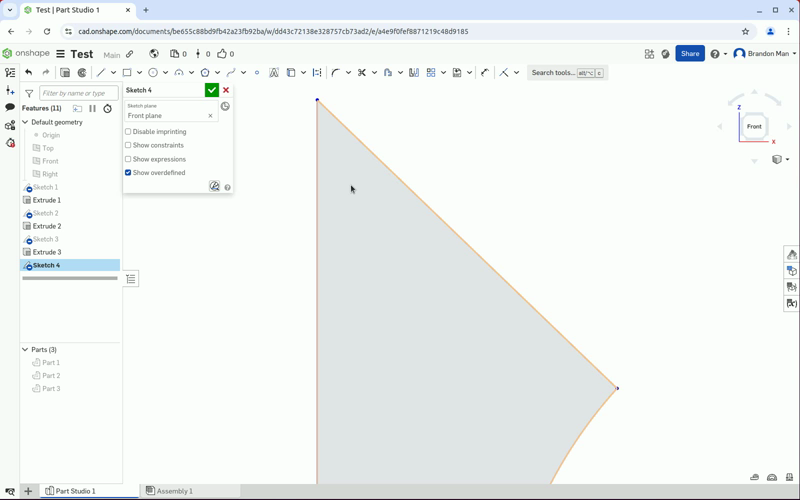
scroll(-6)
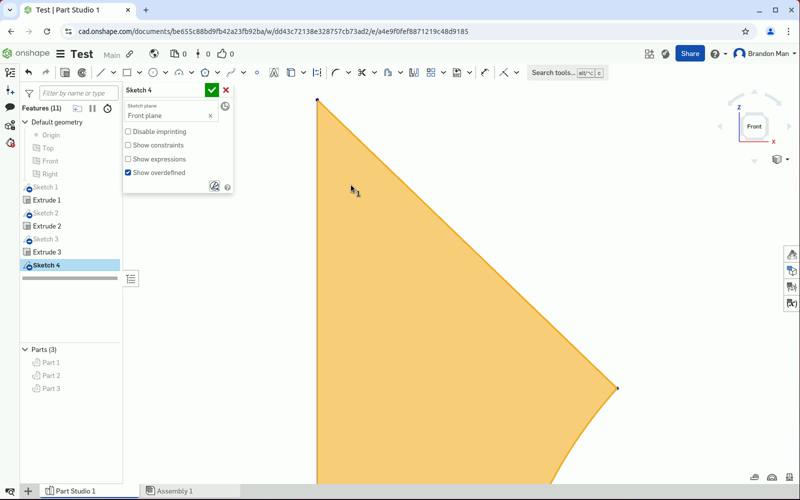
scroll(-6)
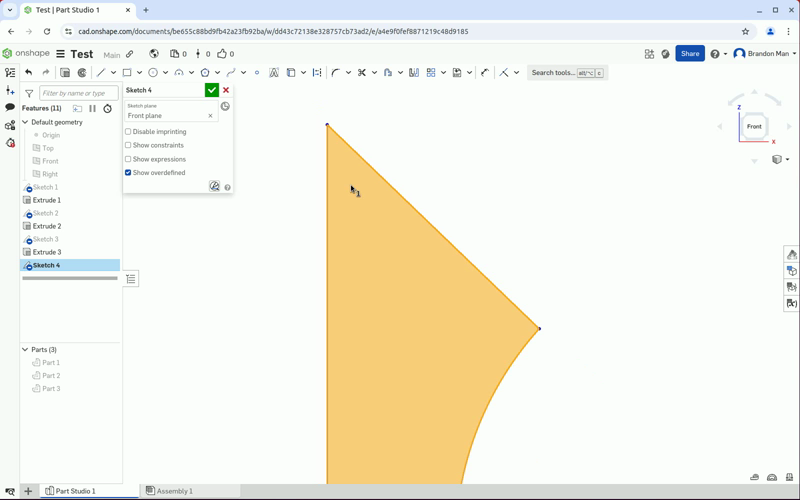
scroll(-6)
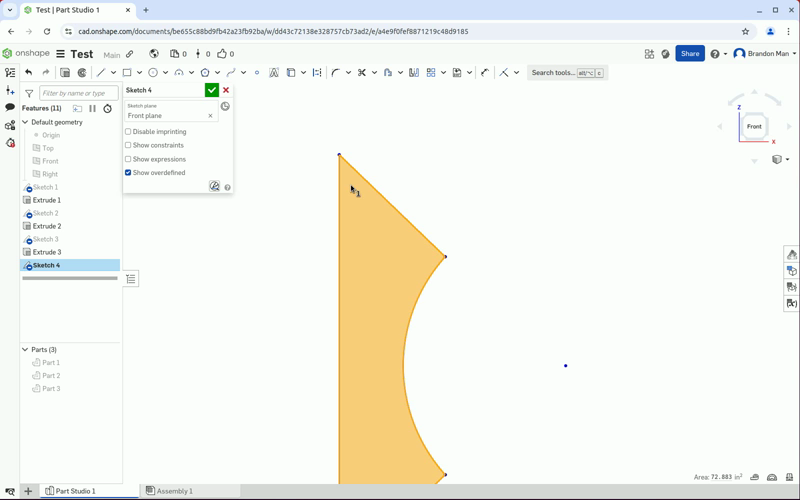
scroll(-6)
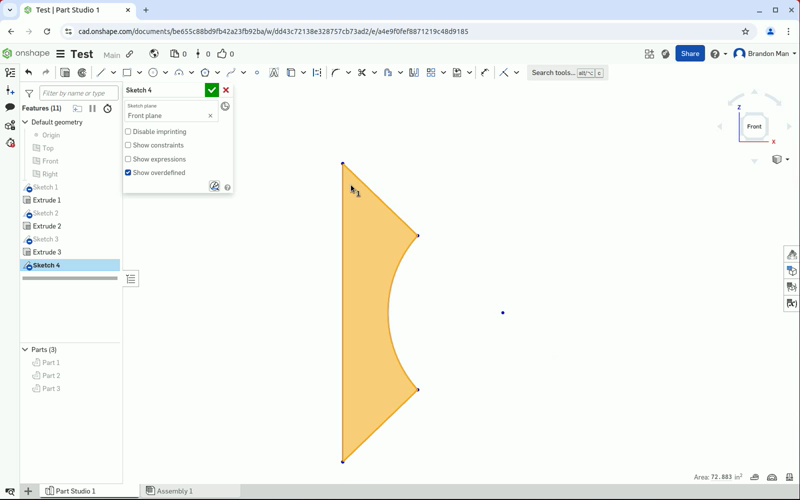
scroll(-6)
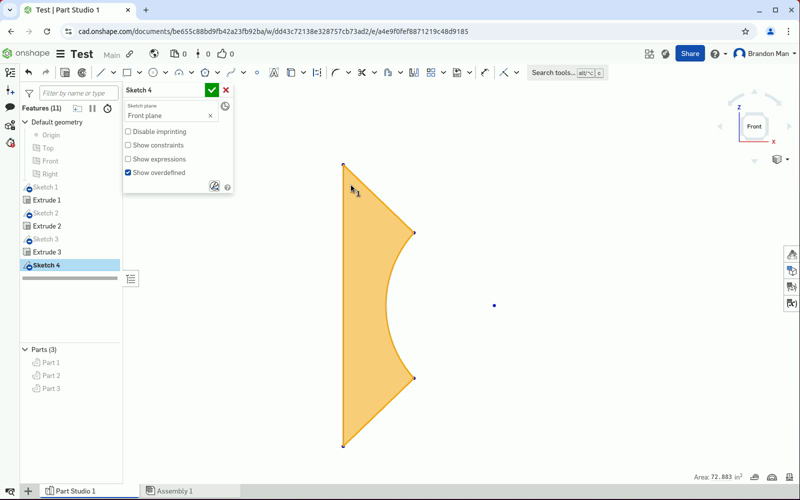
scroll(-6)
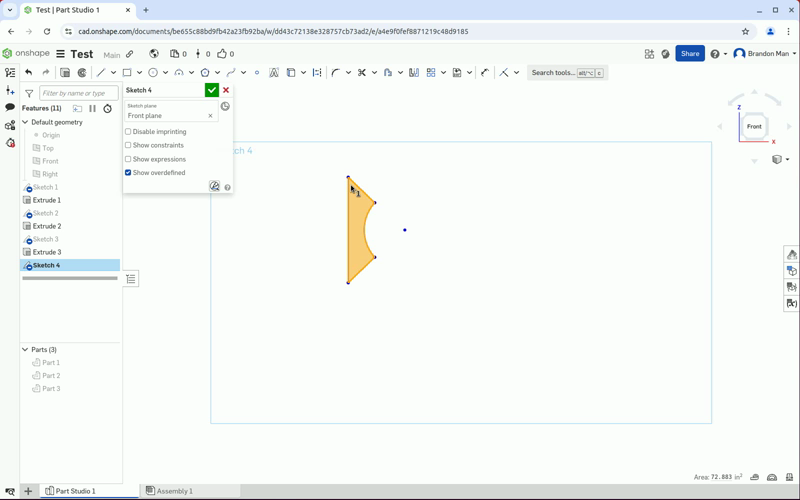
mouse_move(73, 352)
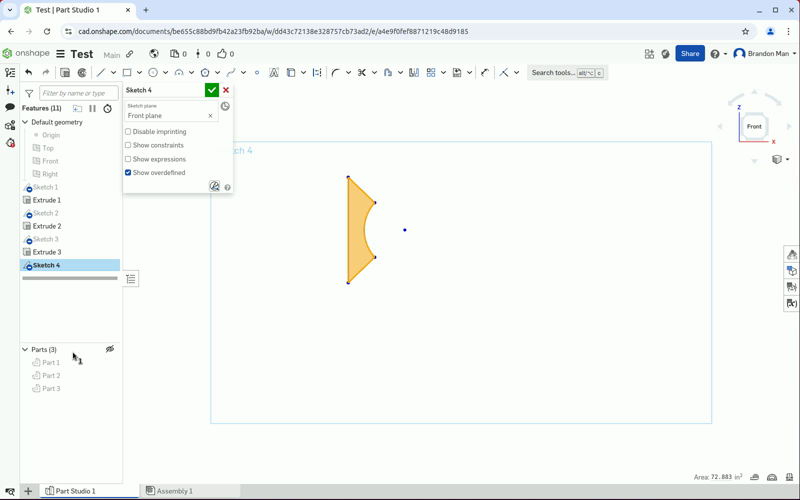
key(shift+y)
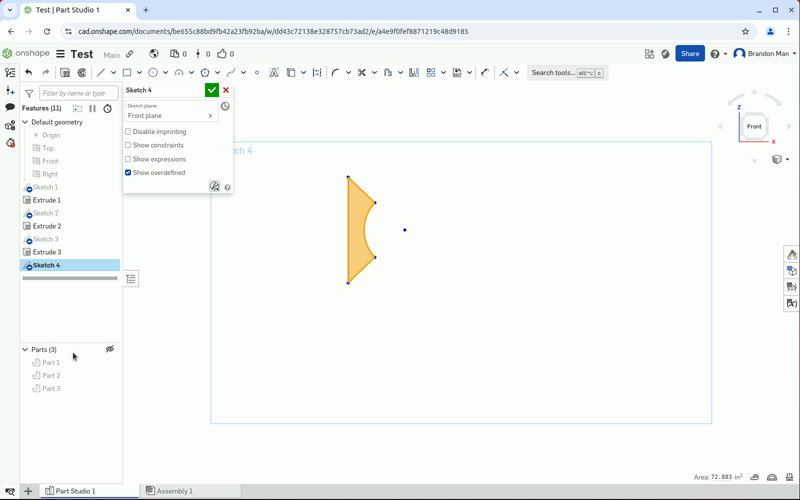
key(shift+e)
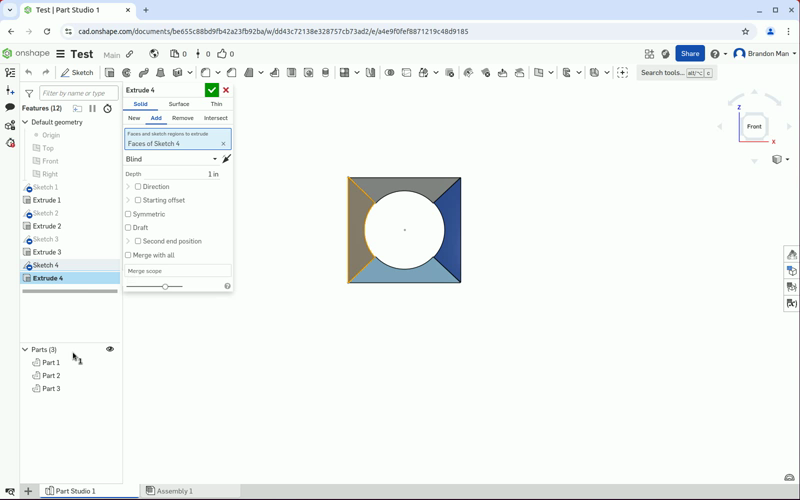
mouse_move(143, 106)
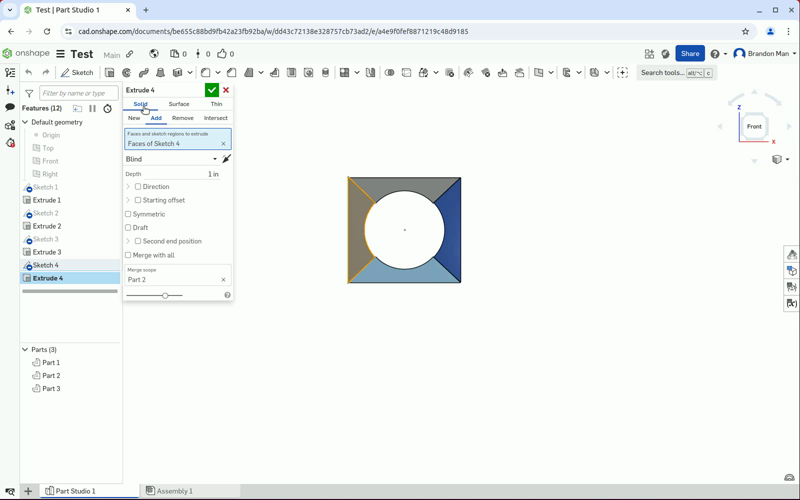
click(143, 106)
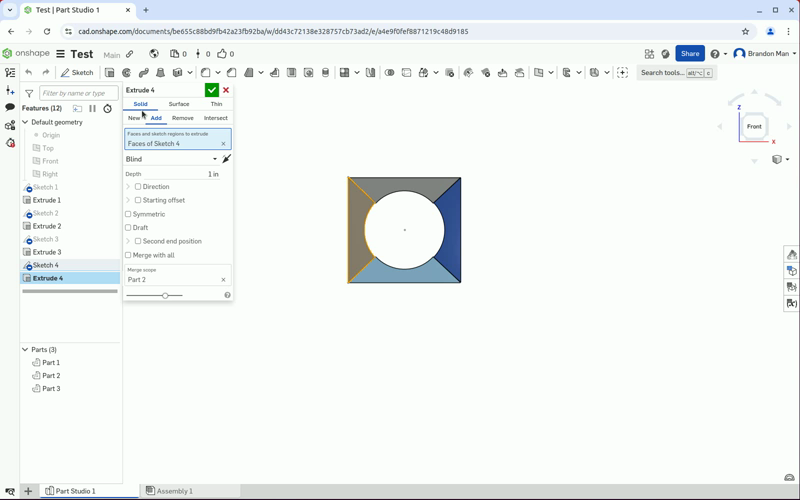
mouse_move(137, 120)
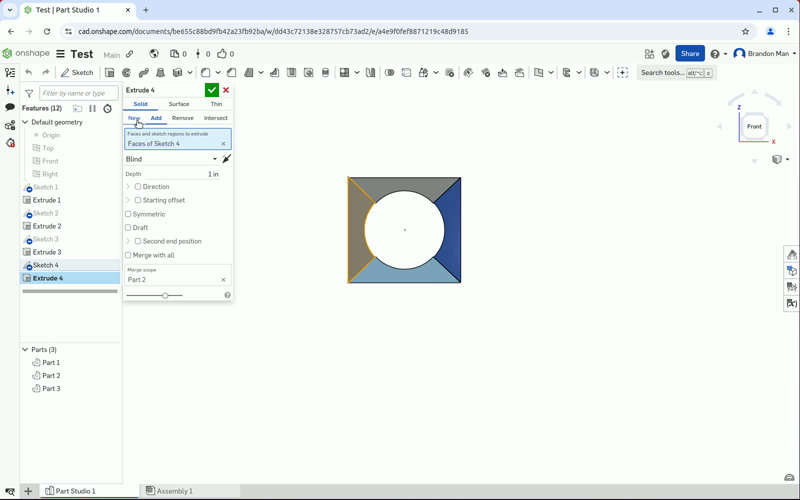
click(137, 120)
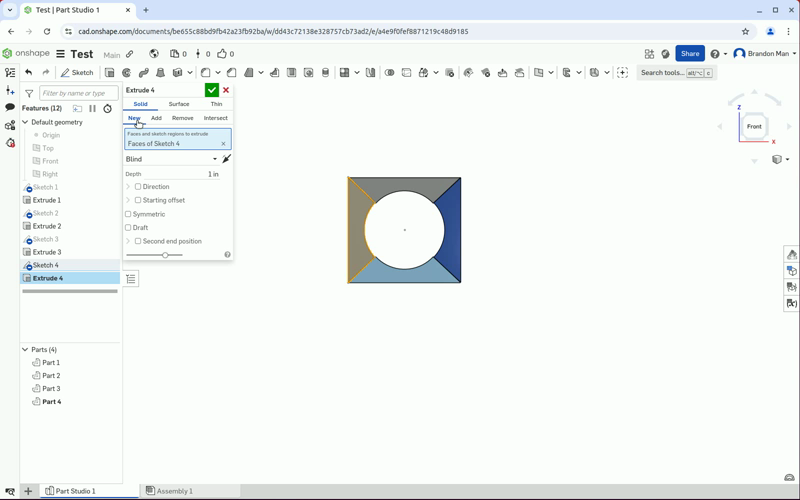
key(tab, 4)
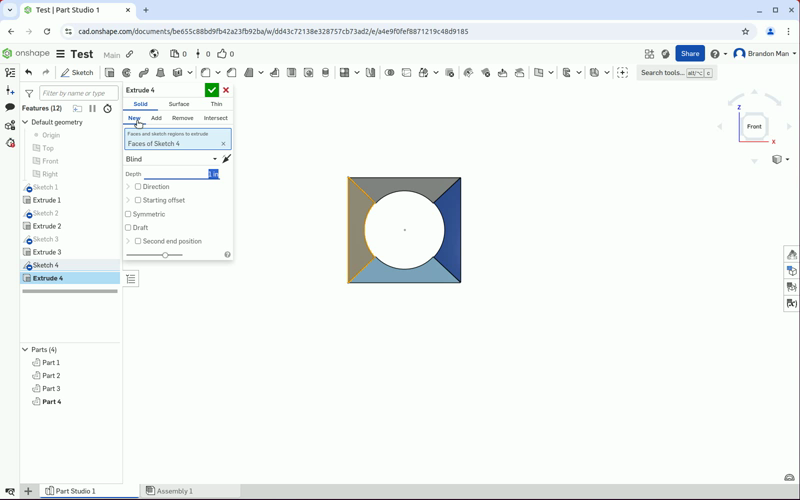
text(16.609)
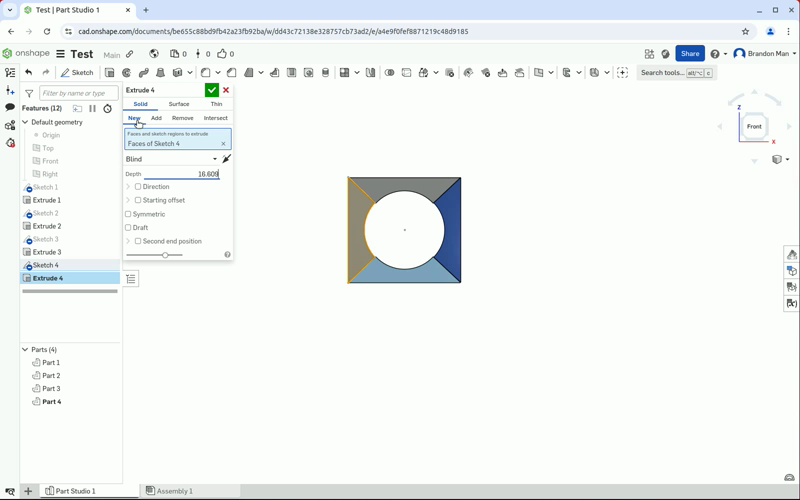
key(enter)
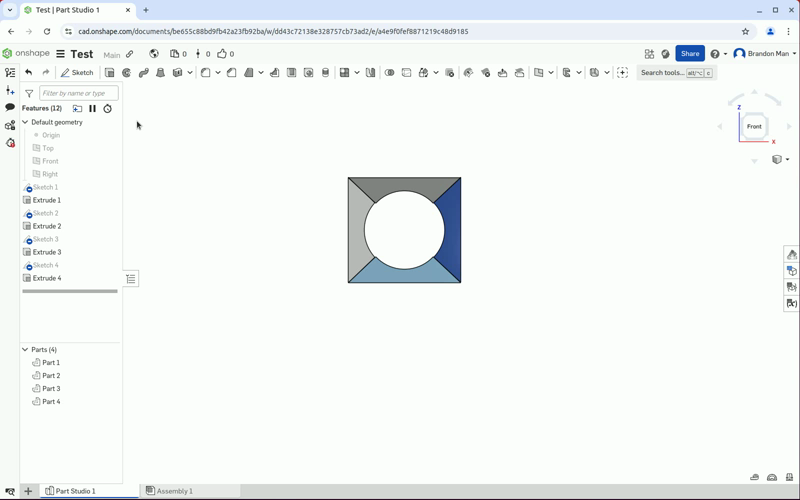
key(shift+h)
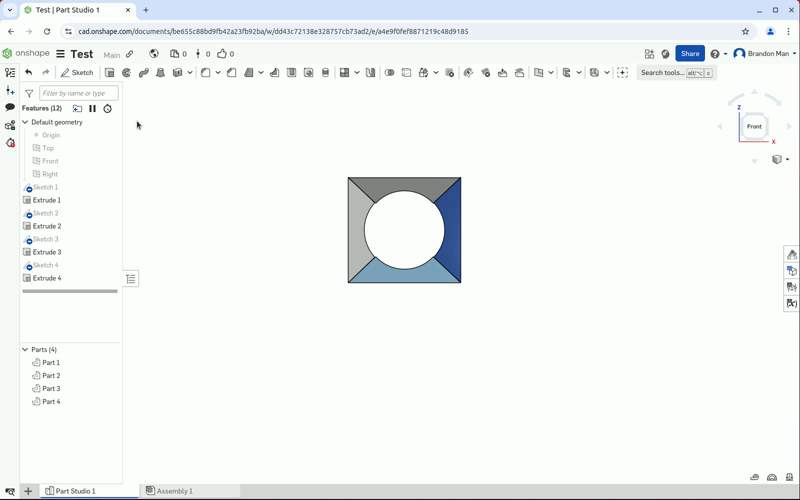
key(shift+h)
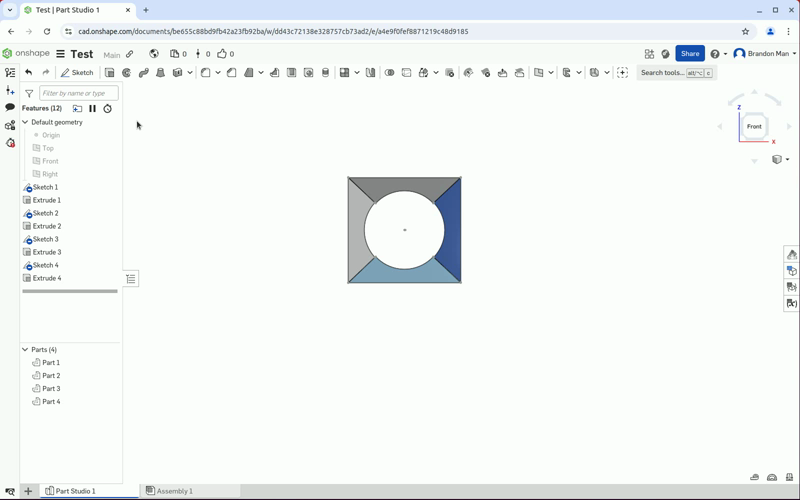
key(shift+7)
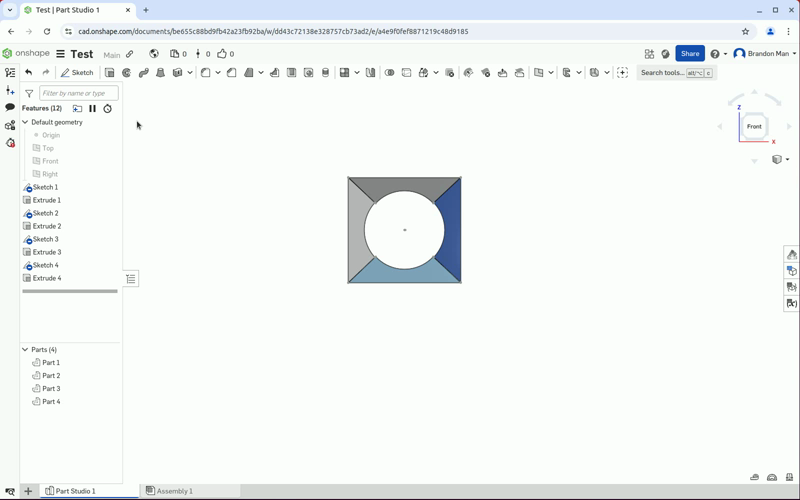
key(left, 2)
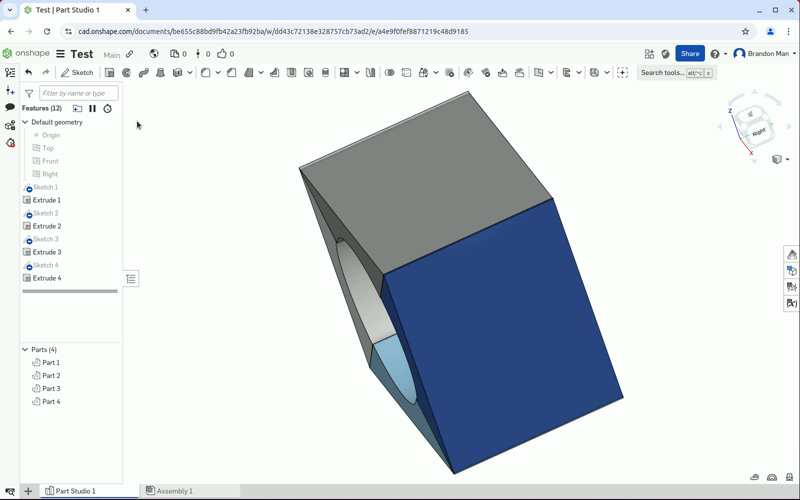
key(down, 2)
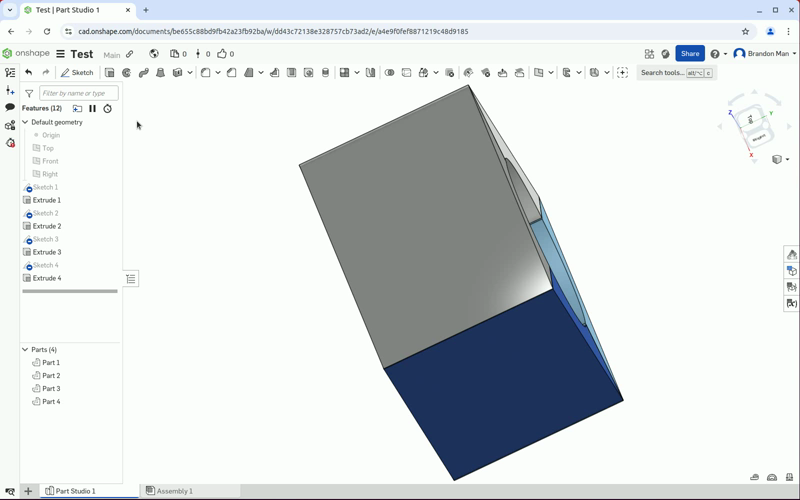
key(up, 2)
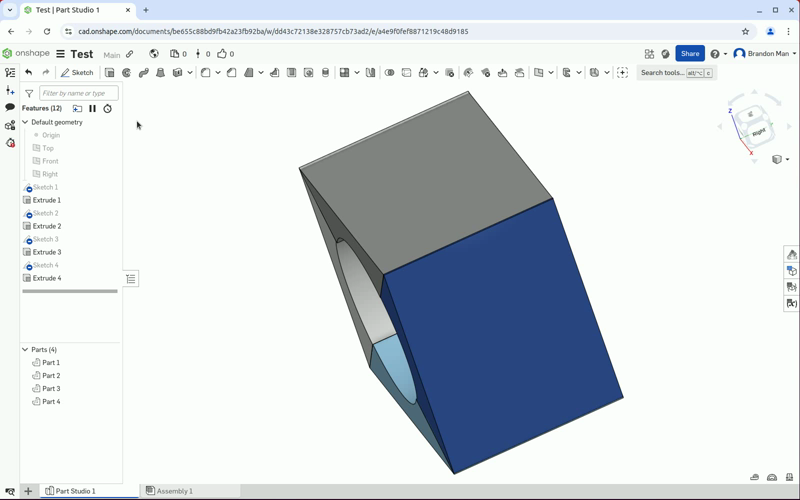
key(right, 2)
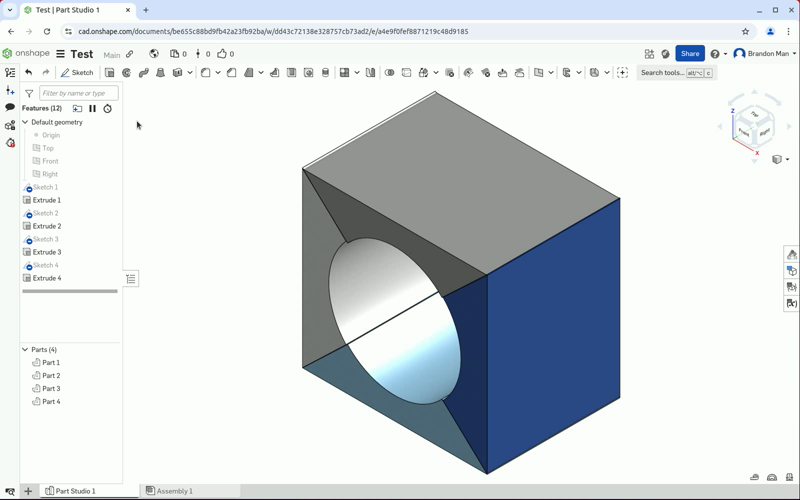
mouse_move(73, 189)
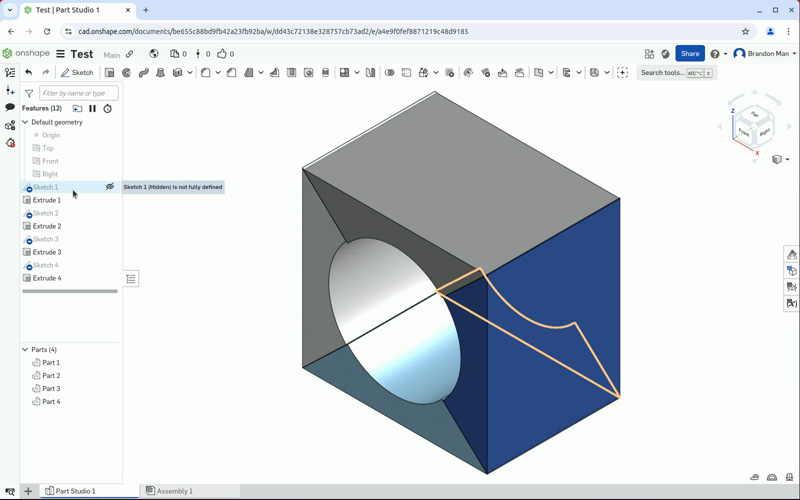
click(73, 189)